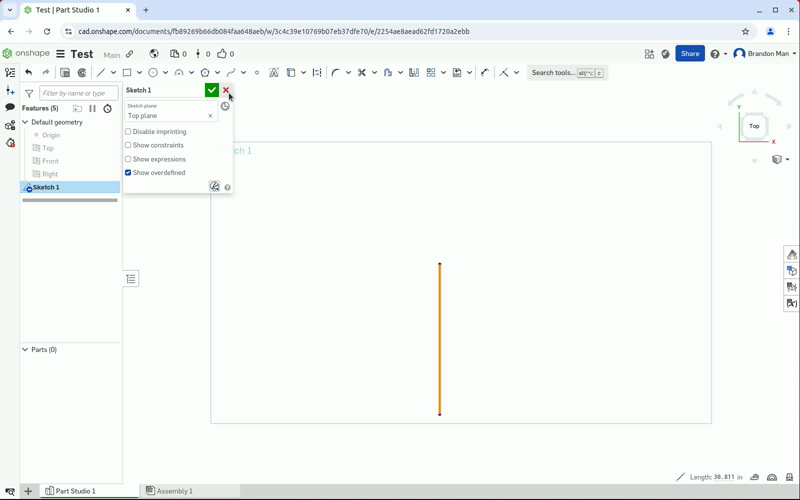
key(shift+h)
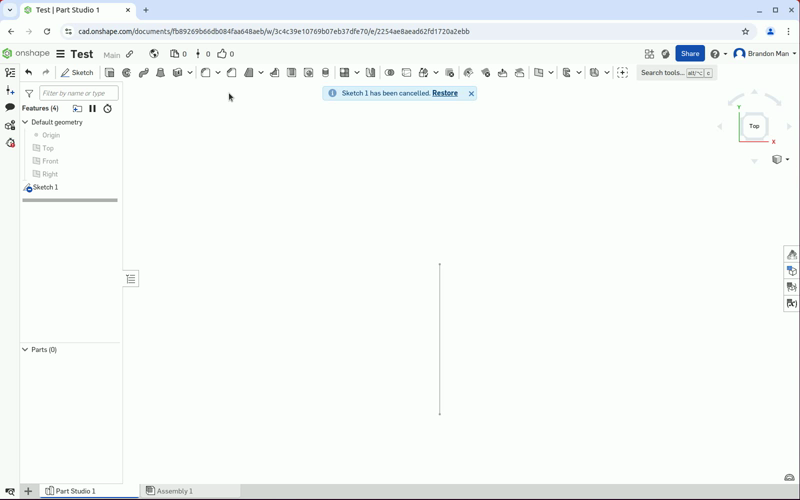
mouse_move(73, 352)
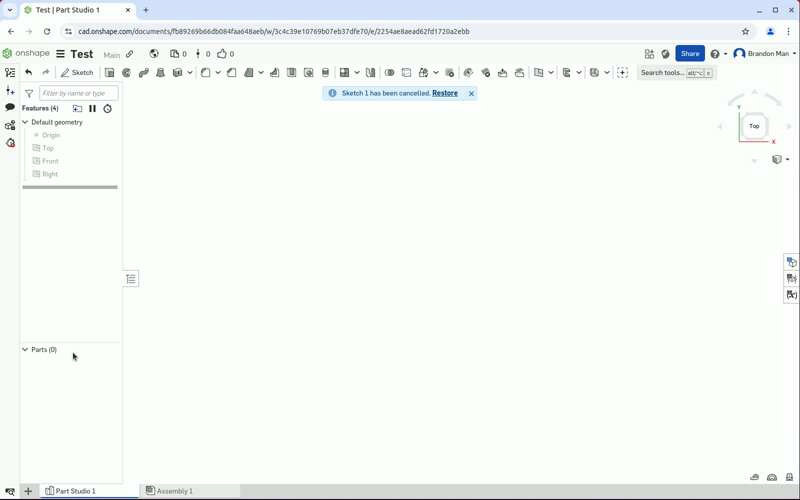
key(y)
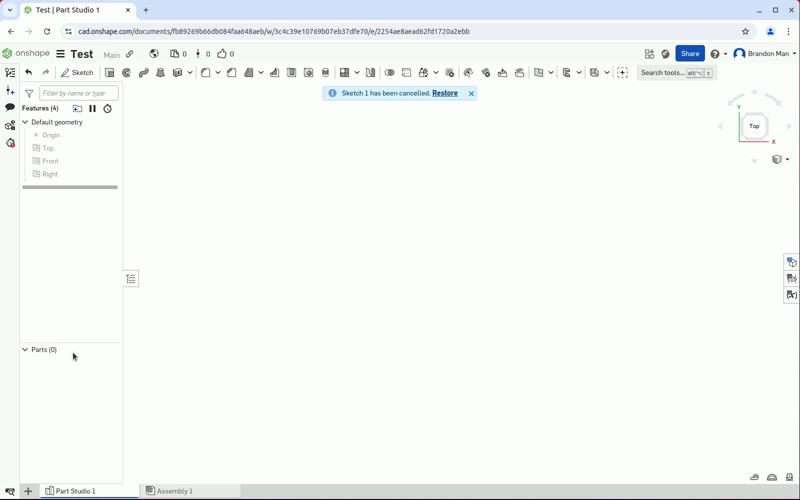
key(shift+p)
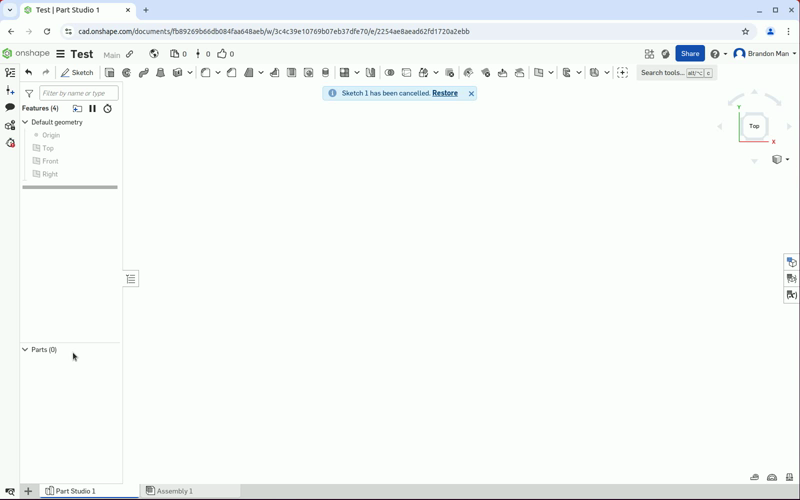
key(space)
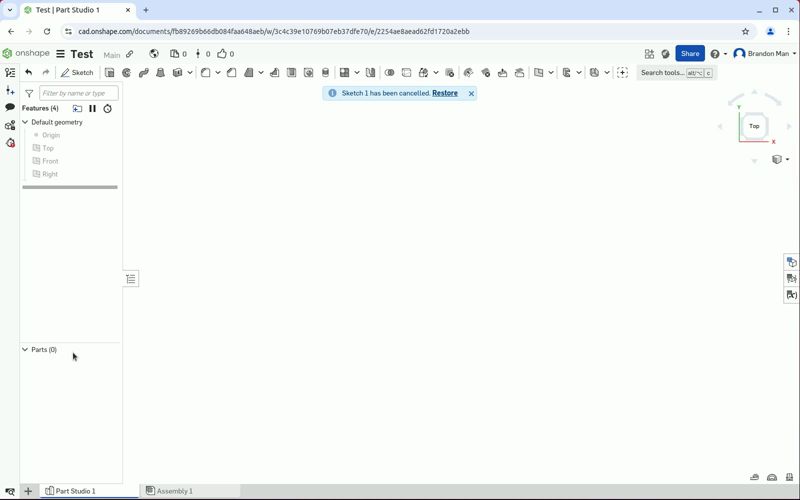
key_down(shift)
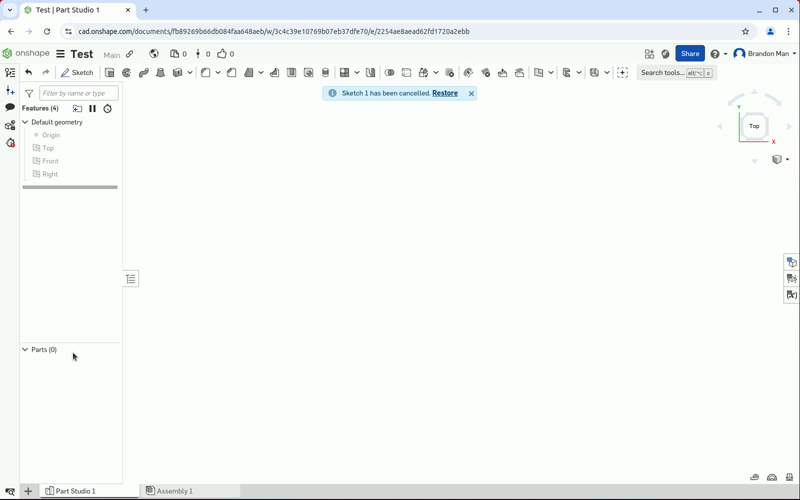
key(up)
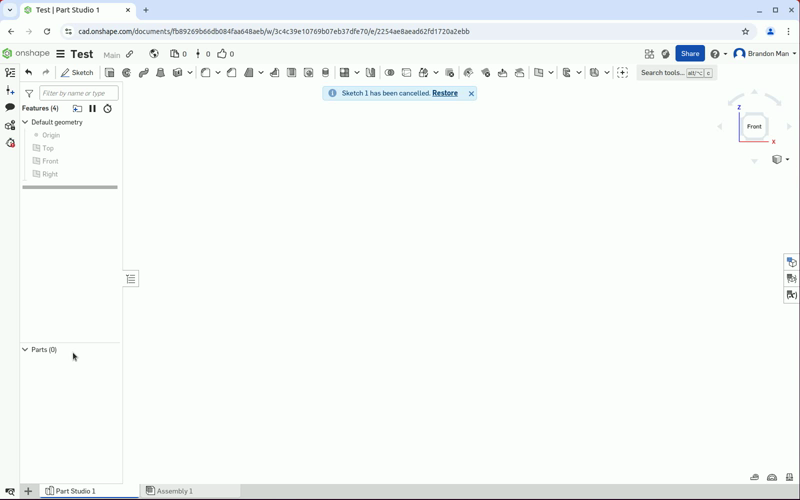
key_up(shift)
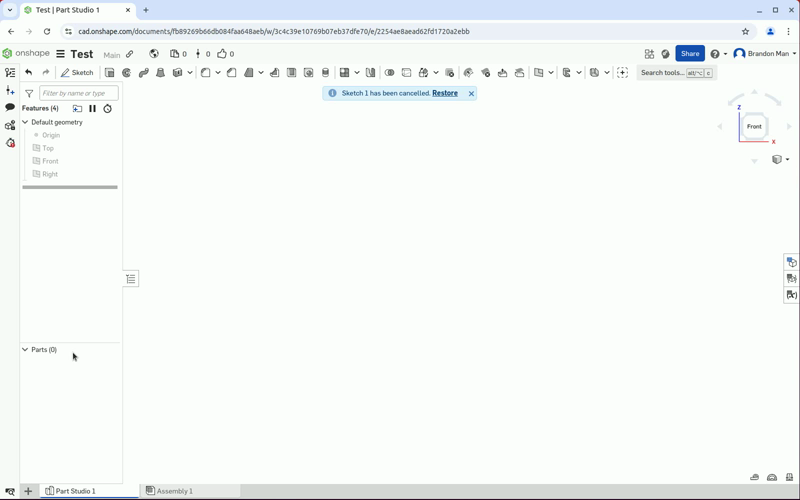
mouse_move(73, 352)
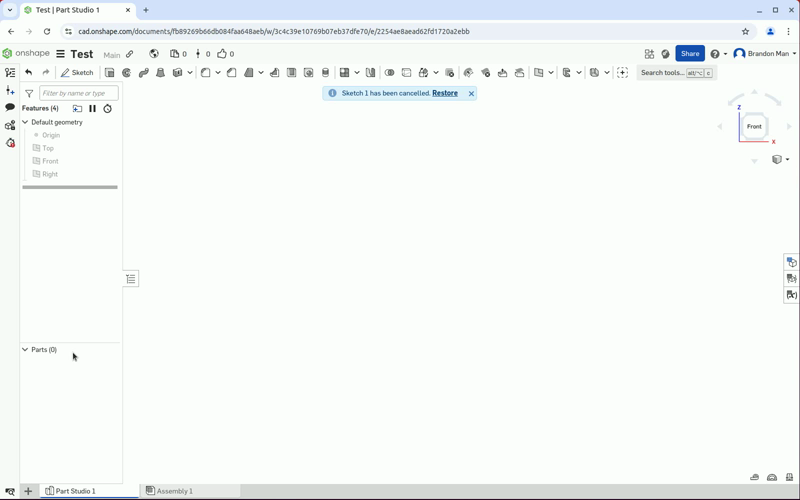
key(shift+y)
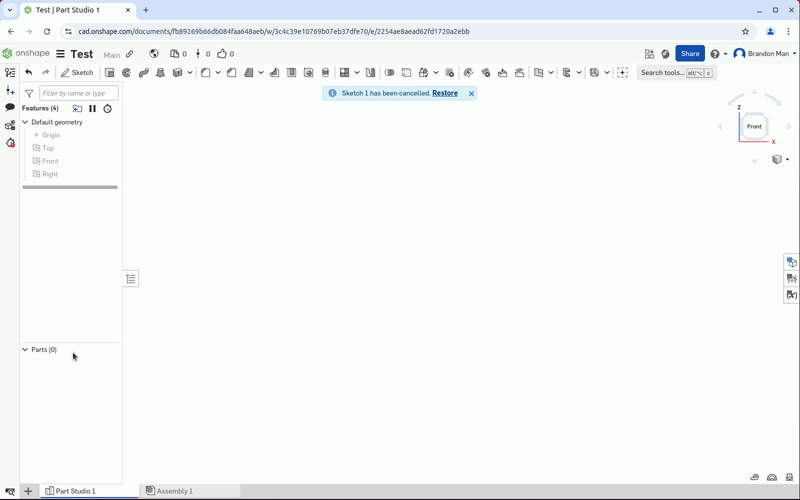
key(shift+s)
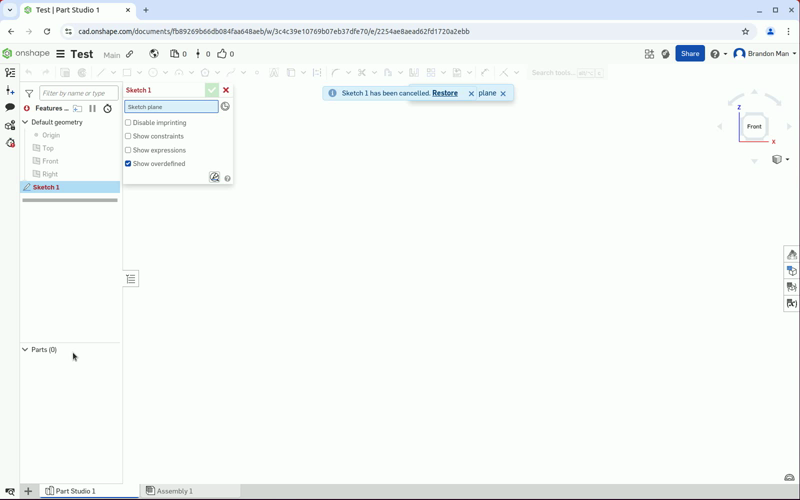
mouse_move(73, 163)
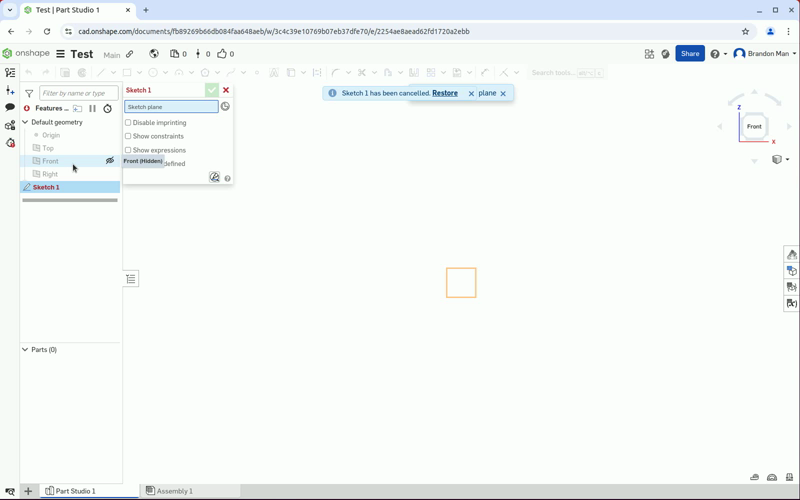
click(73, 163)
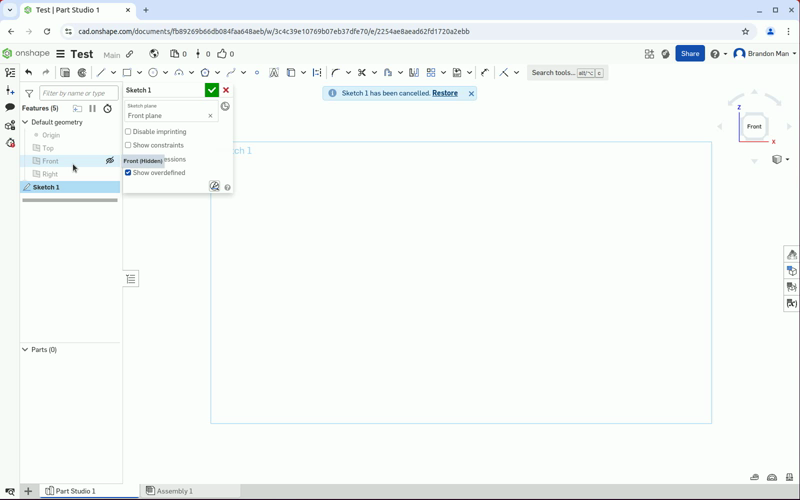
mouse_move(73, 352)
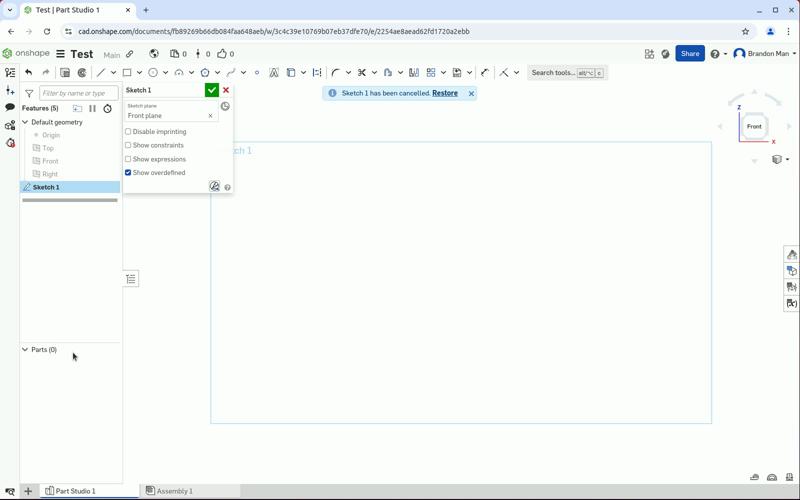
key(y)
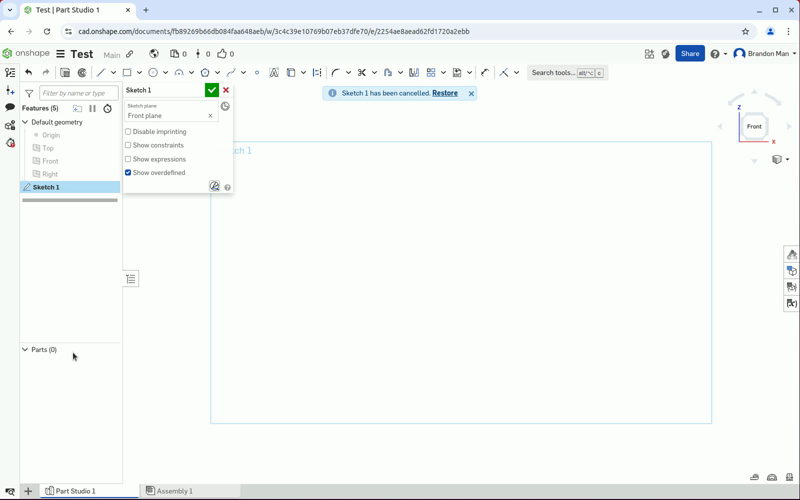
key(l)
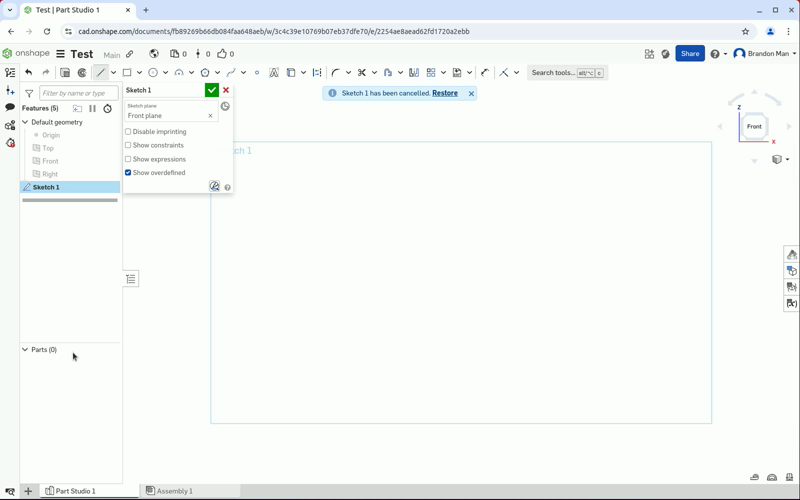
key_down(shift)
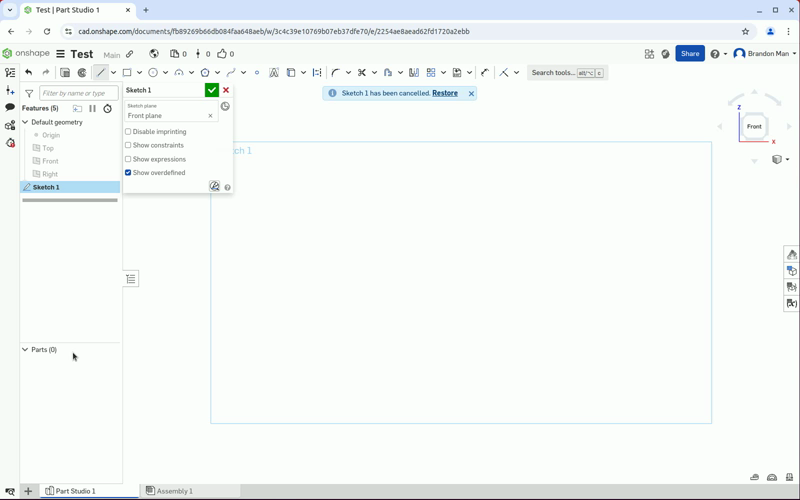
mouse_move(364, 351)
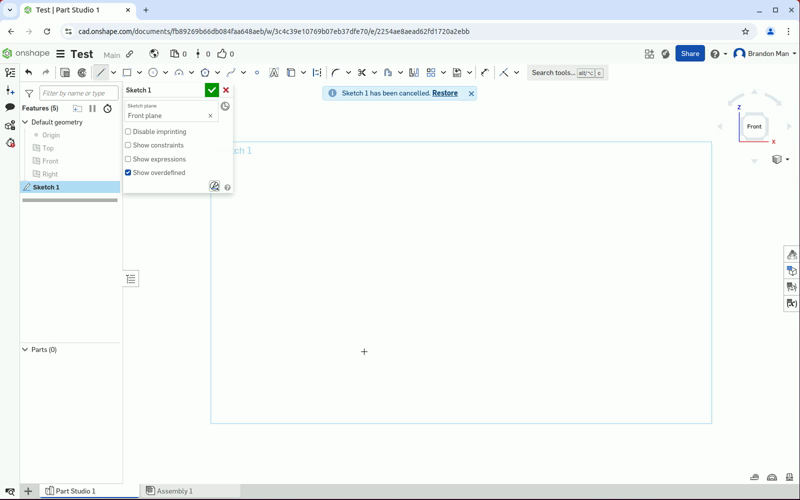
click(364, 351)
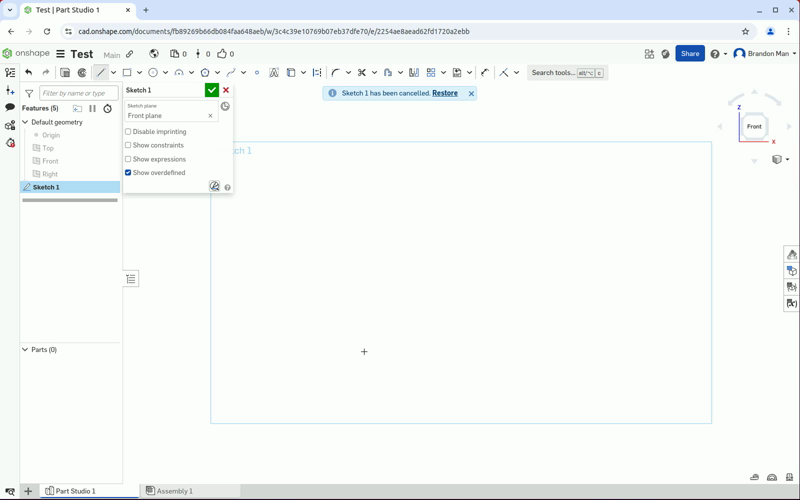
key_up(shift)
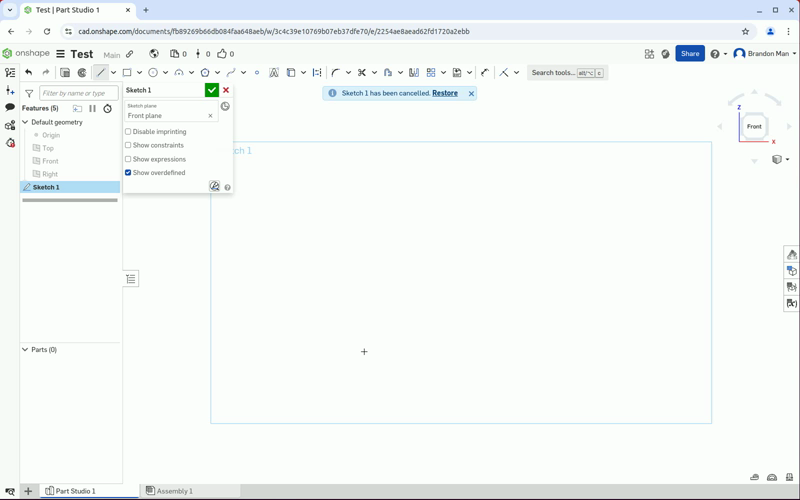
key_down(shift)
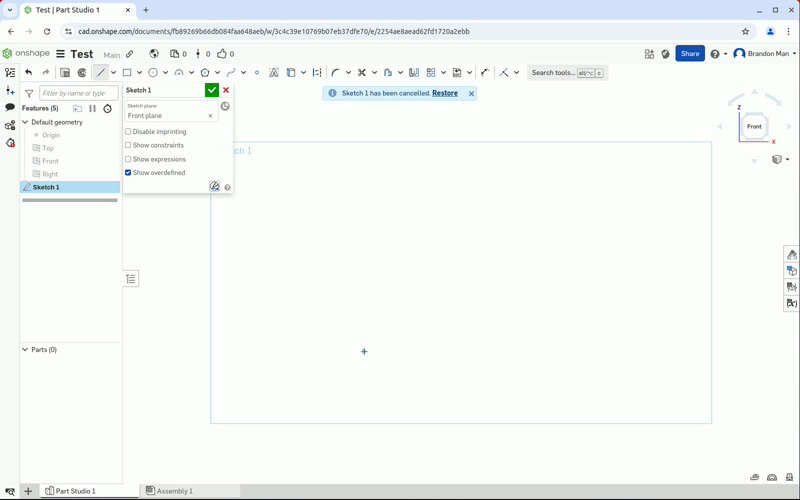
mouse_move(567, 351)
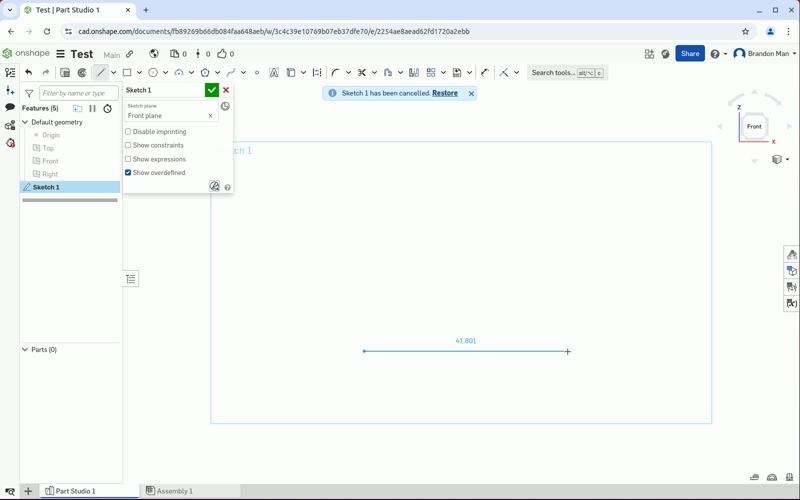
click(567, 351)
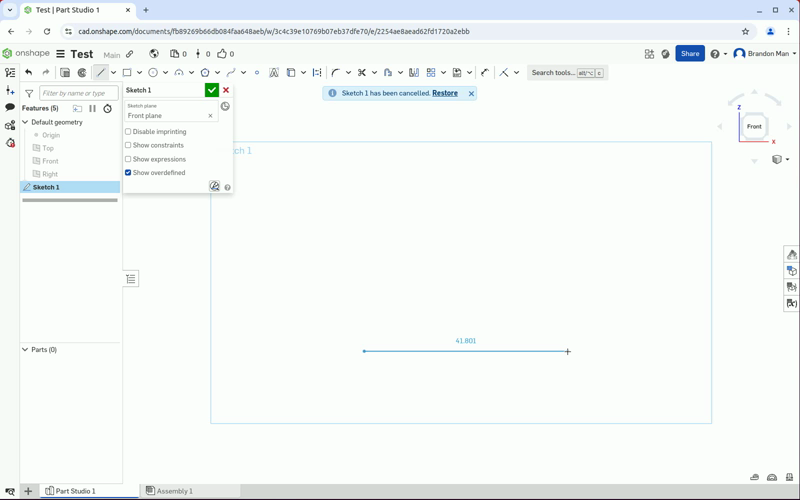
key_up(shift)
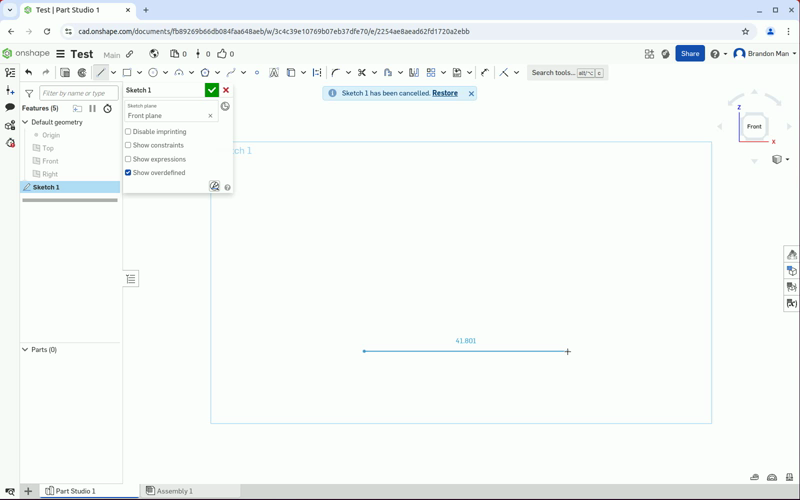
key_down(shift)
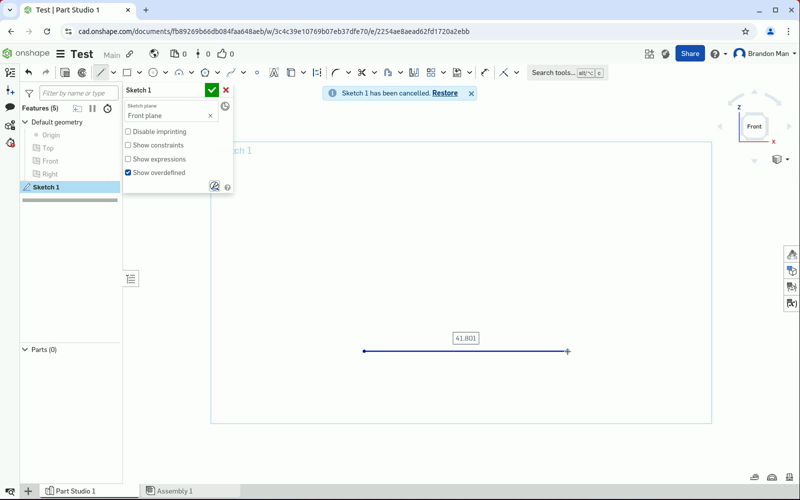
mouse_move(589, 351)
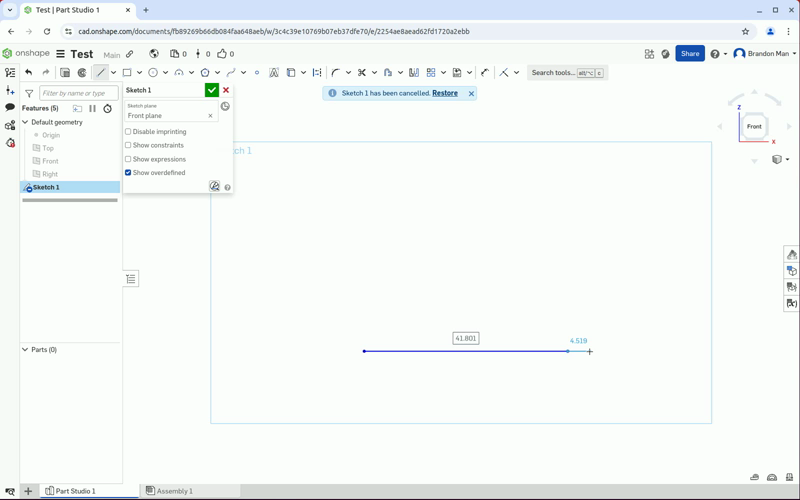
mouse_move(567, 338)
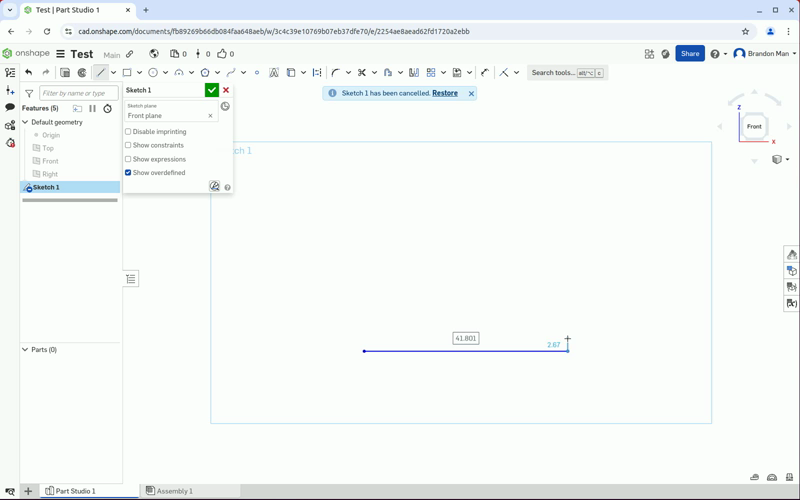
click(567, 338)
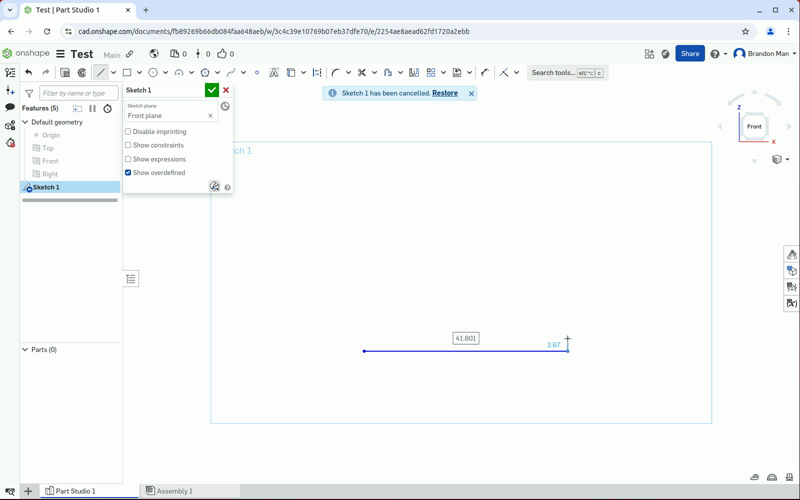
key_up(shift)
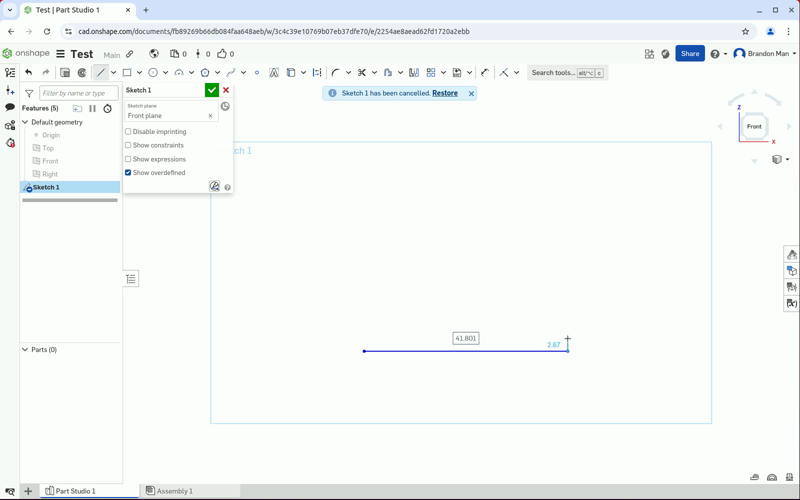
key_down(shift)
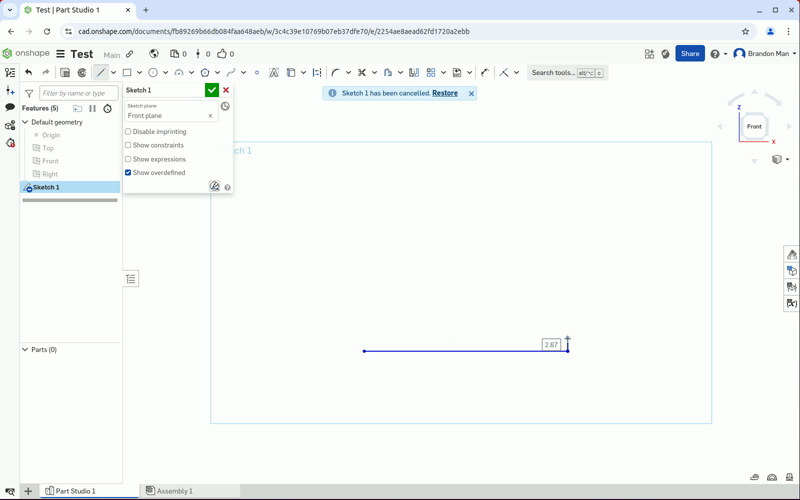
mouse_move(377, 338)
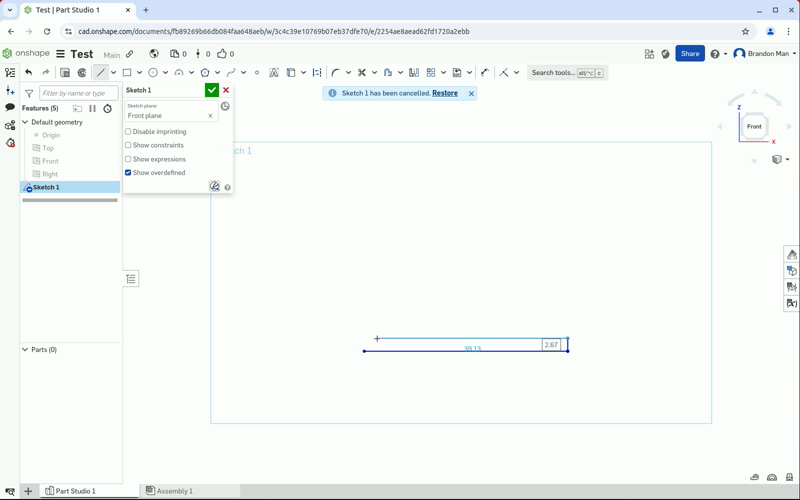
click(377, 338)
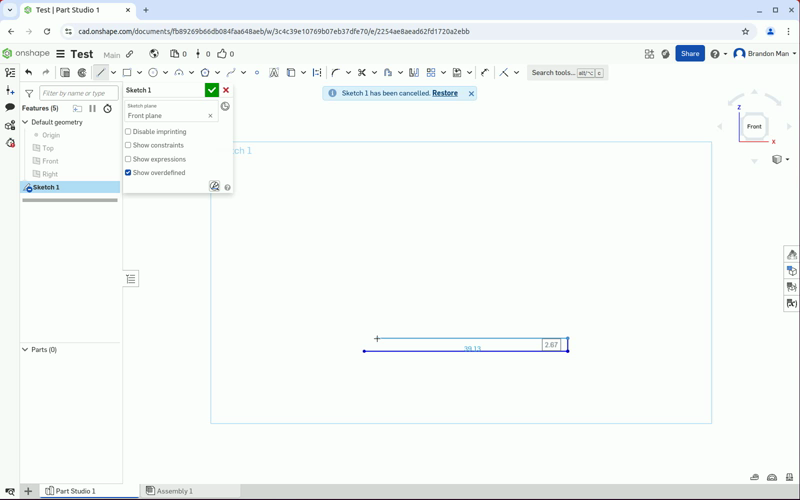
key_up(shift)
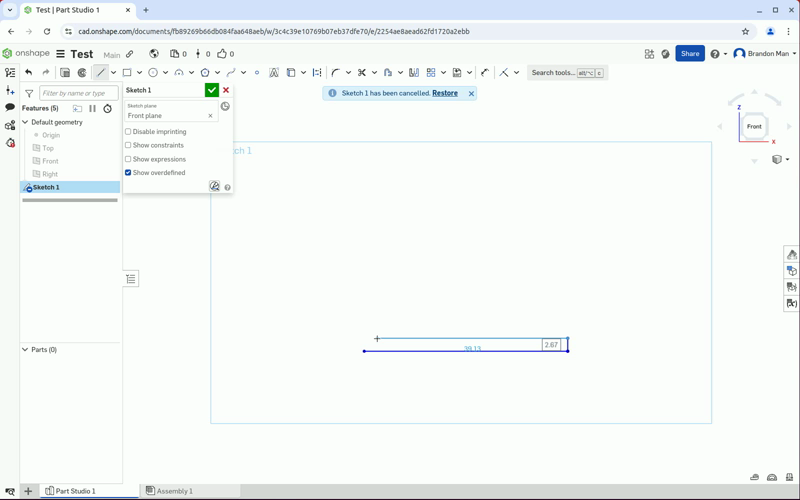
key_down(shift)
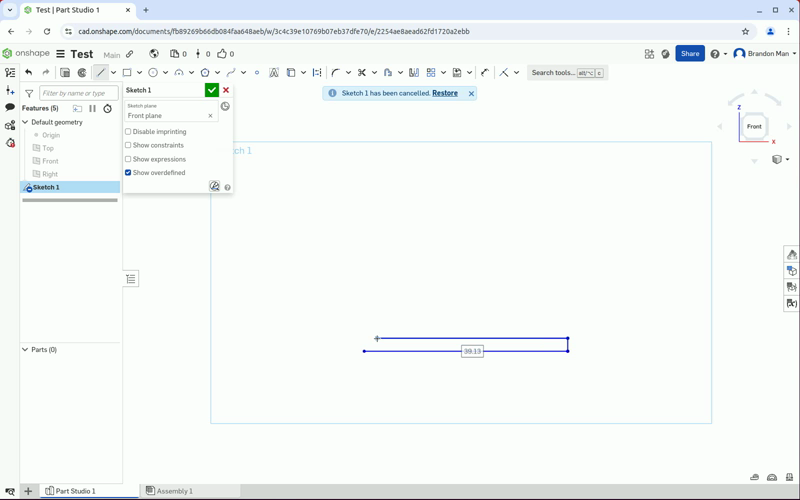
mouse_move(377, 199)
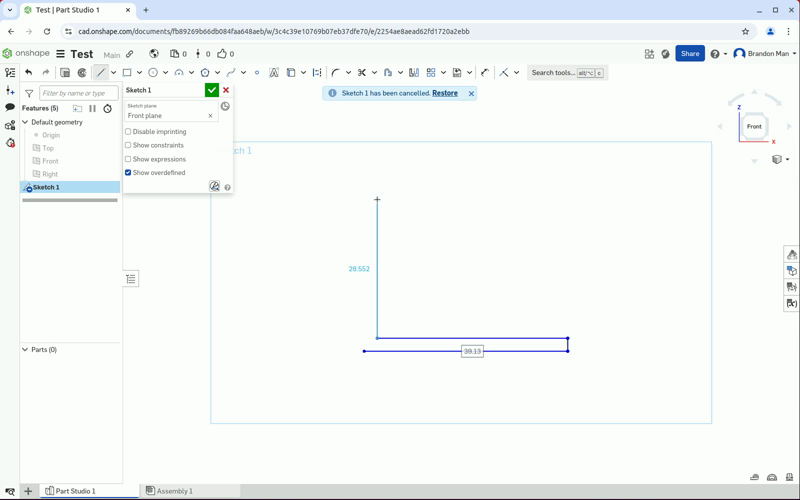
click(377, 199)
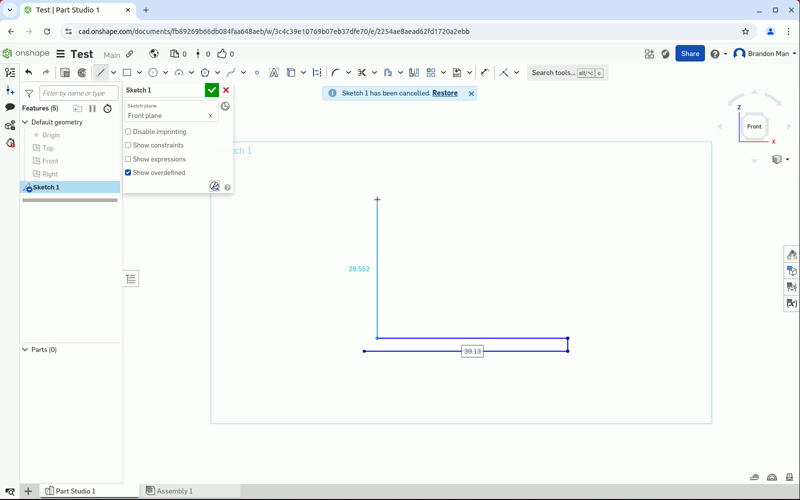
key_up(shift)
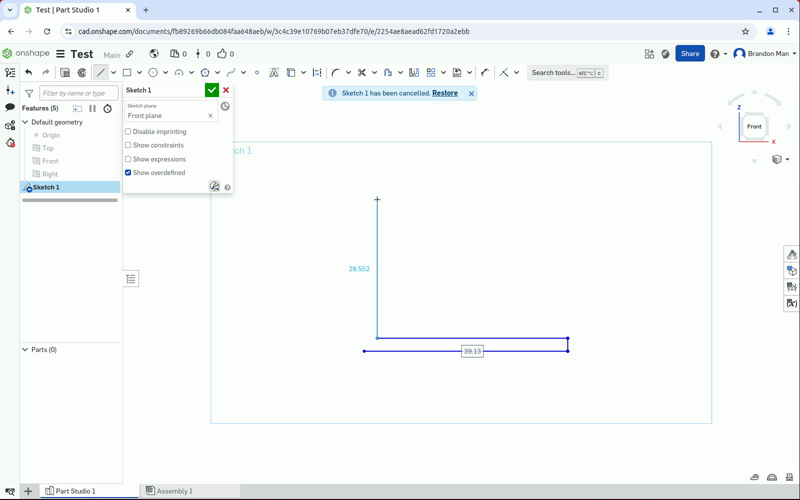
key_down(shift)
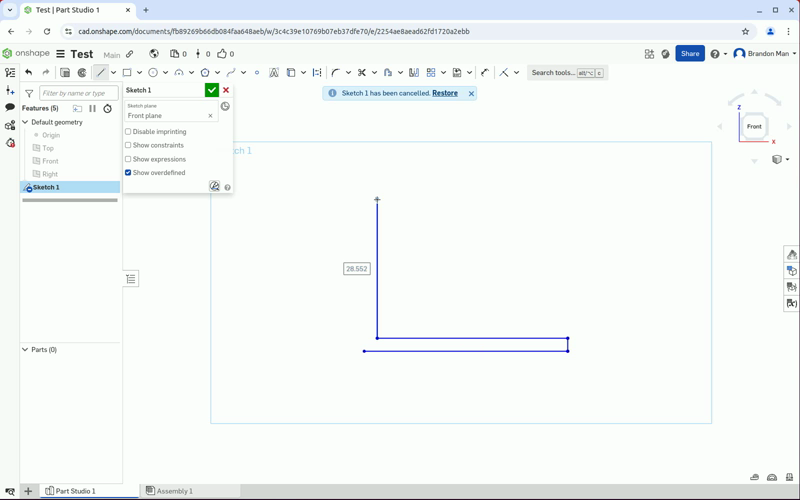
mouse_move(407, 199)
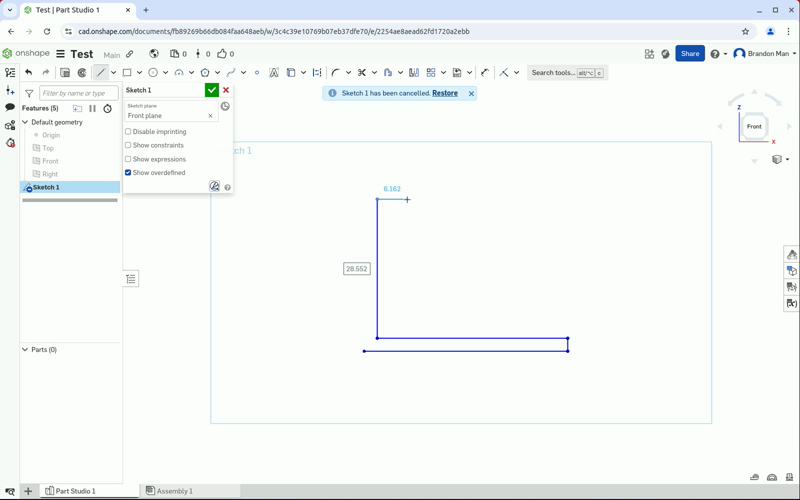
mouse_move(364, 199)
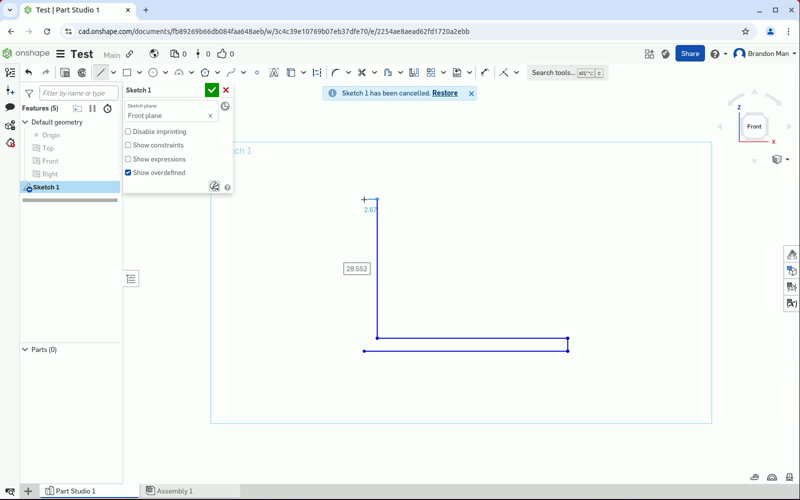
click(364, 199)
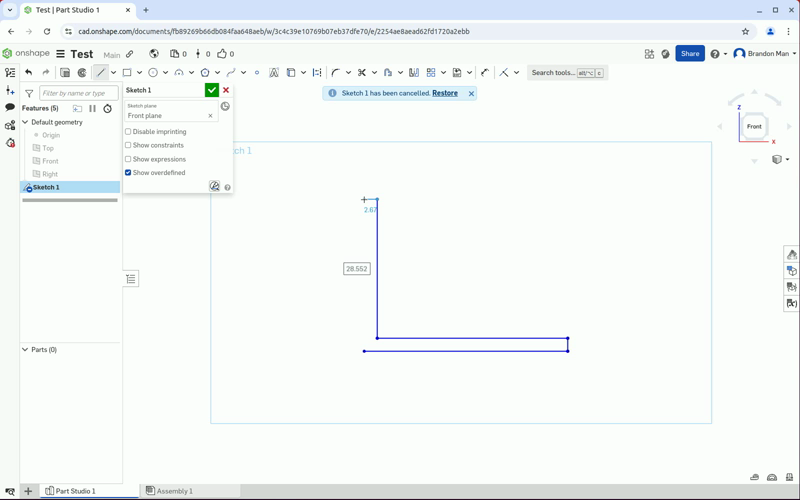
key_up(shift)
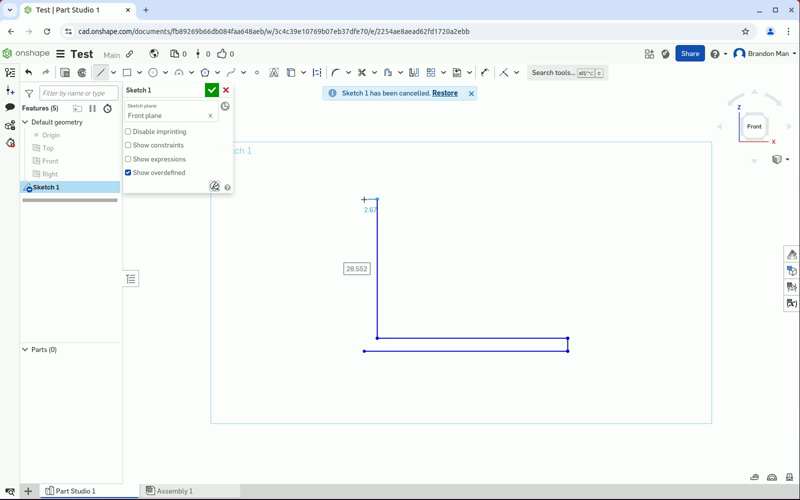
key_down(shift)
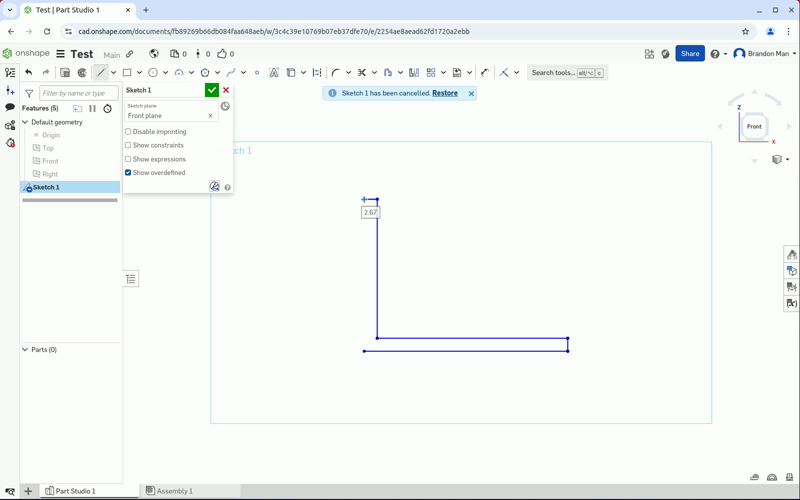
mouse_move(364, 273)
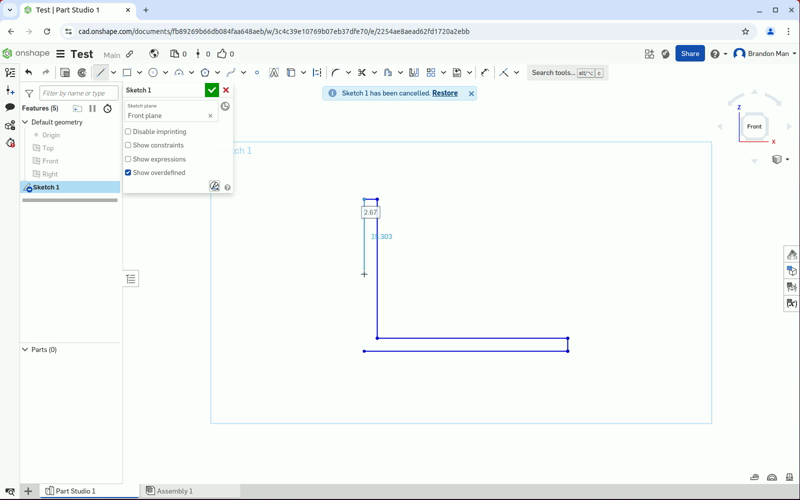
click(364, 273)
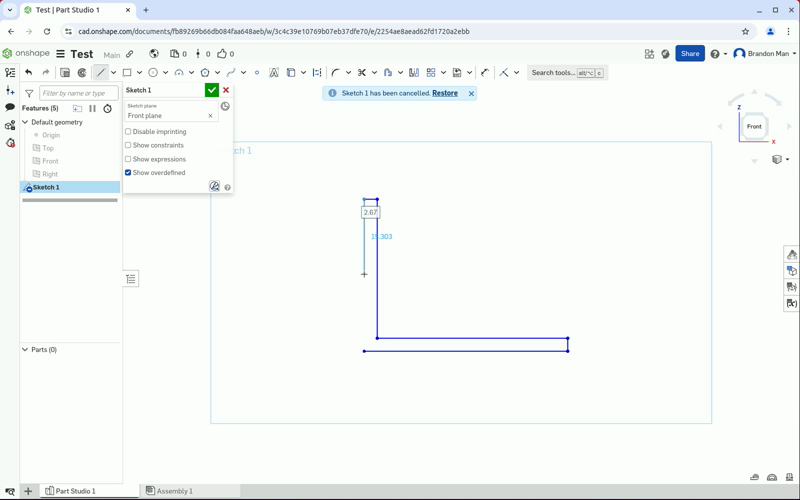
key_up(shift)
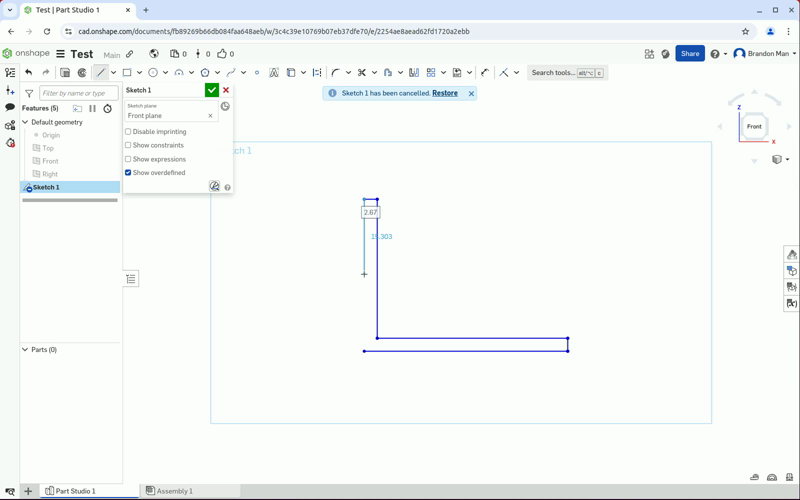
key_down(shift)
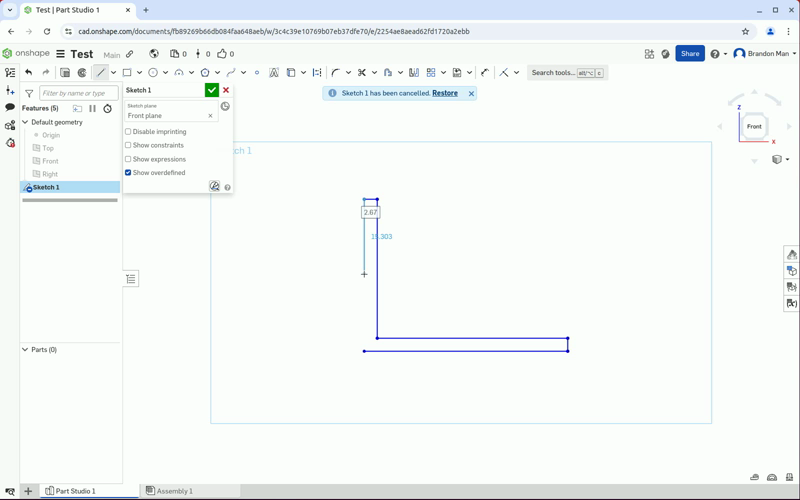
mouse_move(364, 351)
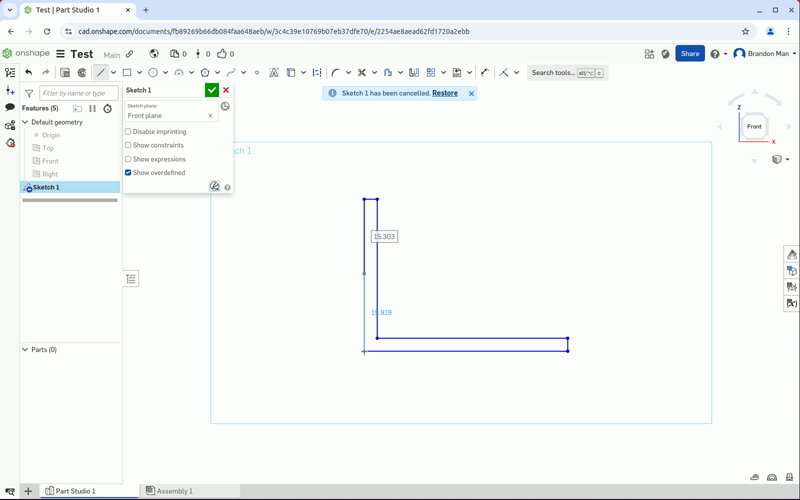
key_up(shift)
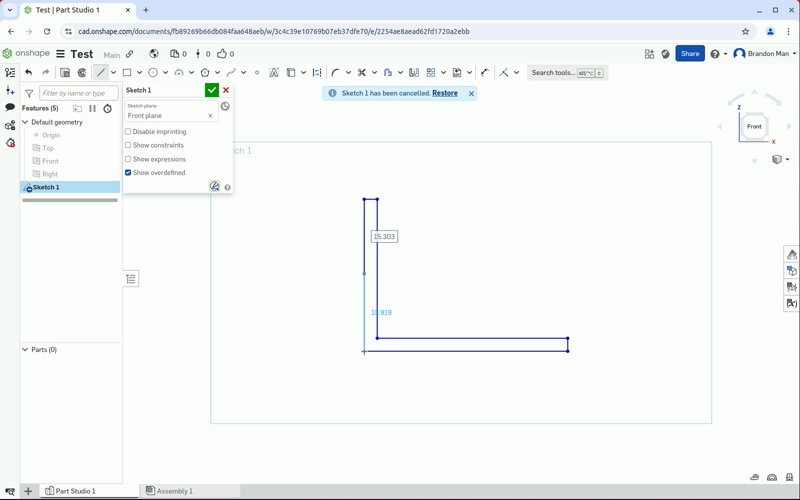
click(364, 351)
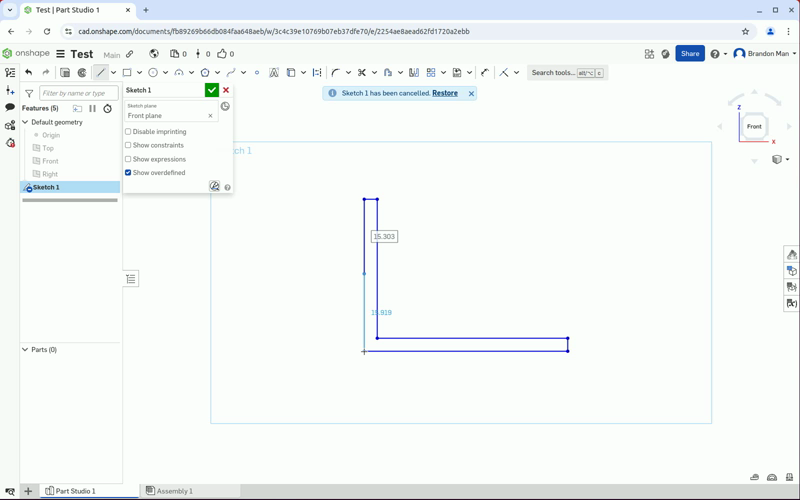
key(esc)
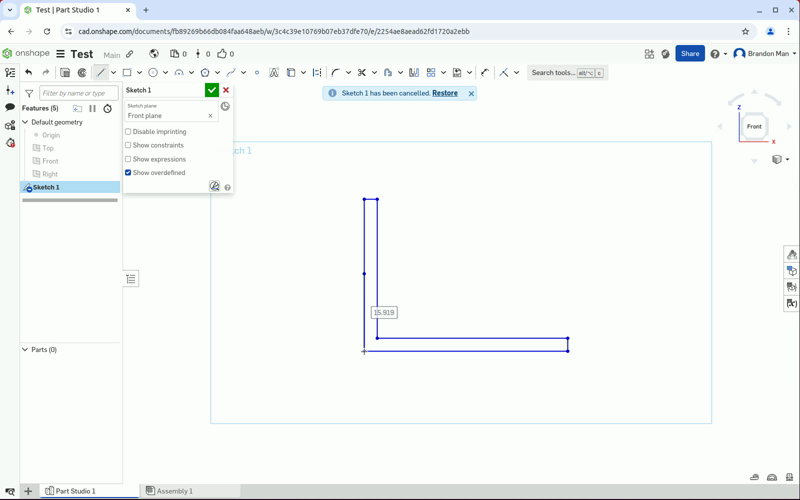
mouse_move(413, 345)
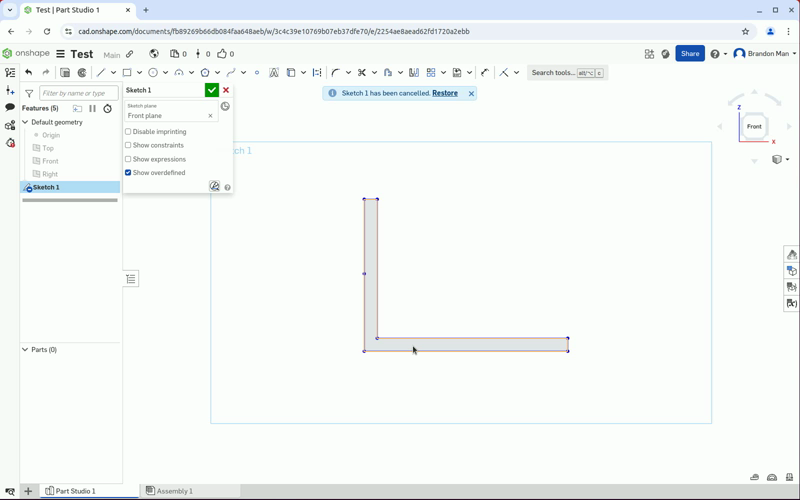
click(413, 345)
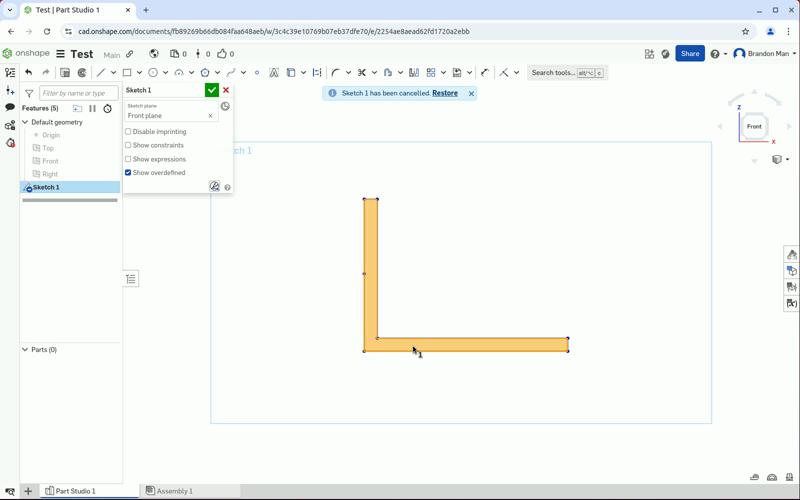
mouse_move(73, 352)
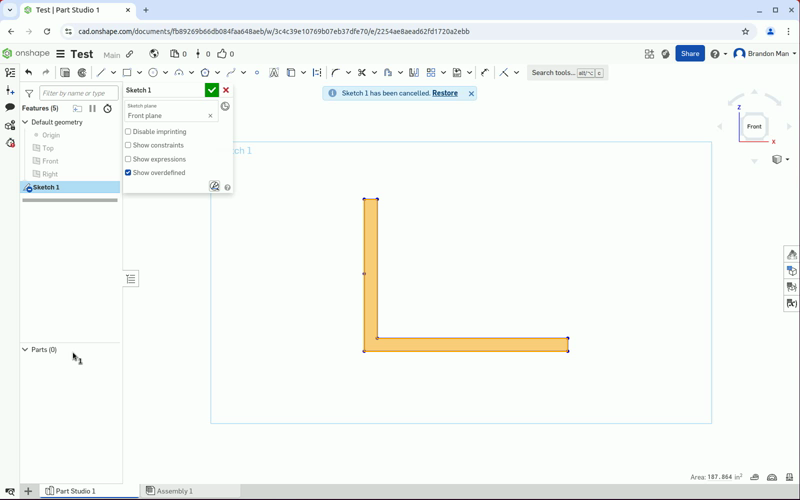
key(shift+y)
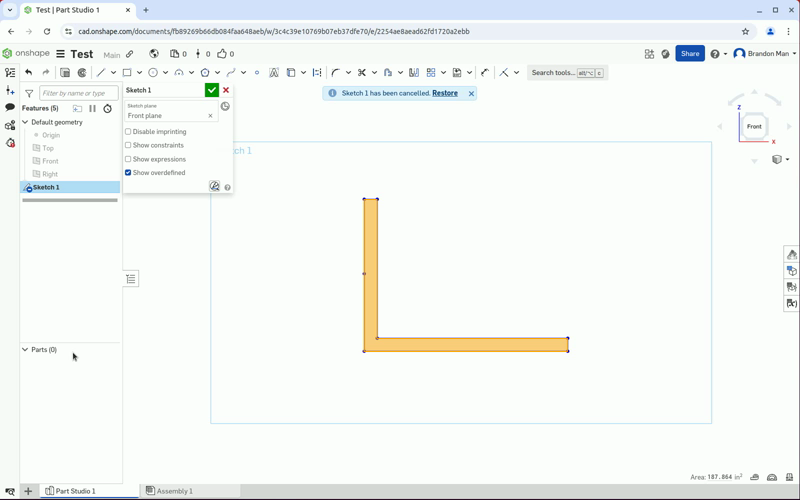
key(shift+e)
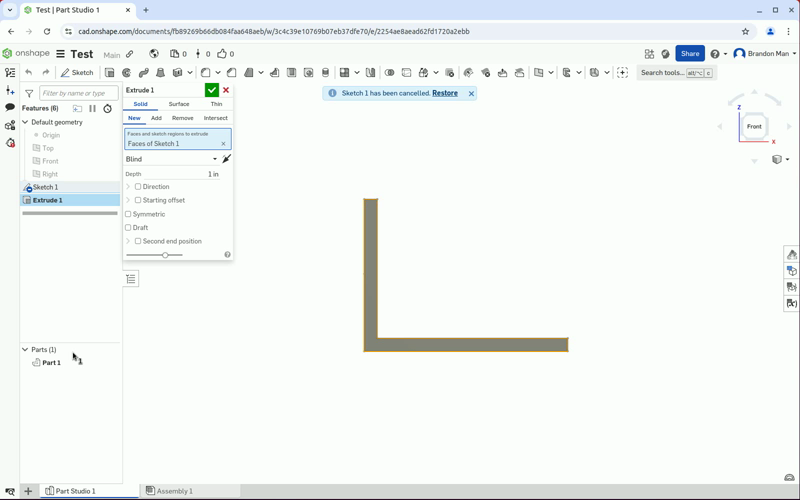
mouse_move(143, 106)
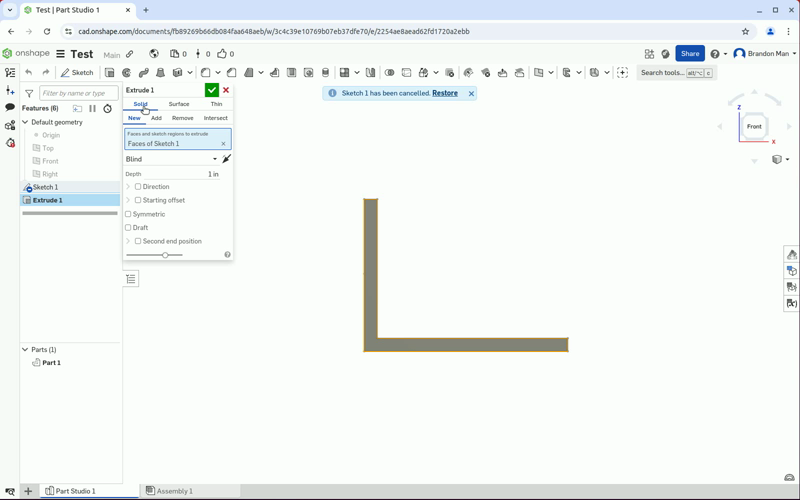
click(143, 106)
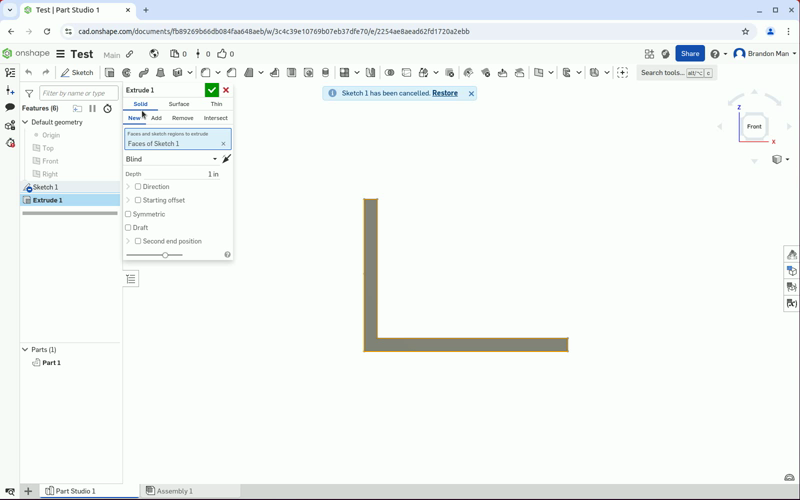
mouse_move(137, 120)
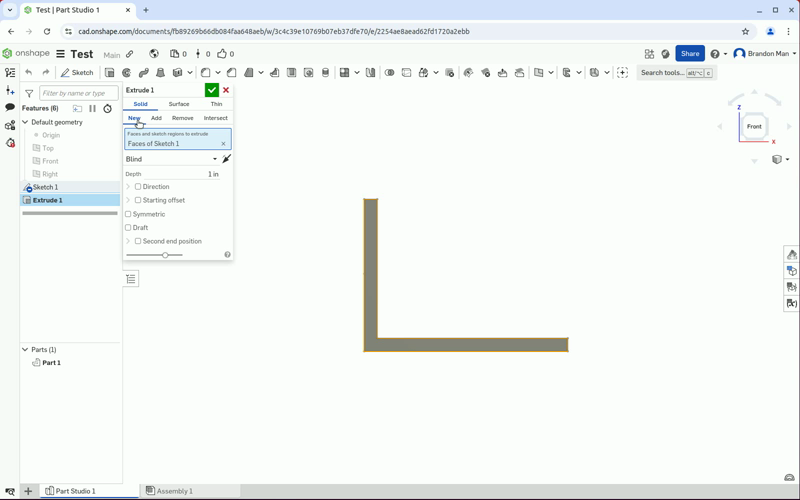
click(137, 120)
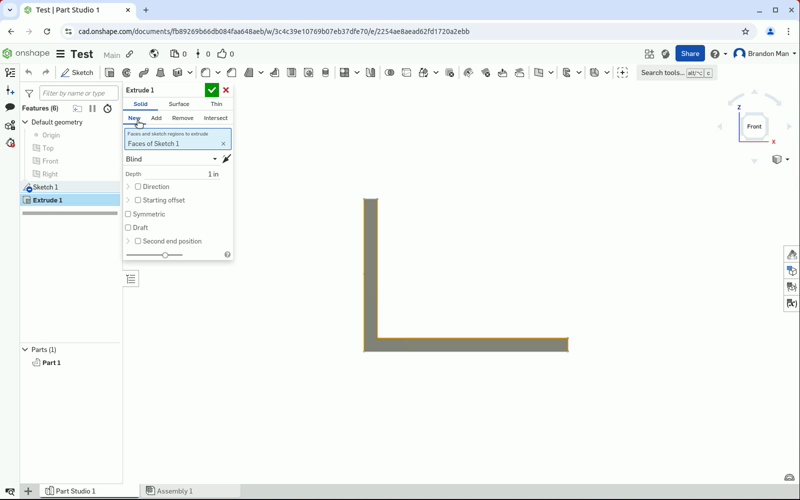
key(tab, 4)
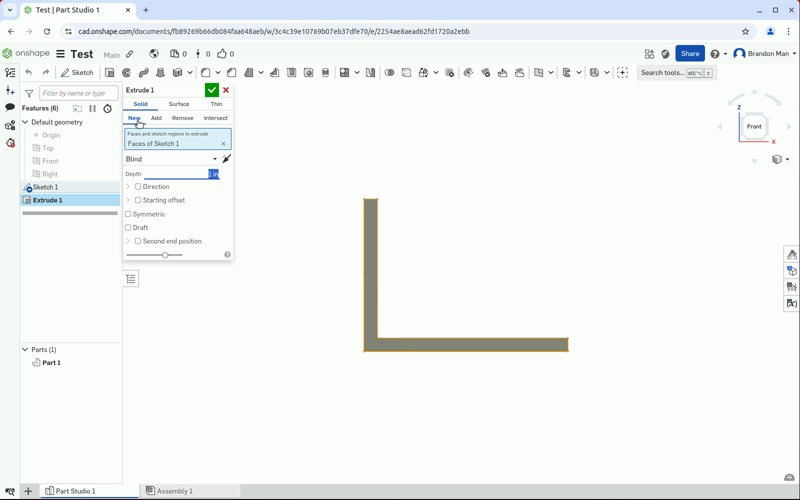
text(20.702)
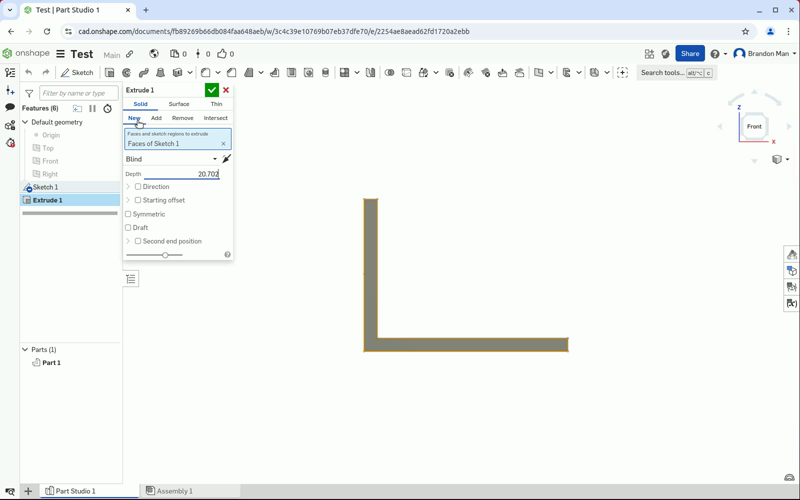
key(tab, 3)
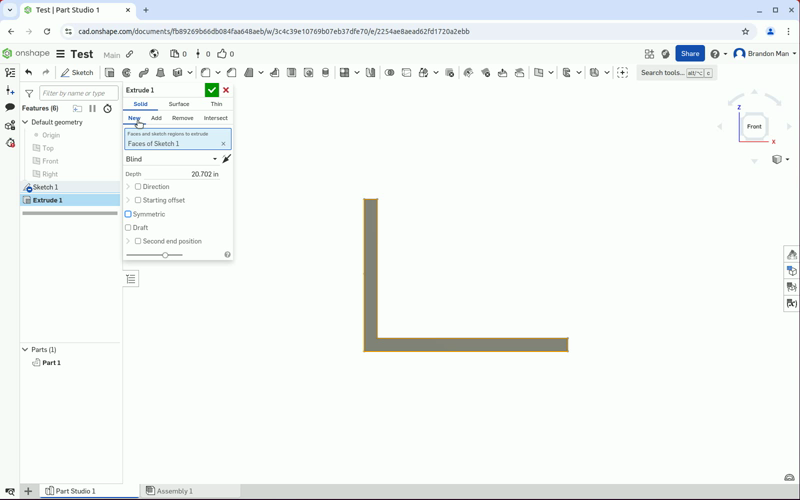
key(space)
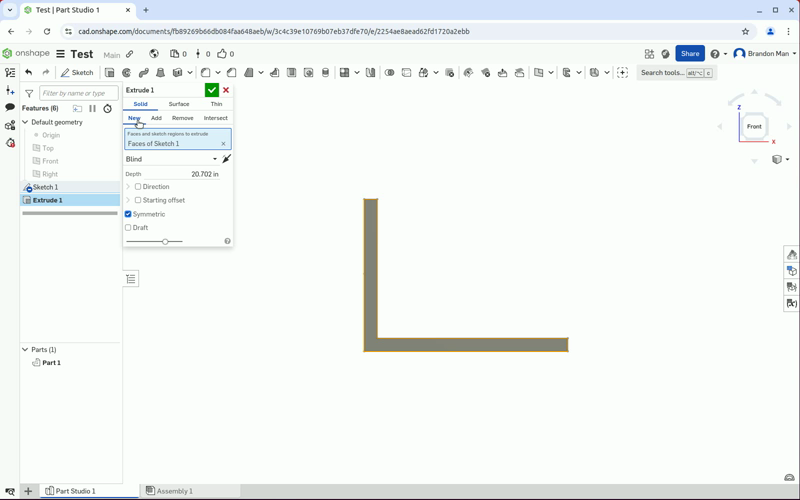
key(enter)
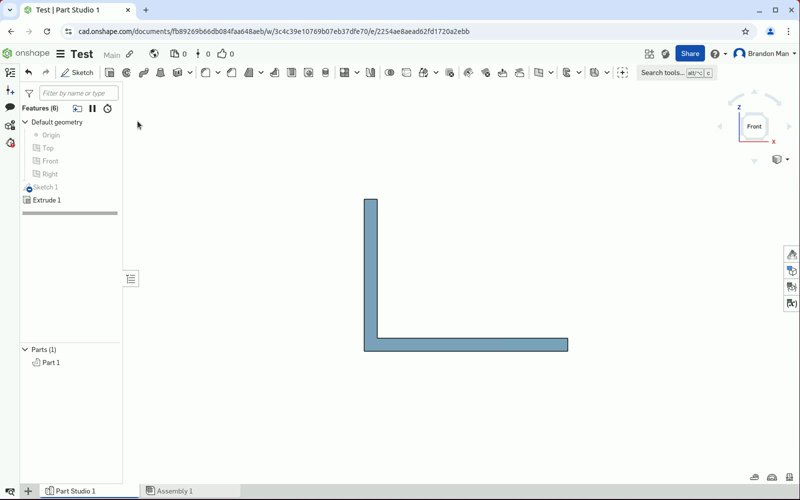
key(shift+h)
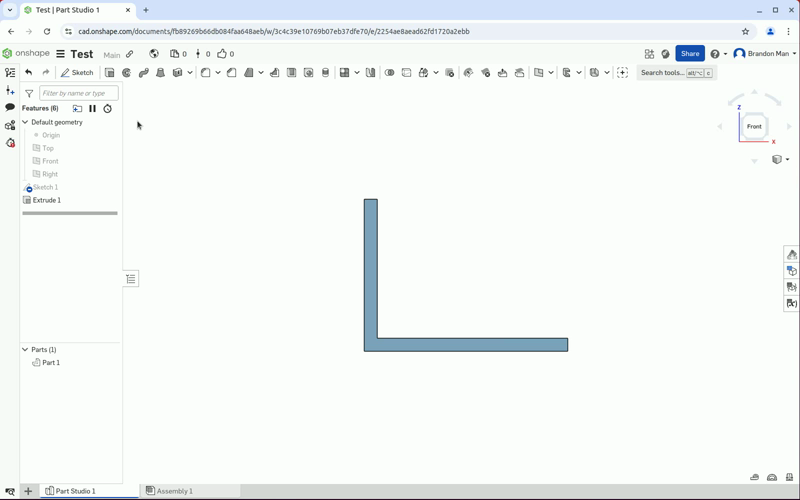
key(shift+h)
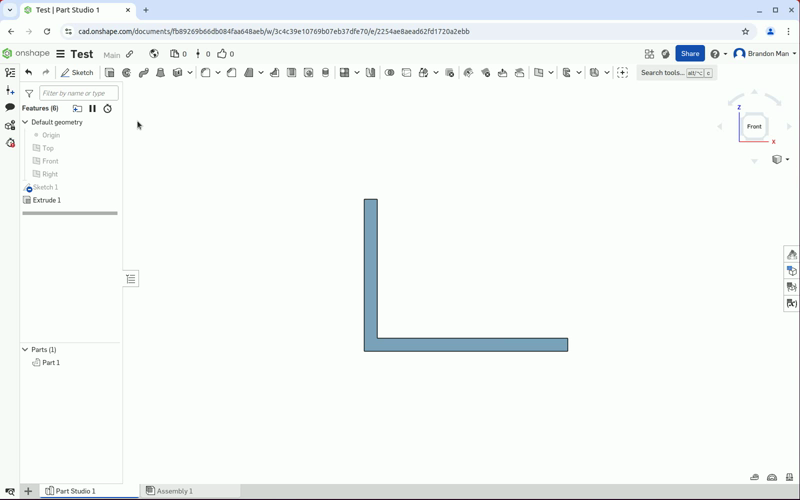
mouse_move(73, 189)
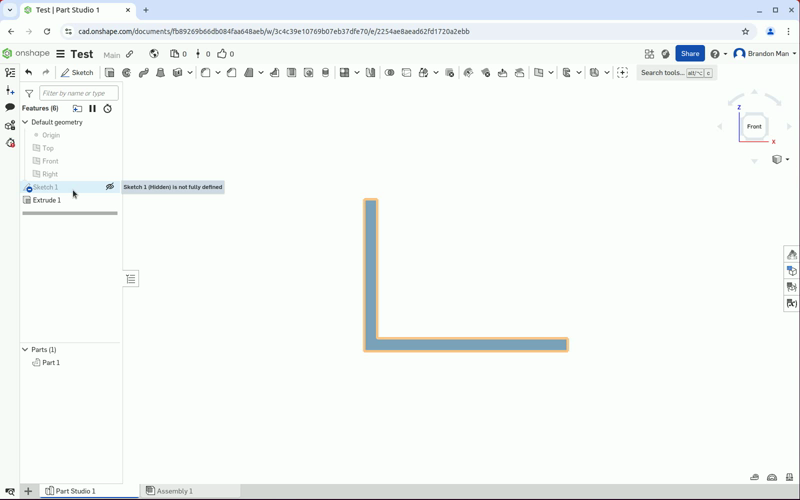
click(73, 189)
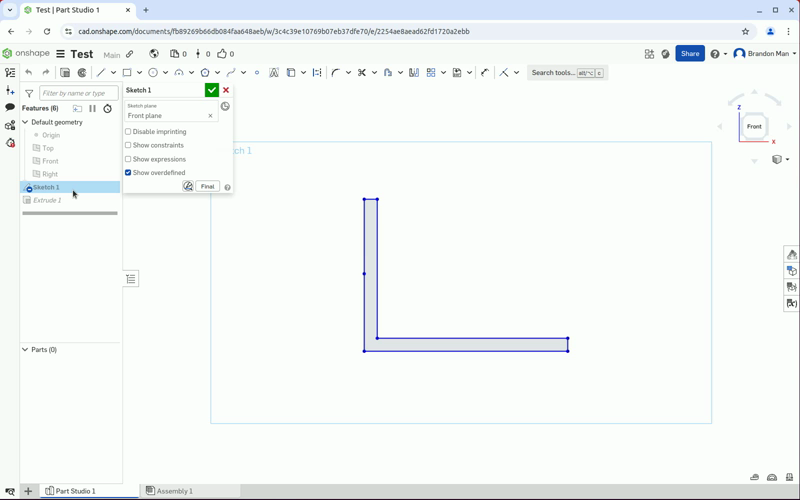
mouse_move(229, 92)
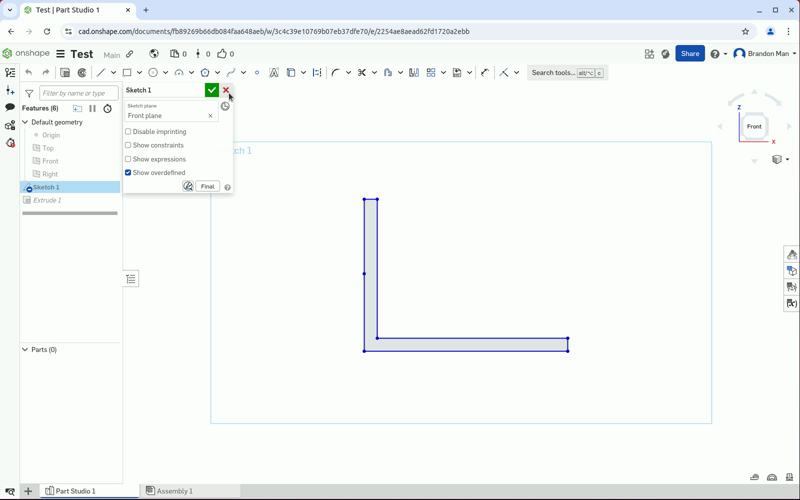
click(229, 92)
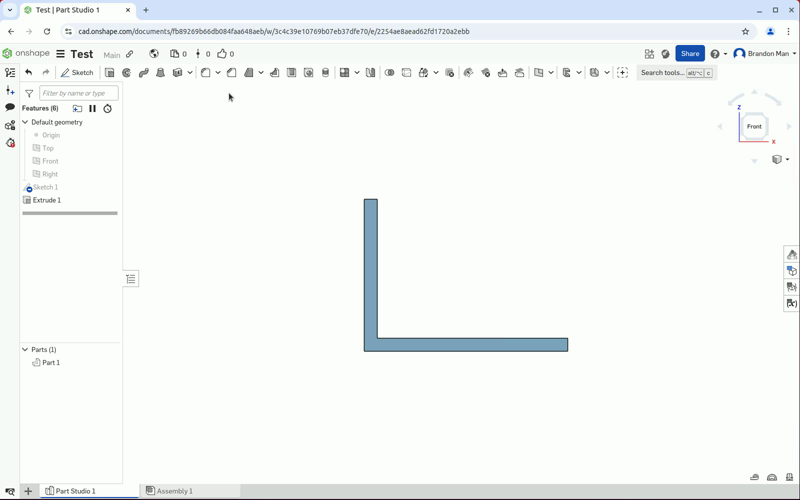
mouse_move(73, 352)
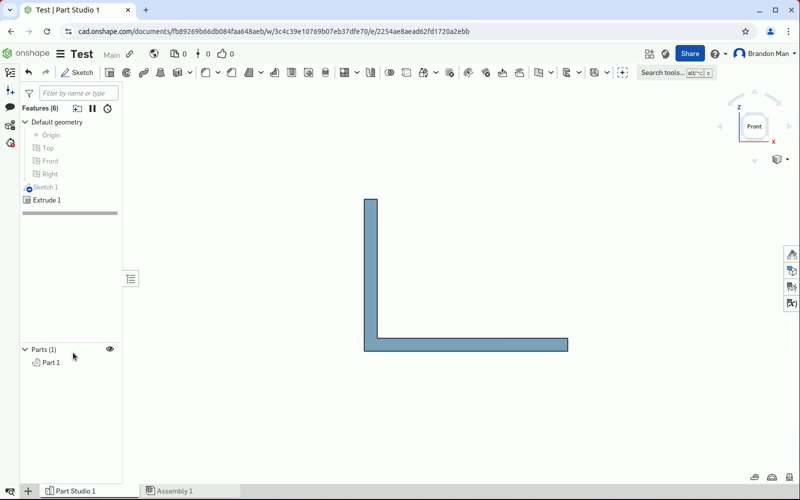
key(y)
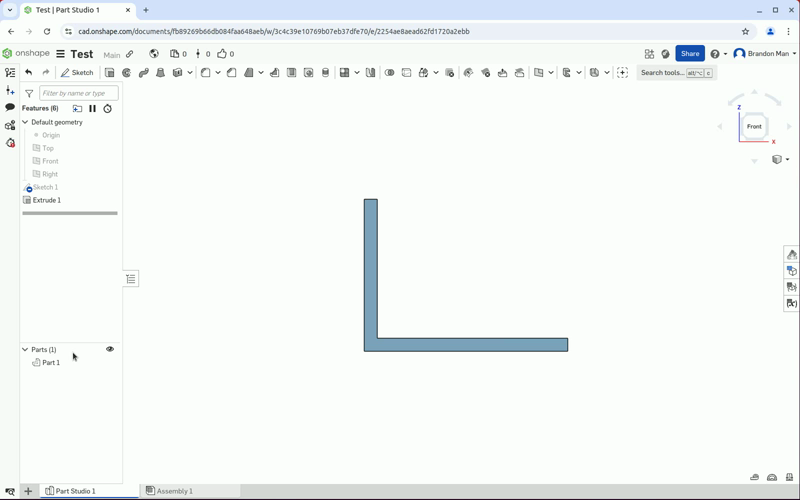
key(shift+p)
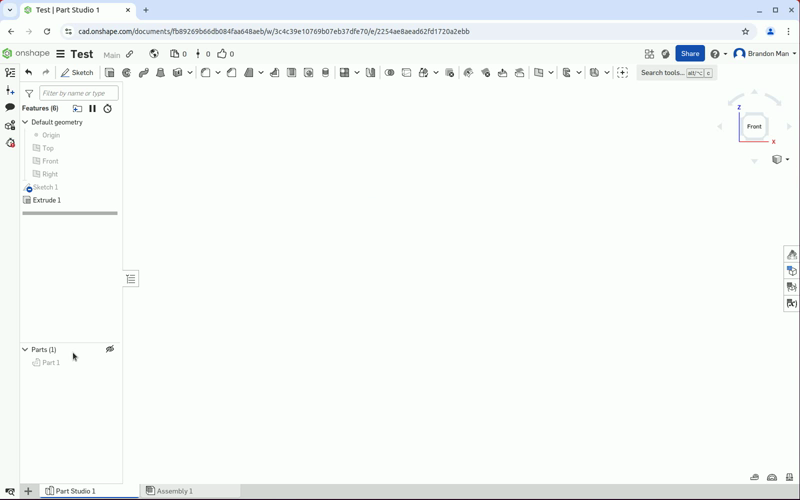
key(space)
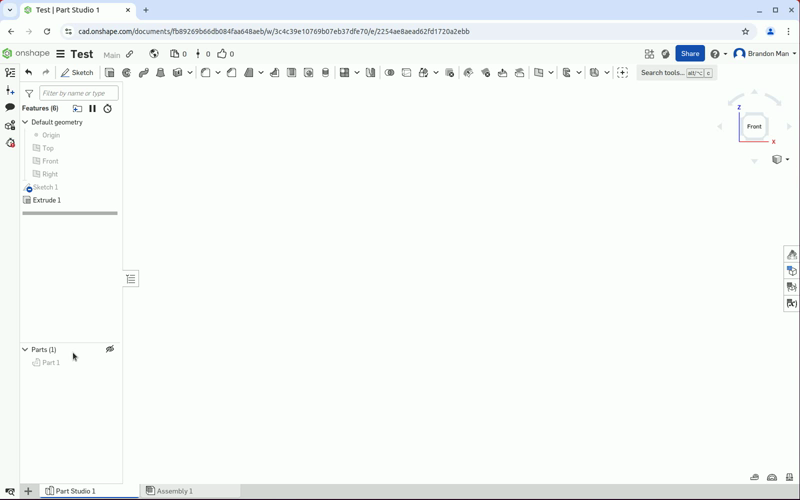
key_down(shift)
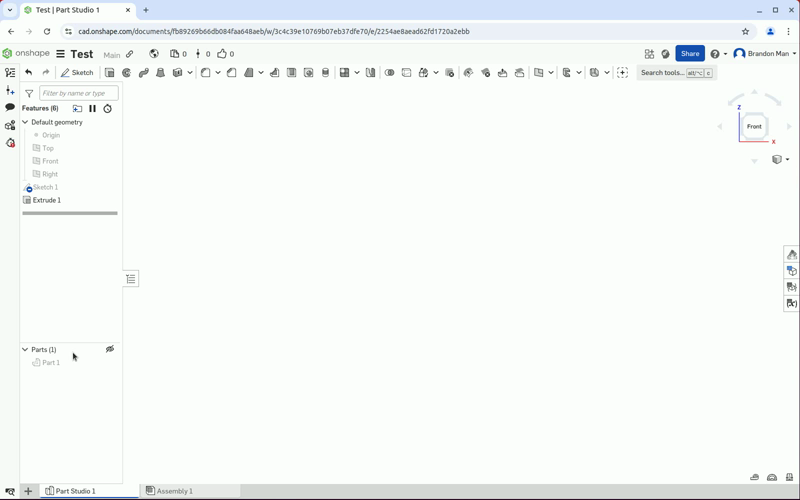
key(down)
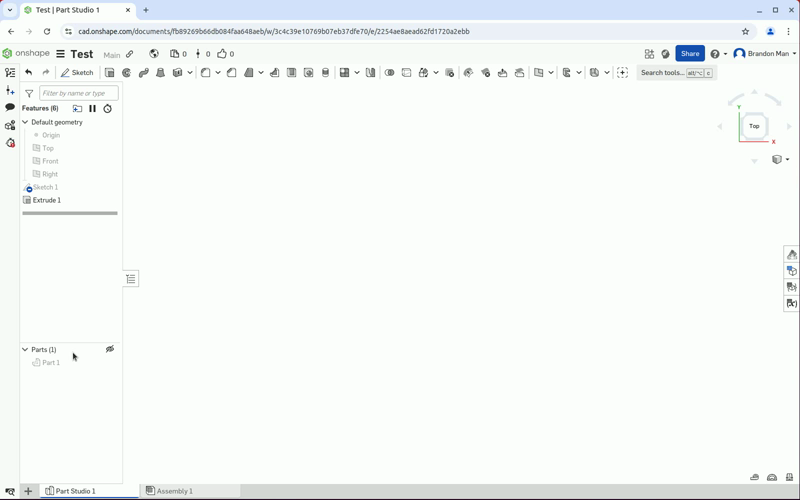
key_up(shift)
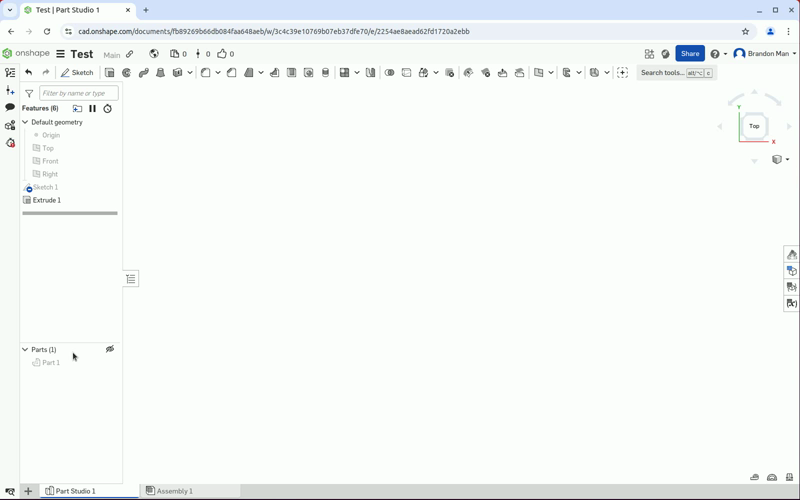
mouse_move(73, 352)
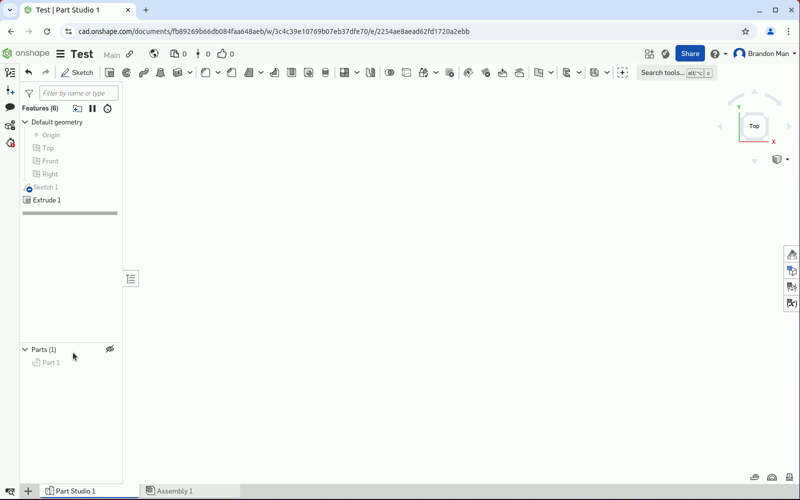
key(shift+y)
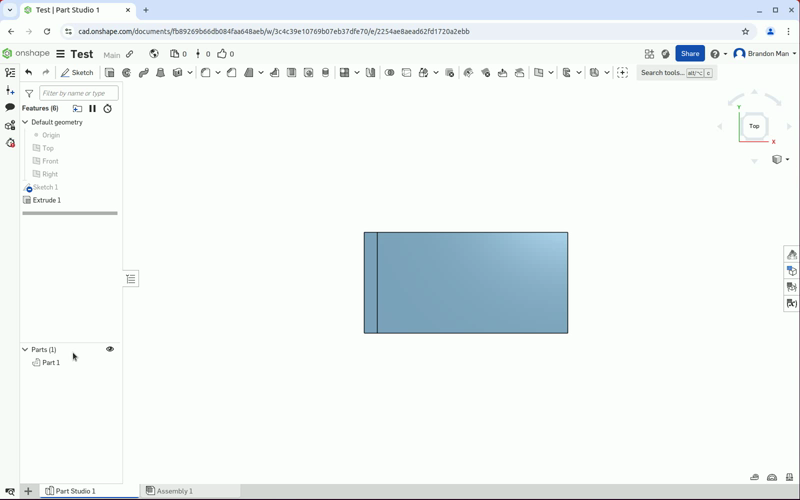
mouse_move(541, 75)
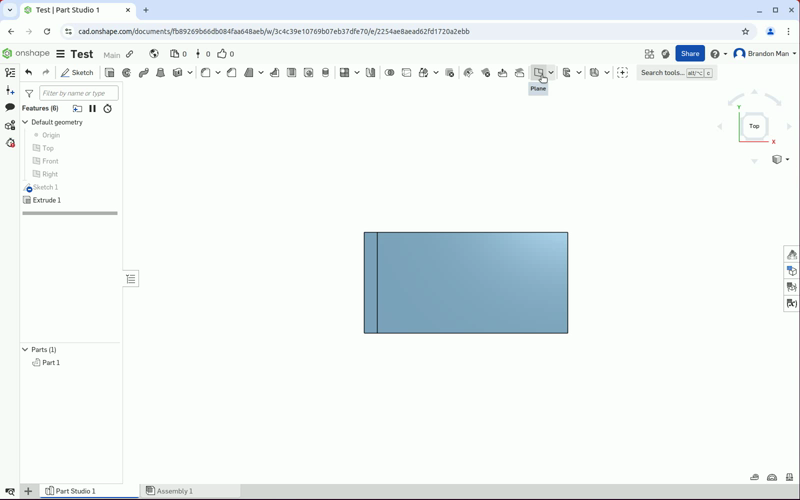
click(541, 75)
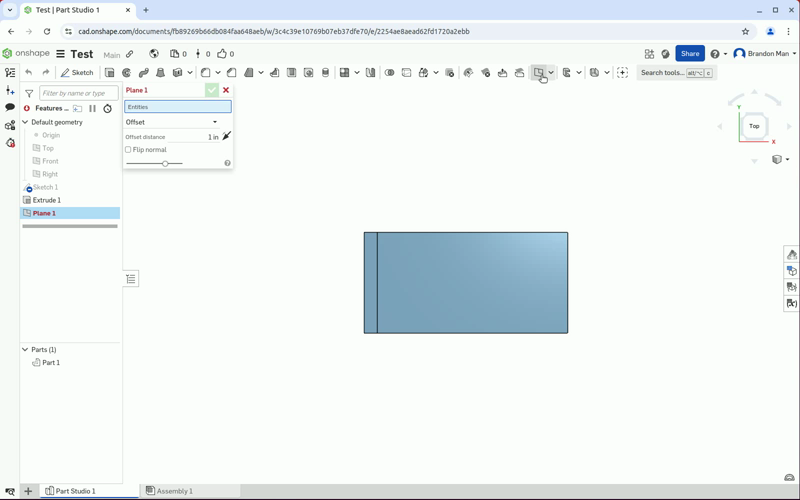
mouse_move(73, 150)
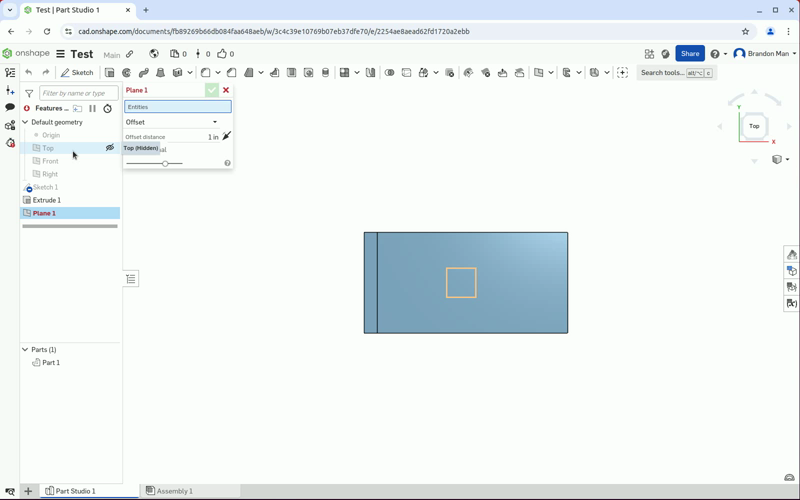
click(73, 150)
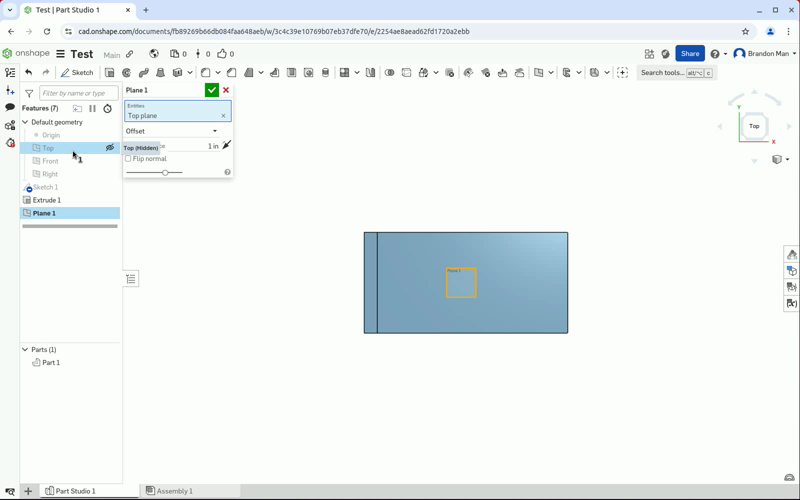
key(tab, 2)
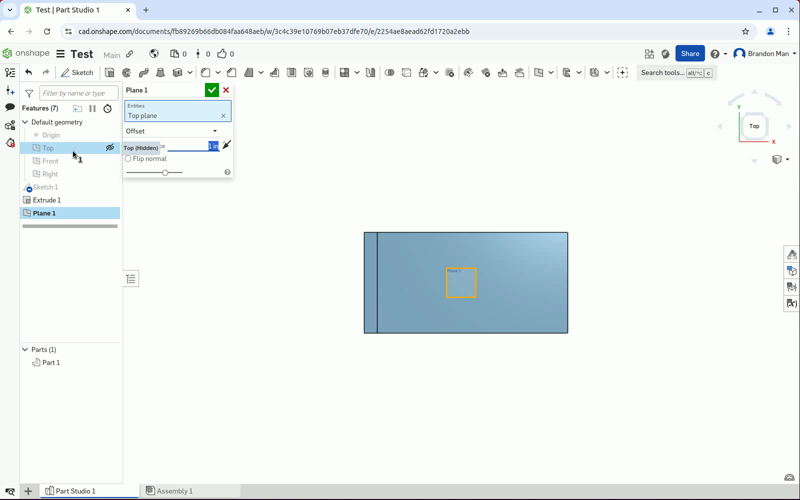
text(11.308)
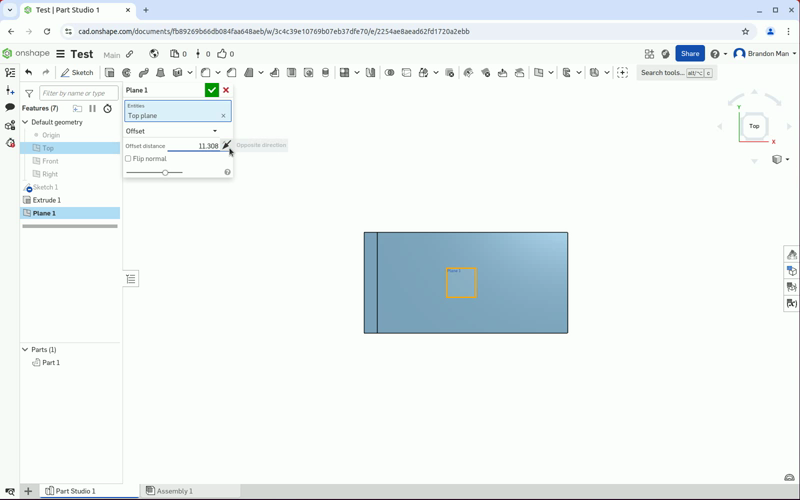
mouse_move(229, 147)
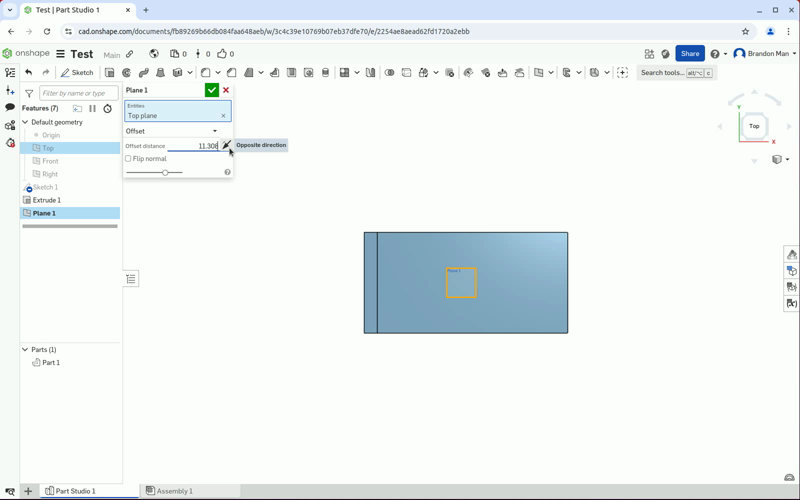
click(229, 147)
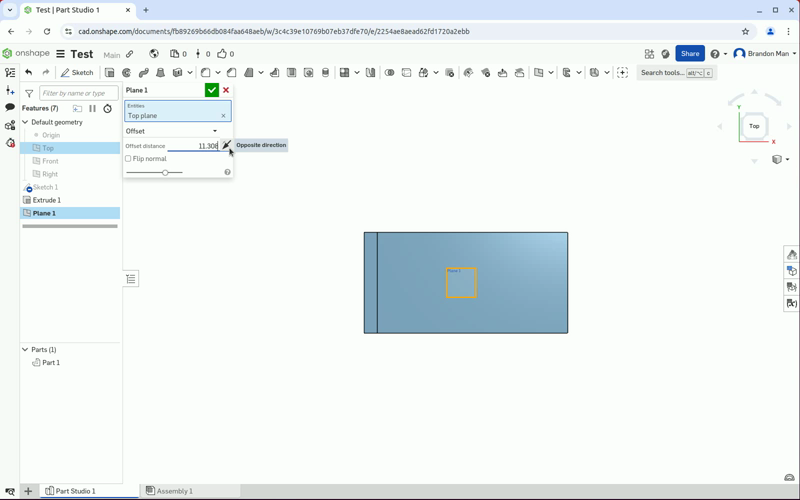
key(enter, 2)
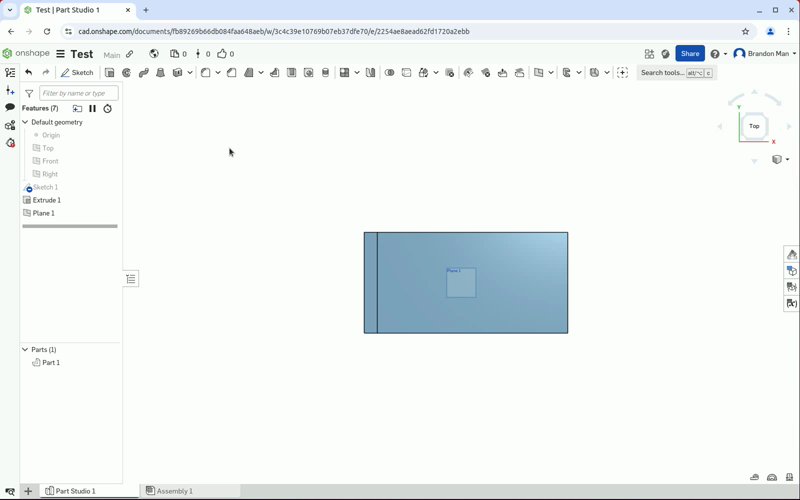
key(shift+s)
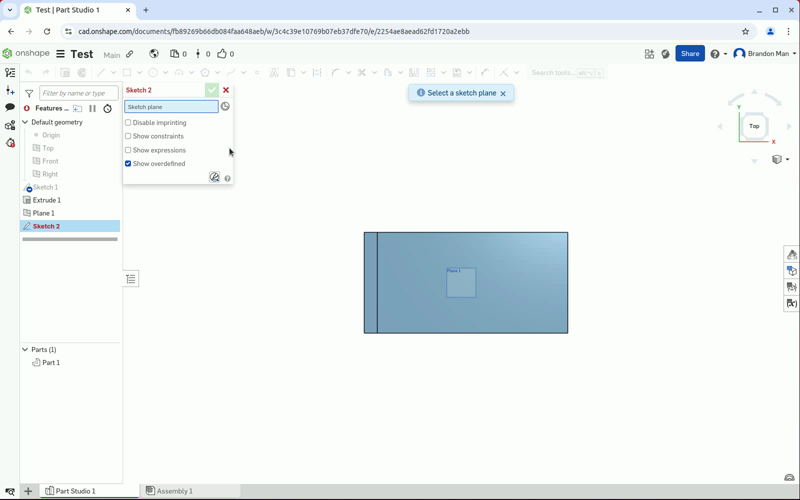
mouse_move(73, 215)
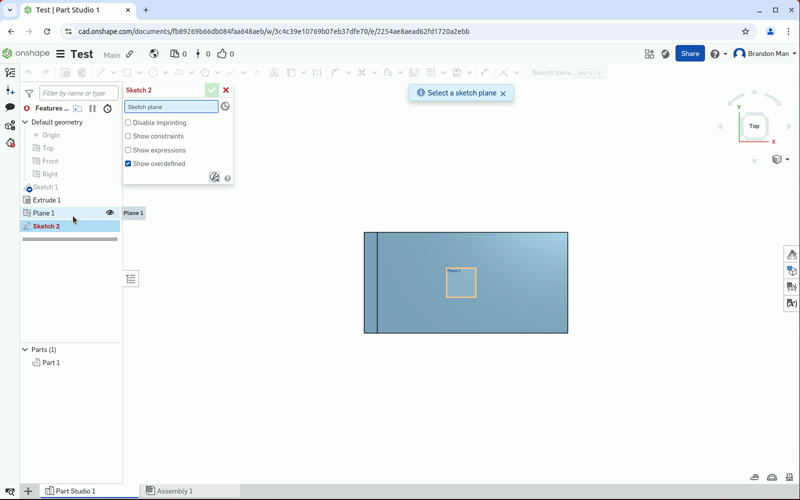
click(73, 215)
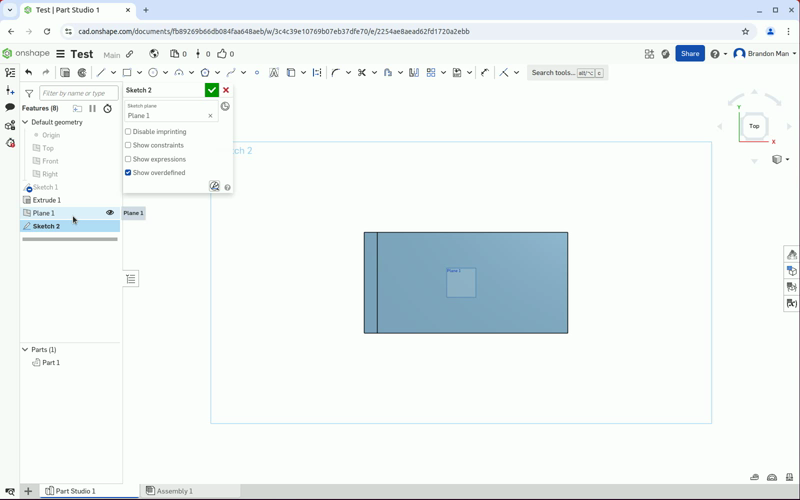
mouse_move(73, 352)
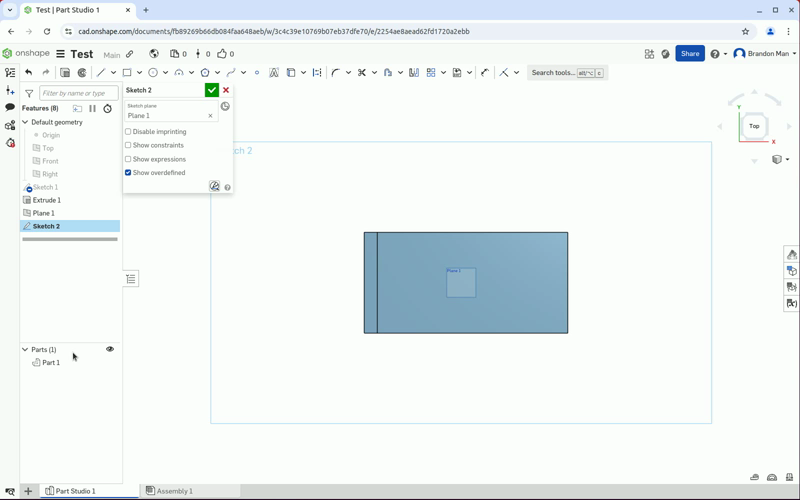
key(y)
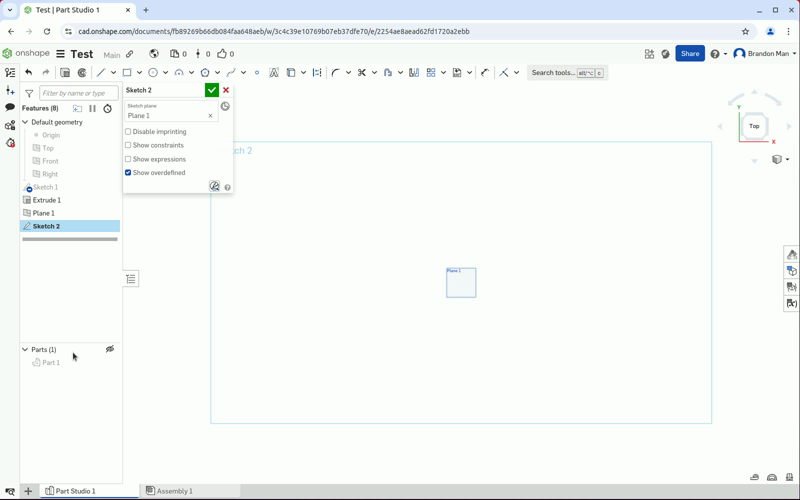
key(l)
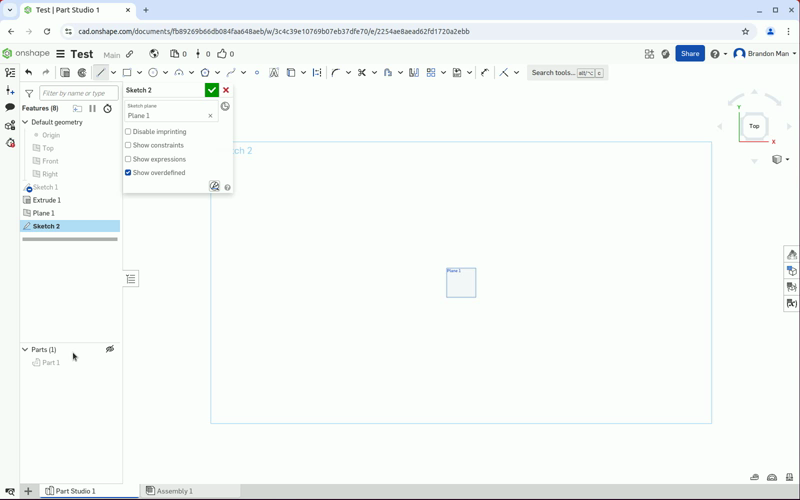
key_down(shift)
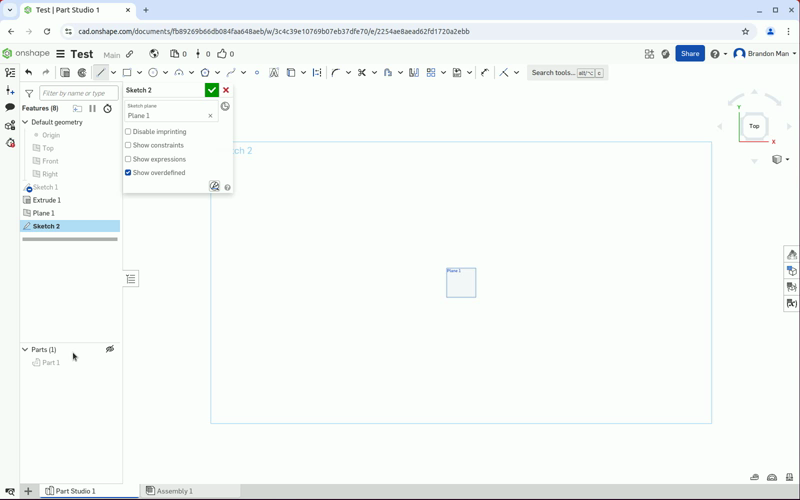
mouse_move(453, 305)
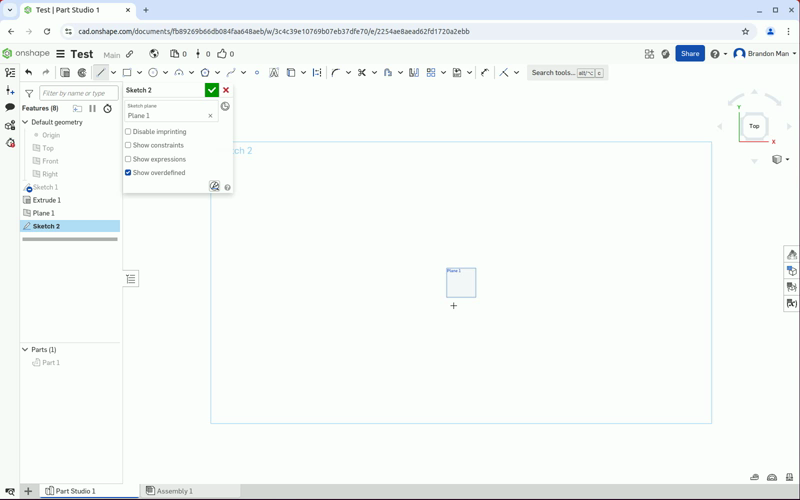
click(453, 305)
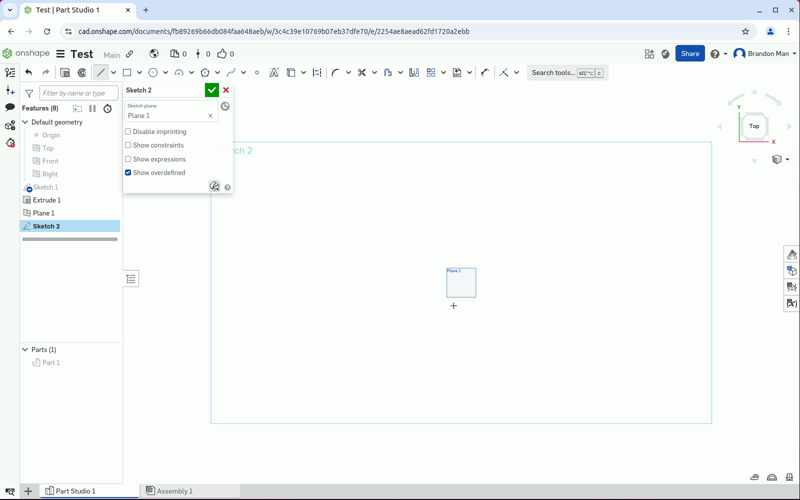
key_up(shift)
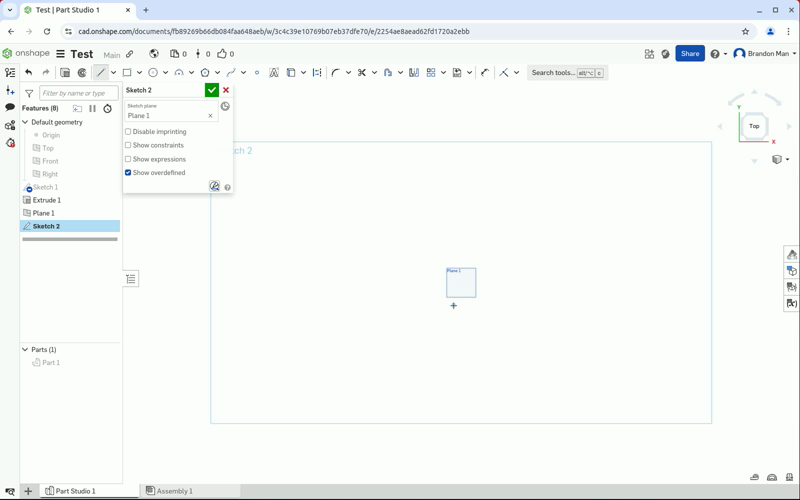
key_down(shift)
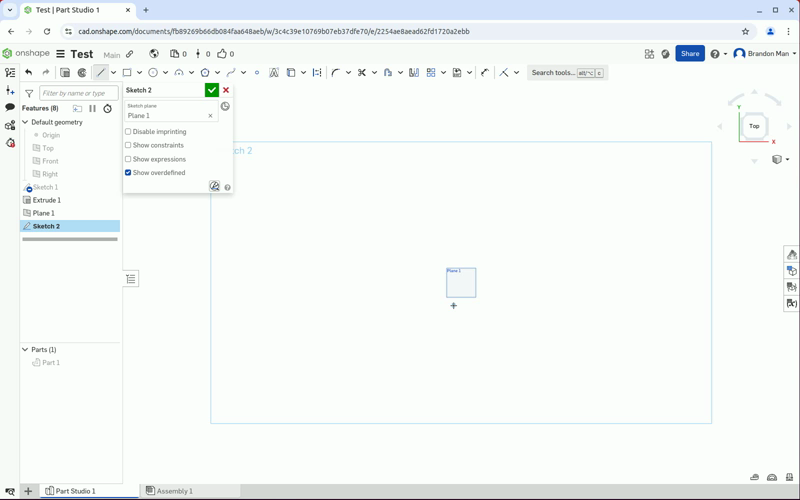
mouse_move(567, 305)
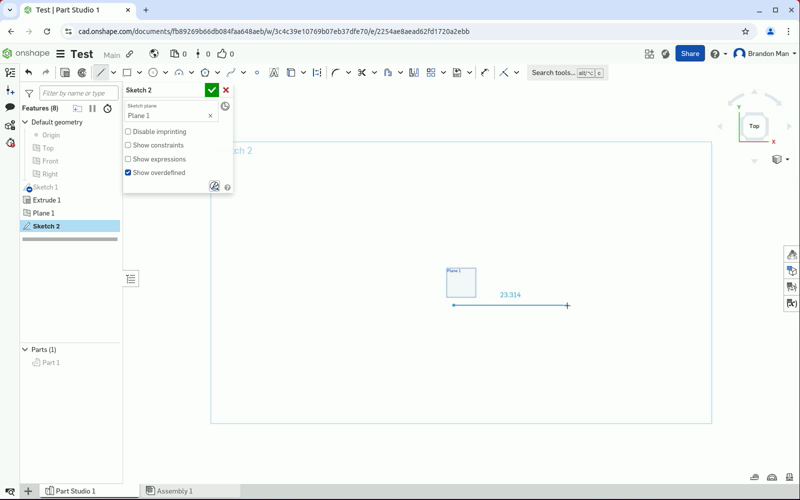
click(567, 305)
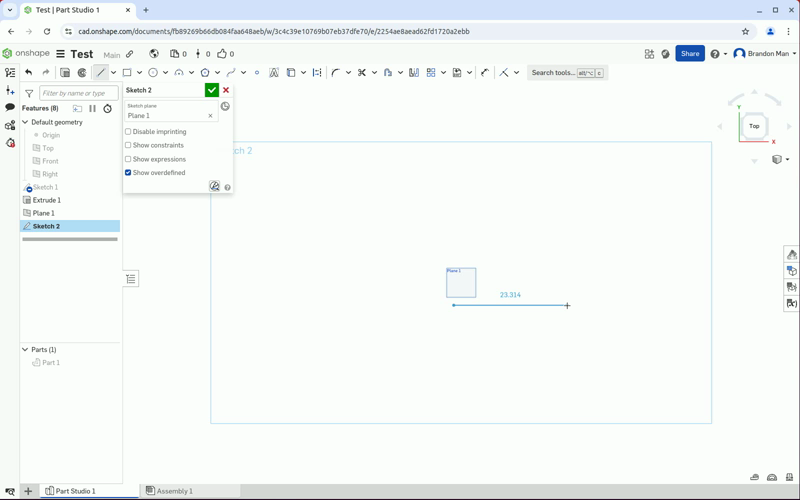
key_up(shift)
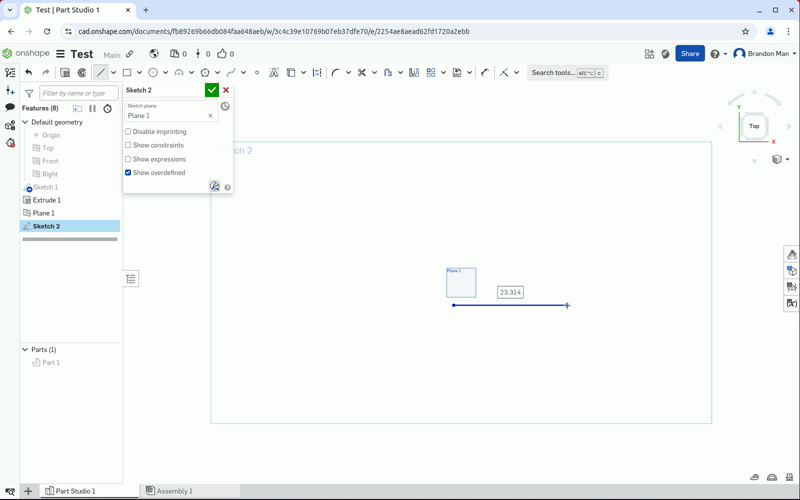
key_down(shift)
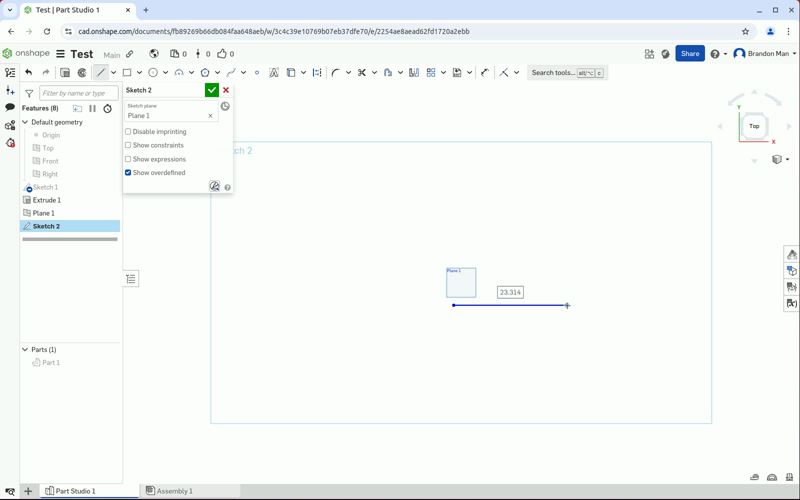
mouse_move(589, 305)
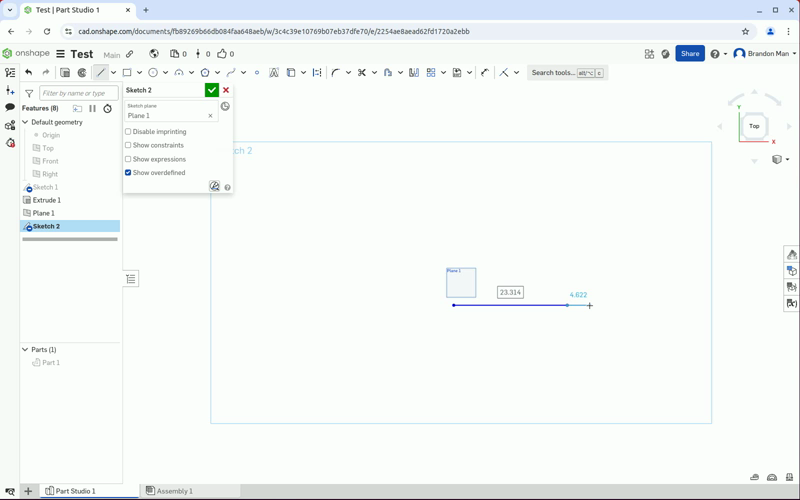
mouse_move(567, 263)
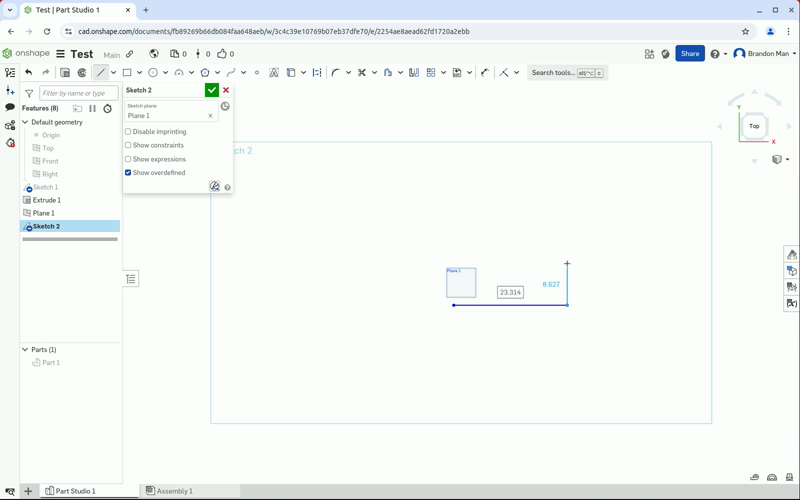
click(567, 263)
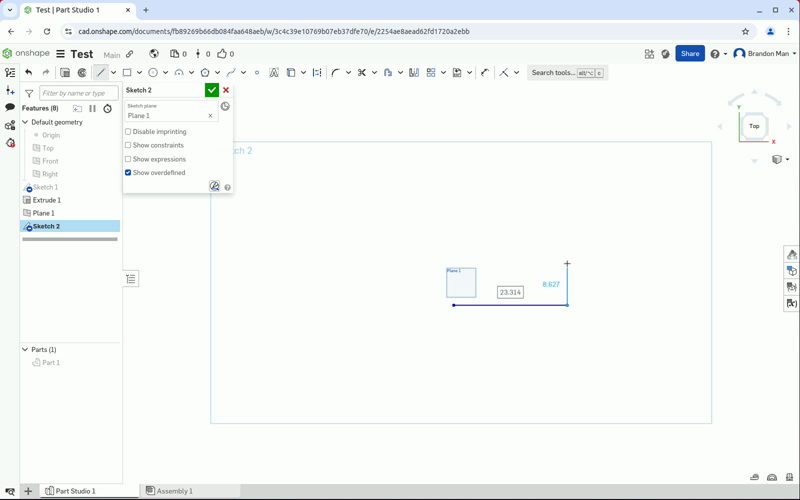
key_up(shift)
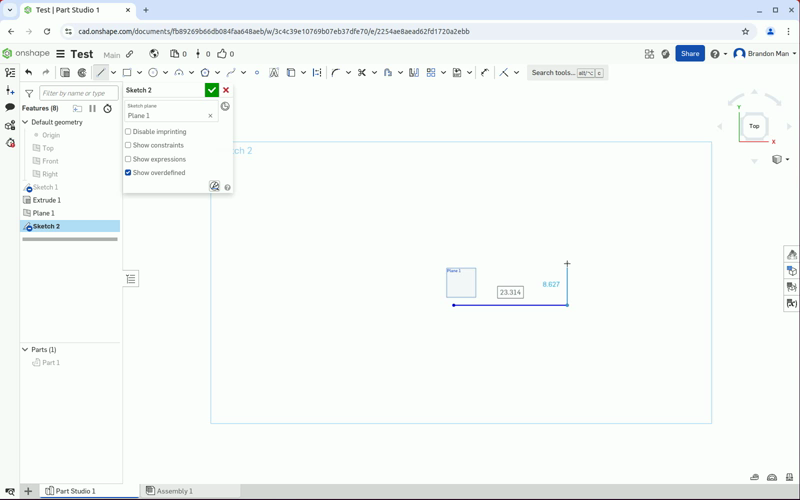
key_down(shift)
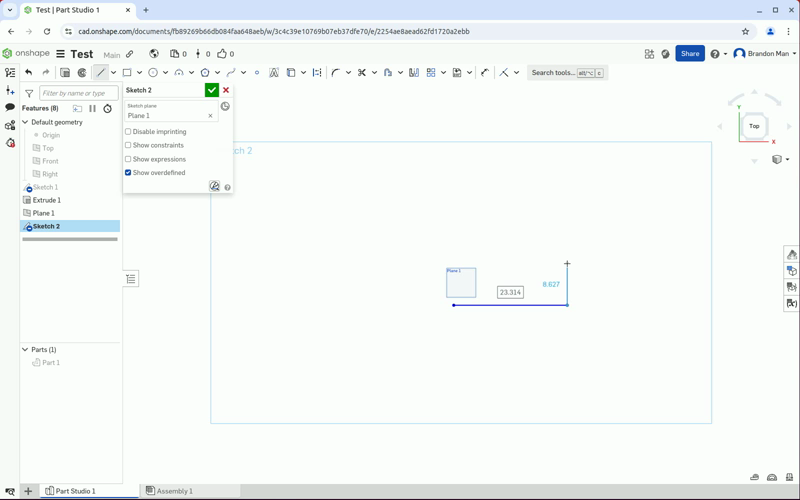
mouse_move(453, 263)
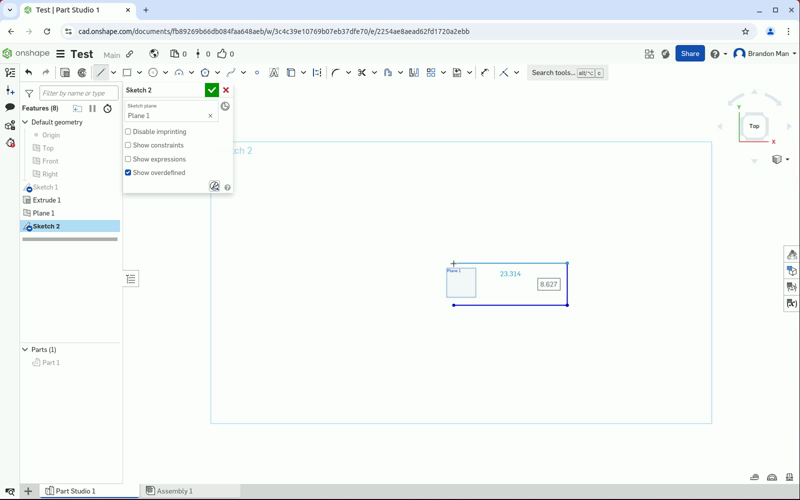
click(453, 263)
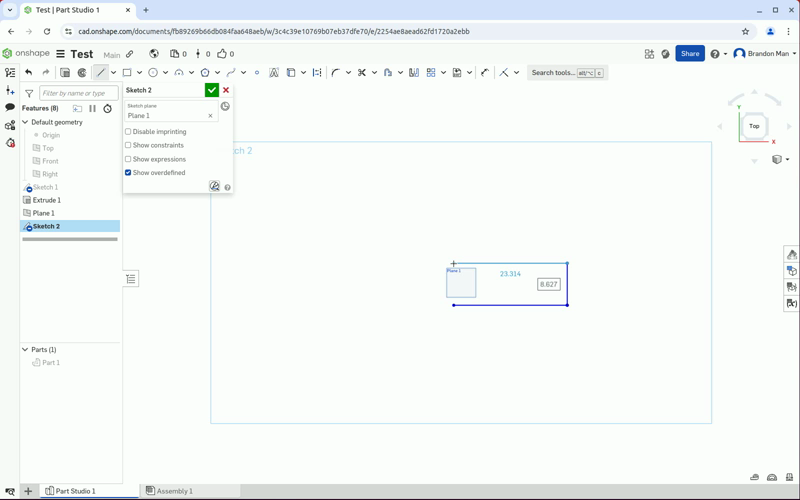
key_up(shift)
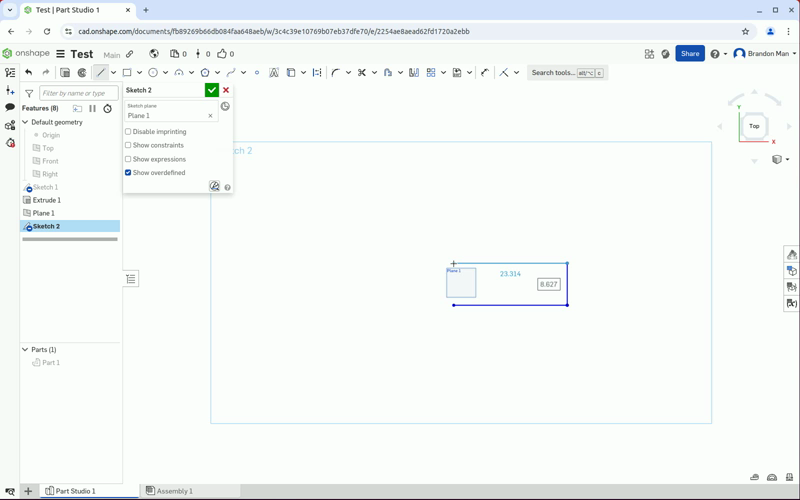
mouse_move(483, 263)
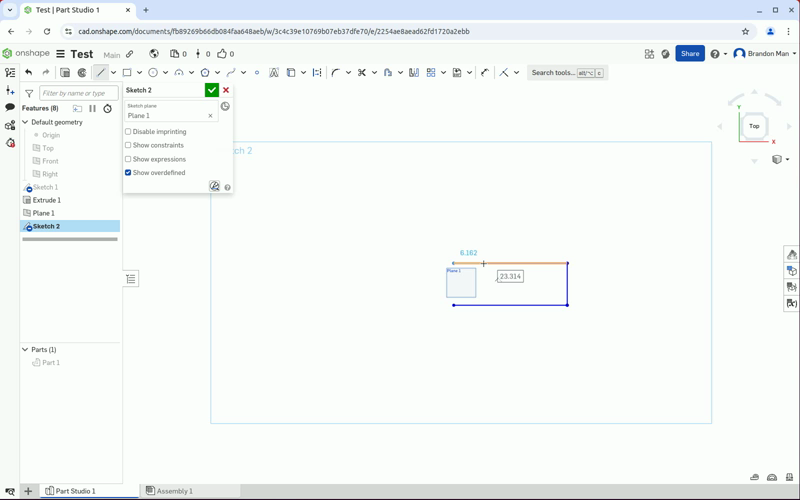
key_down(shift)
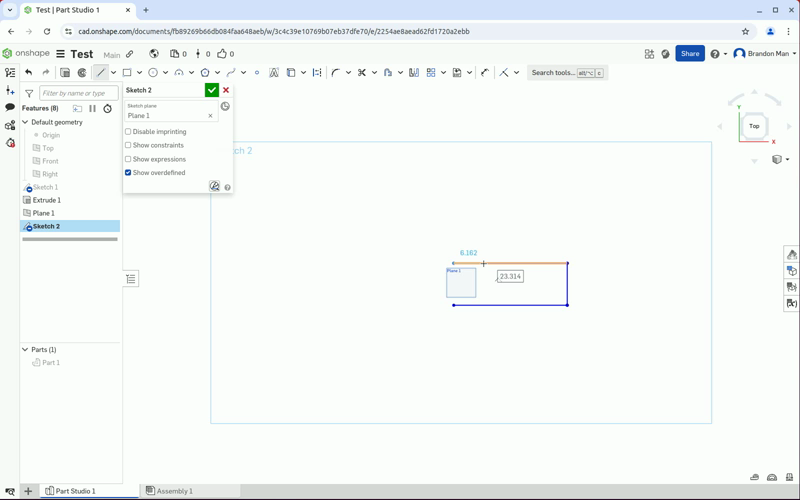
mouse_move(453, 305)
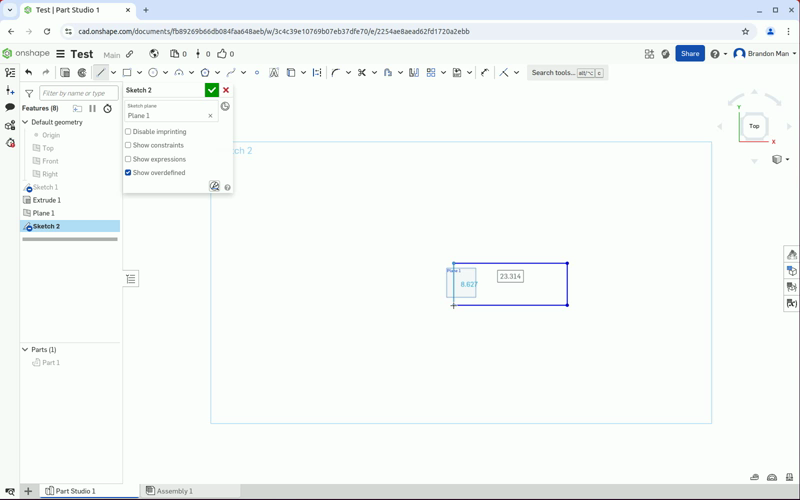
key_up(shift)
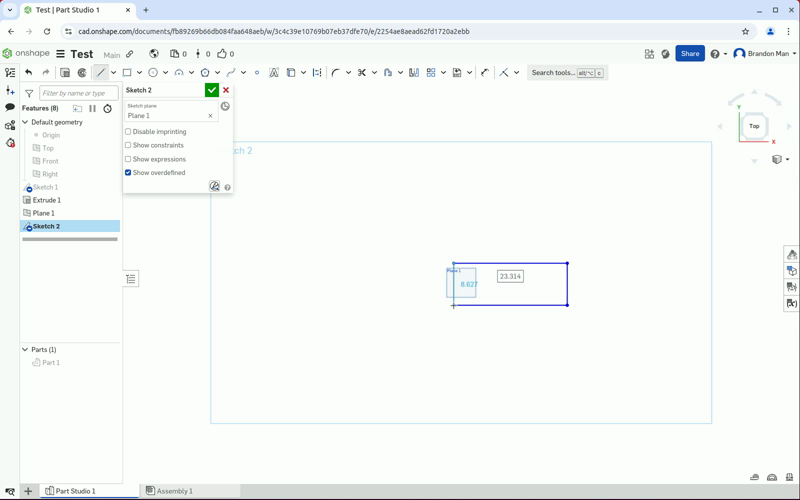
click(453, 305)
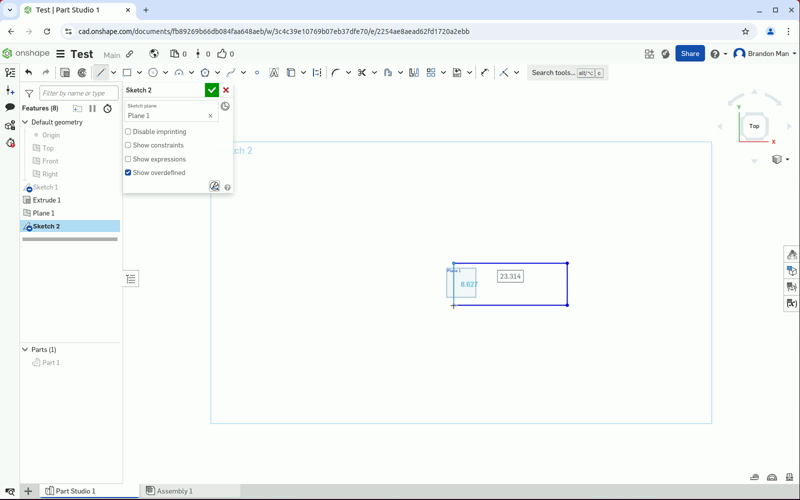
key(esc)
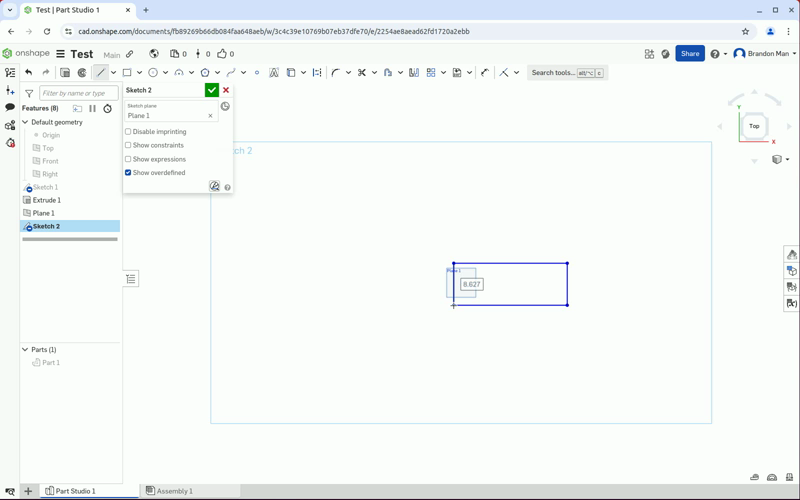
mouse_move(487, 273)
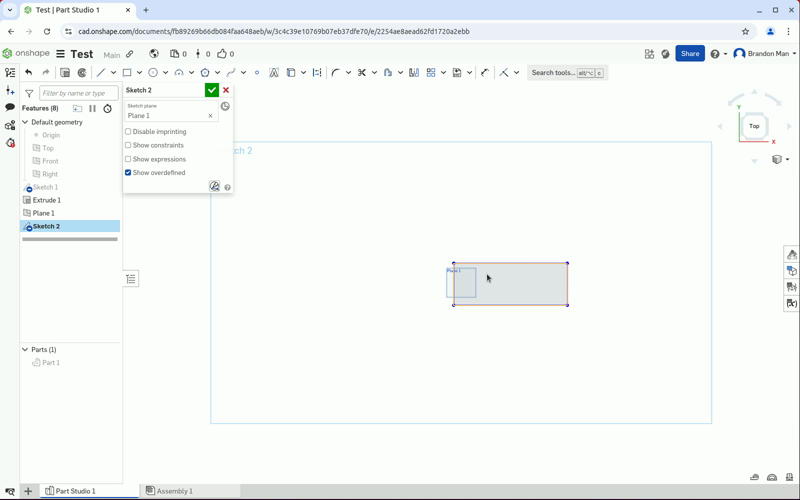
click(487, 273)
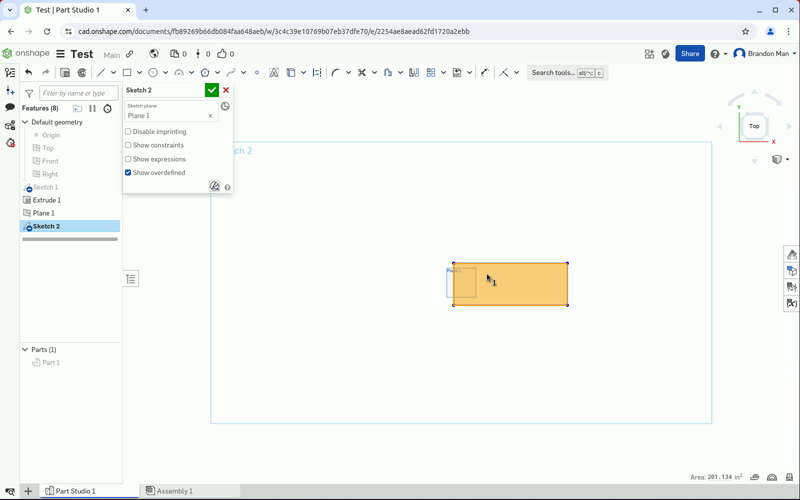
mouse_move(73, 352)
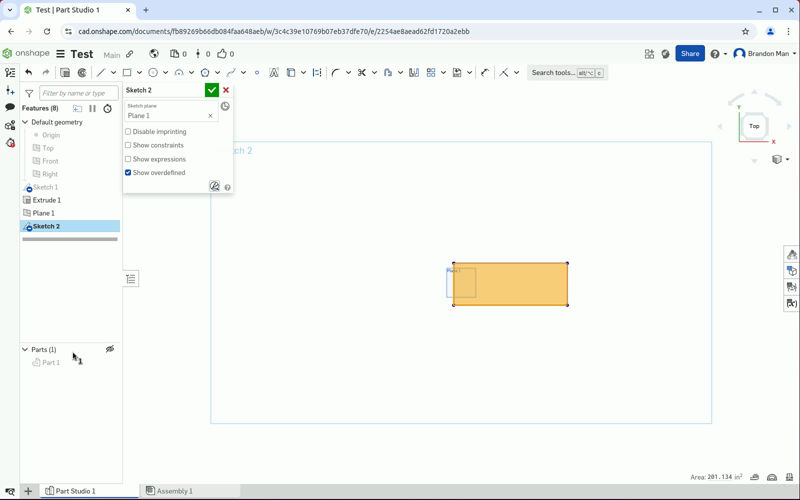
key(shift+y)
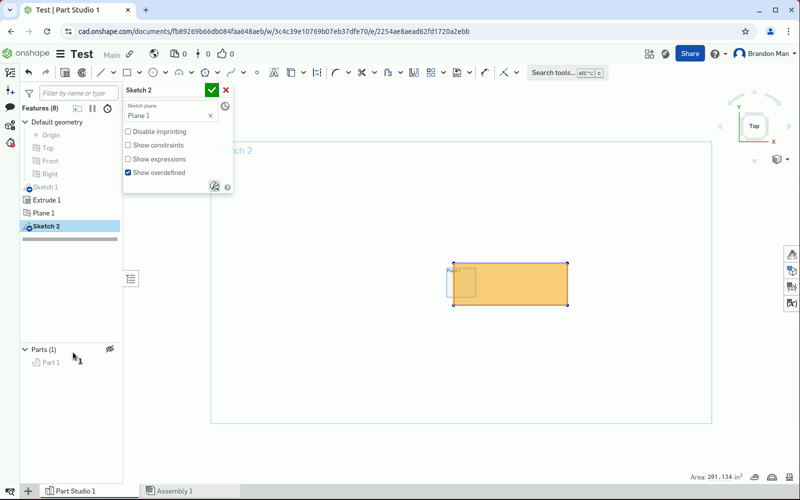
key(shift+e)
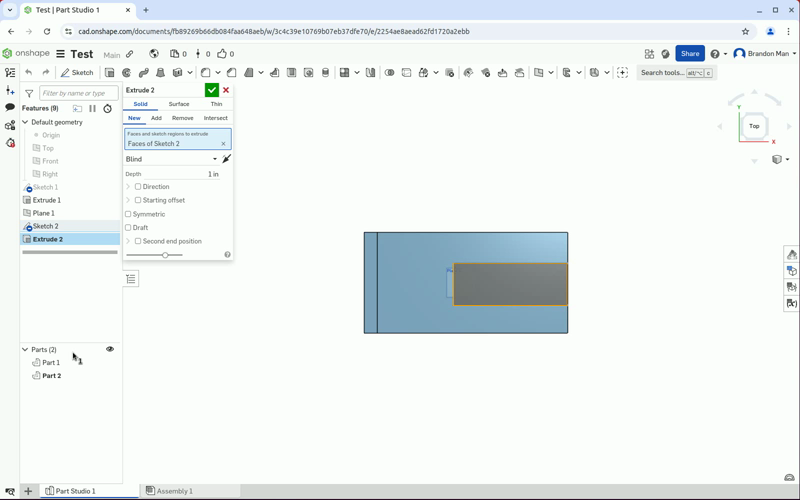
mouse_move(143, 106)
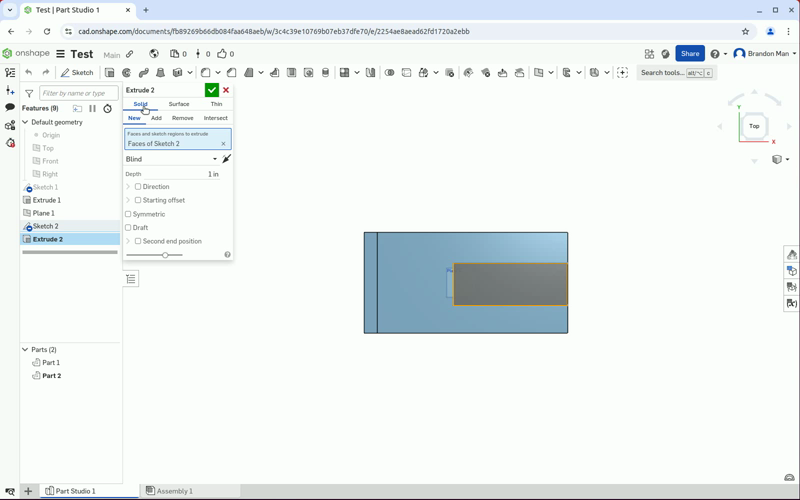
click(143, 106)
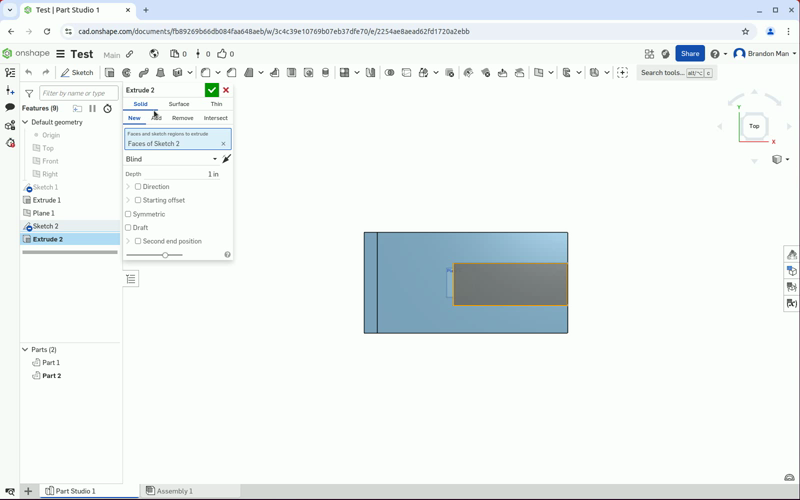
mouse_move(186, 120)
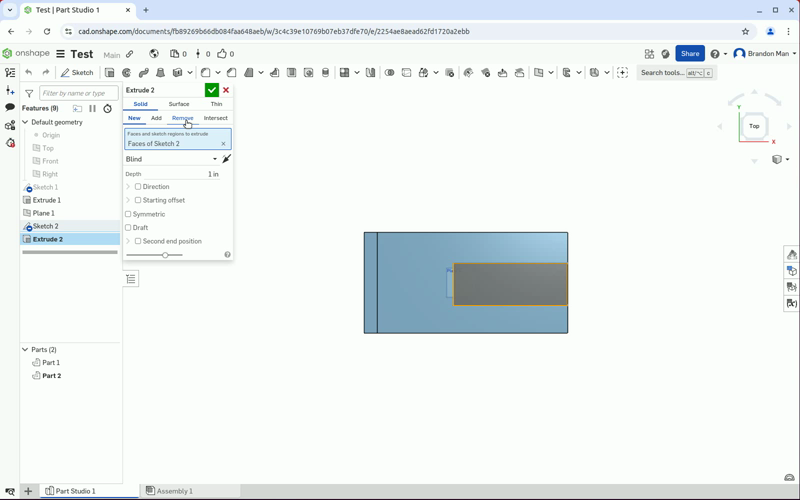
click(186, 120)
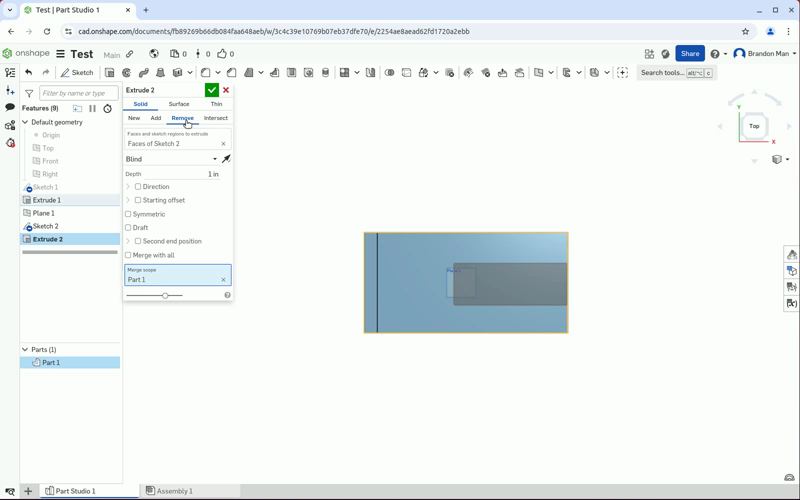
key(tab, 4)
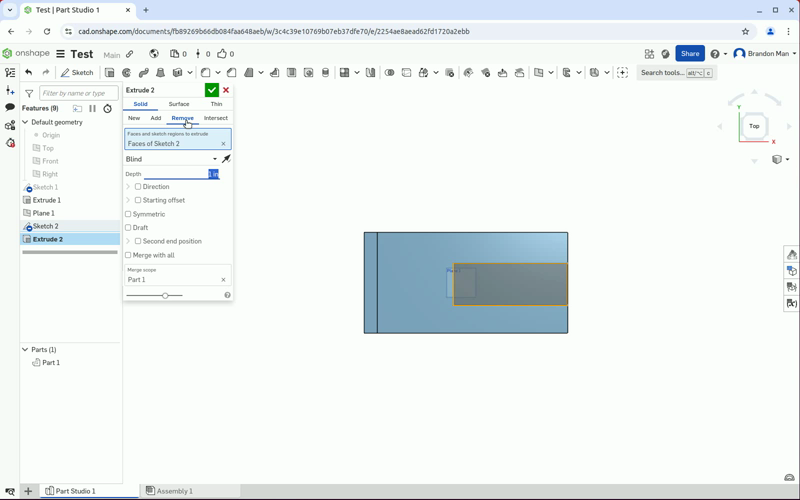
text(3.37)
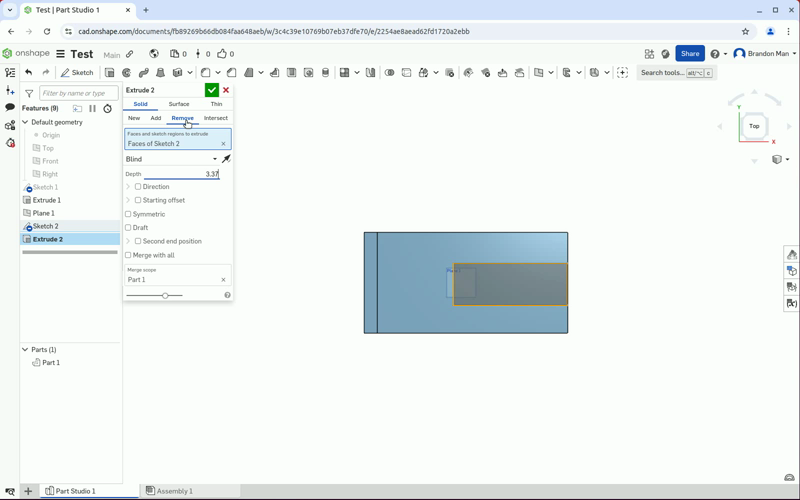
key(tab, 6)
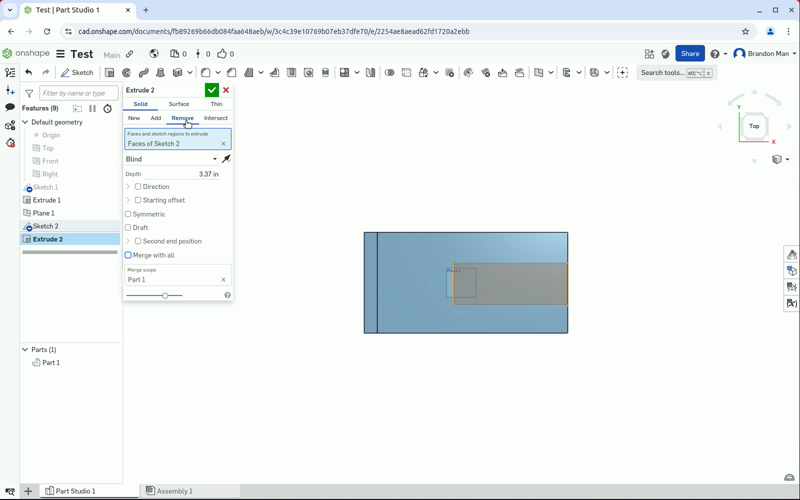
key(space)
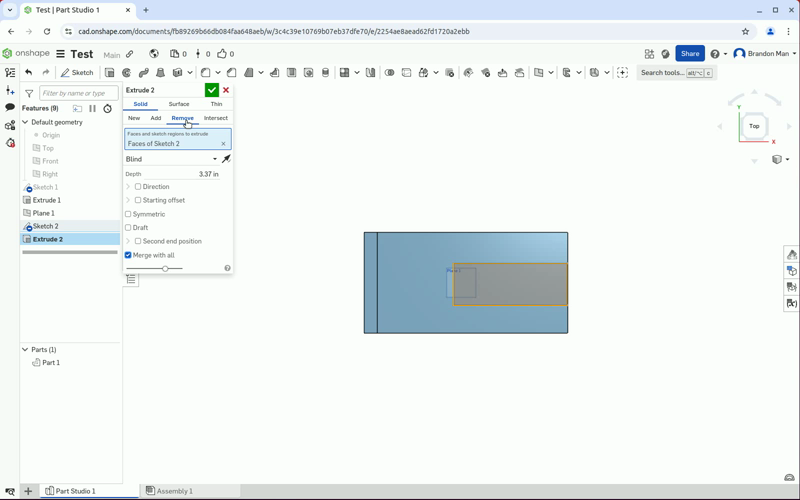
key(enter)
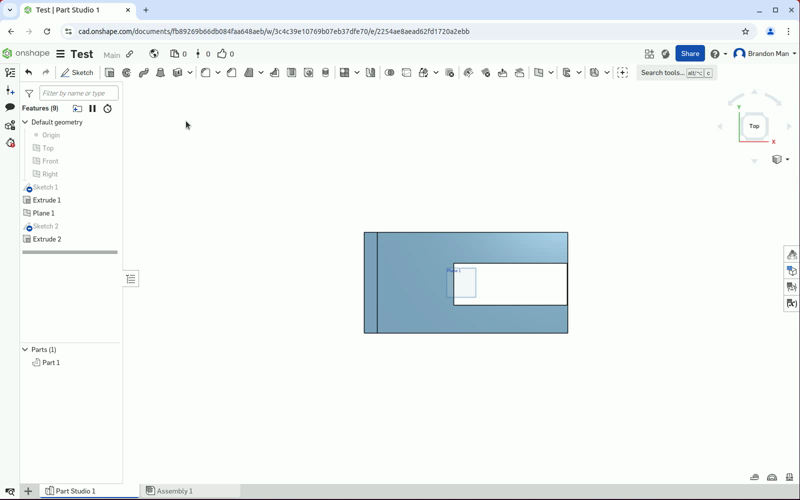
key(shift+h)
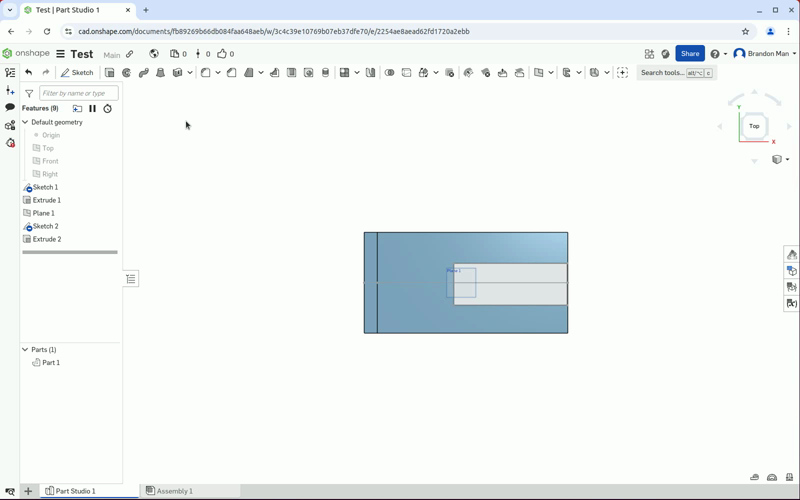
key(shift+h)
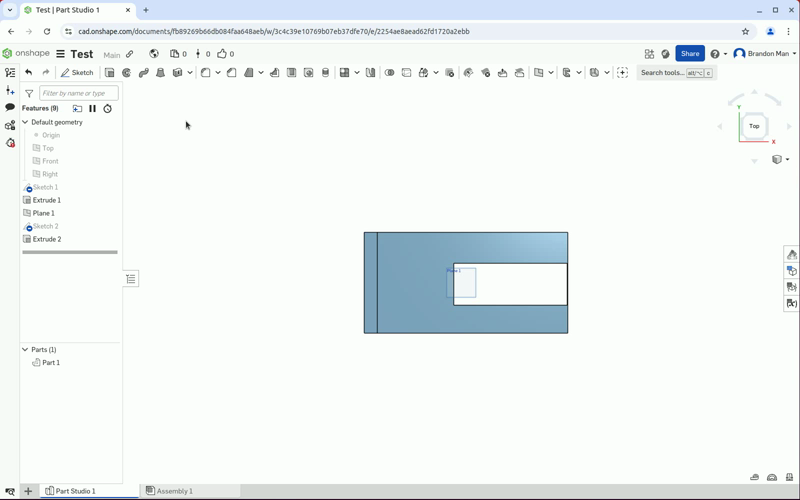
mouse_move(73, 189)
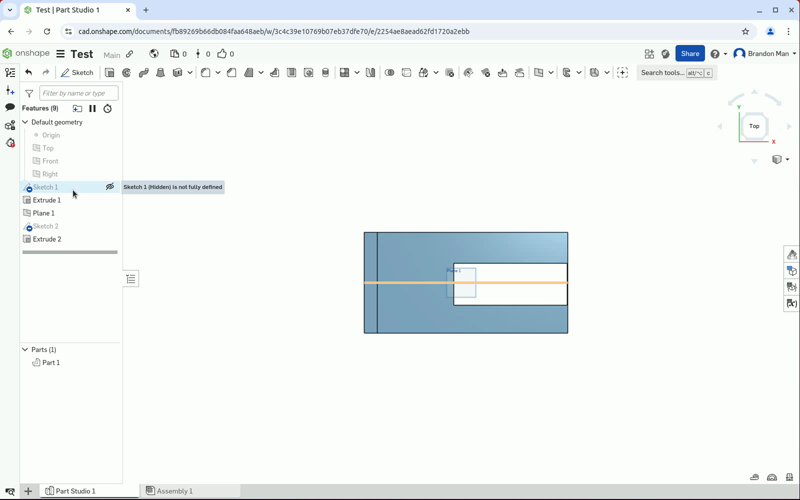
click(73, 189)
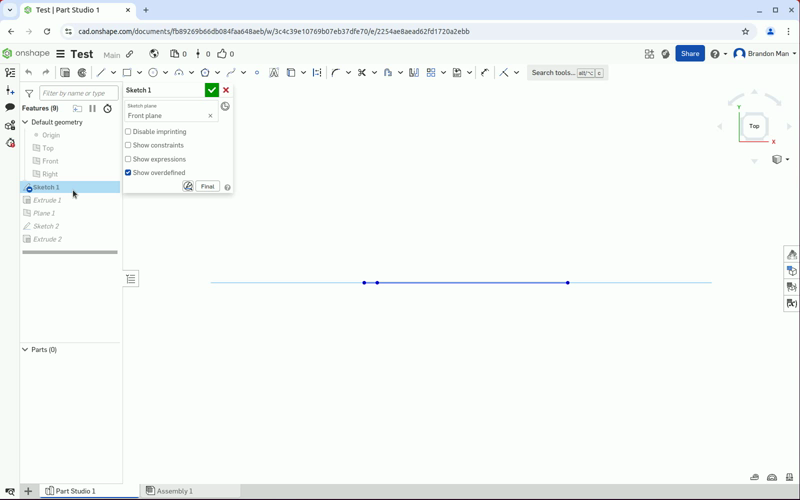
mouse_move(229, 92)
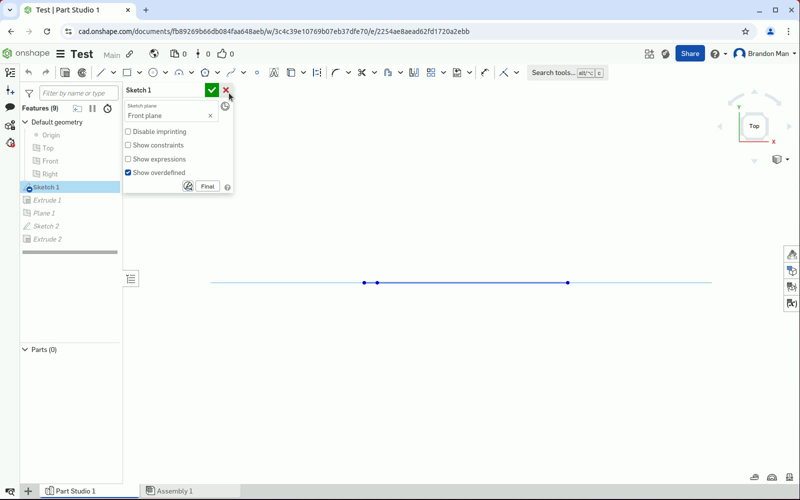
click(229, 92)
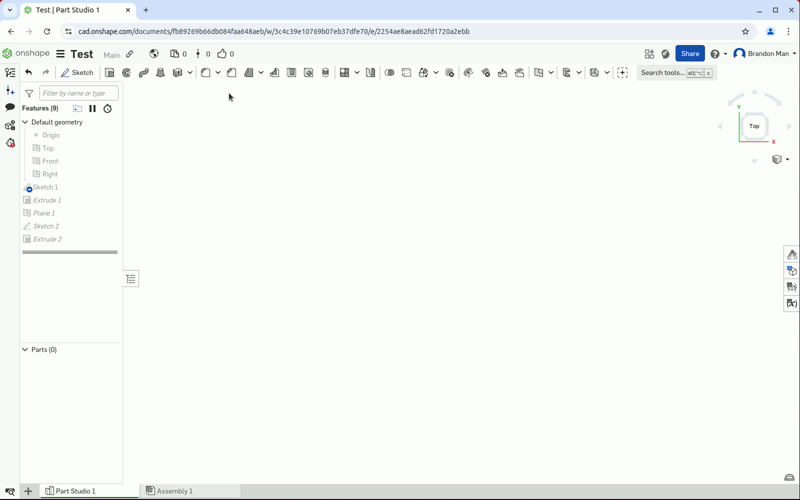
mouse_move(73, 352)
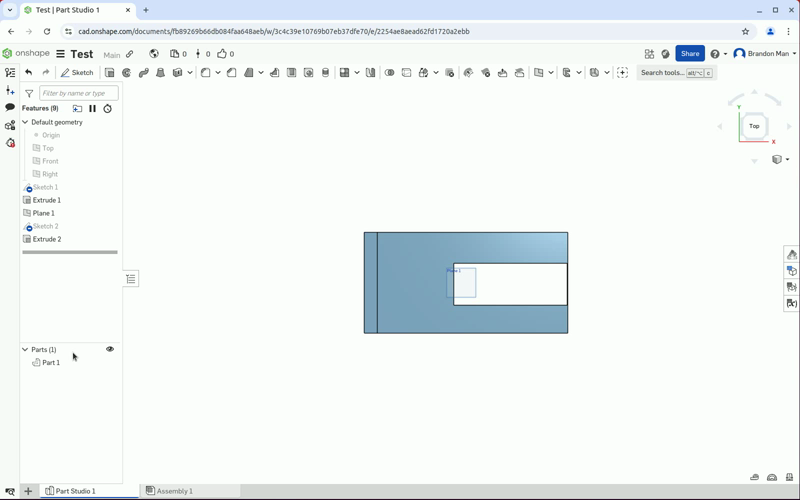
key(y)
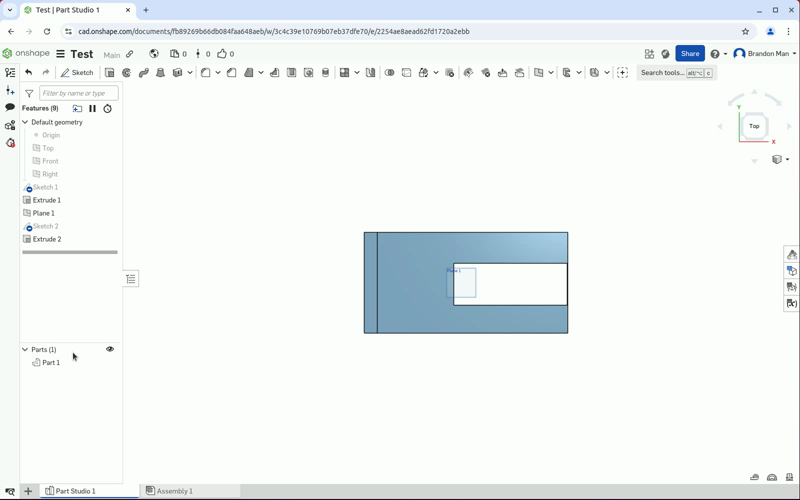
key(shift+p)
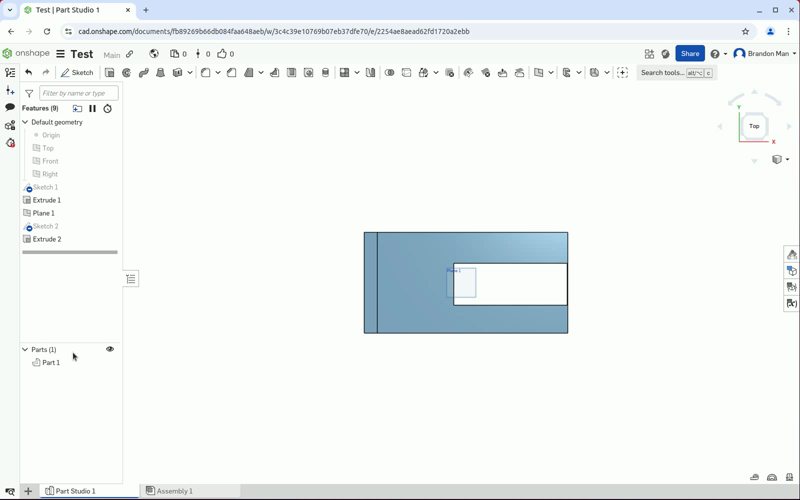
key(space)
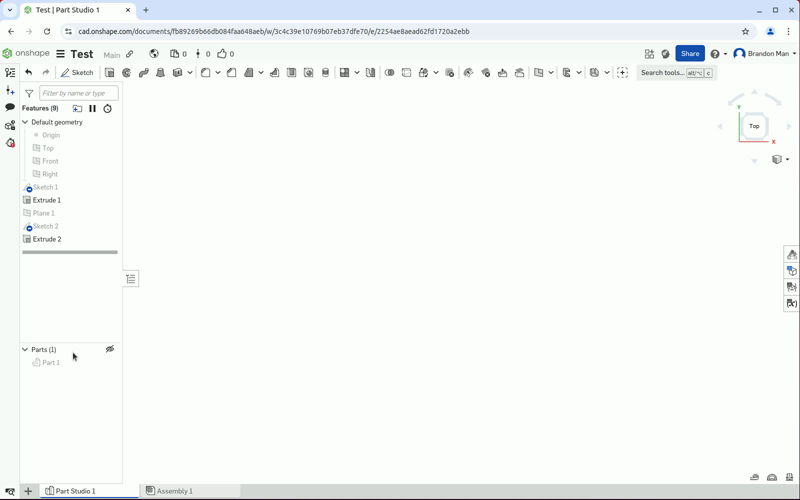
key_down(shift)
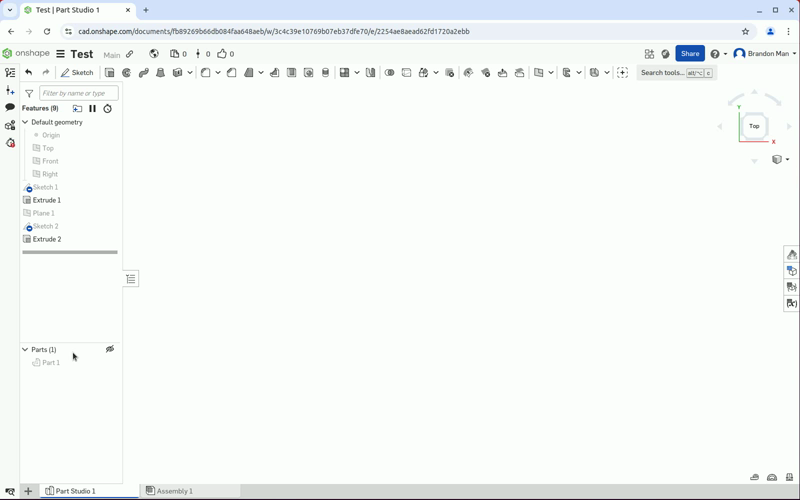
key(up)
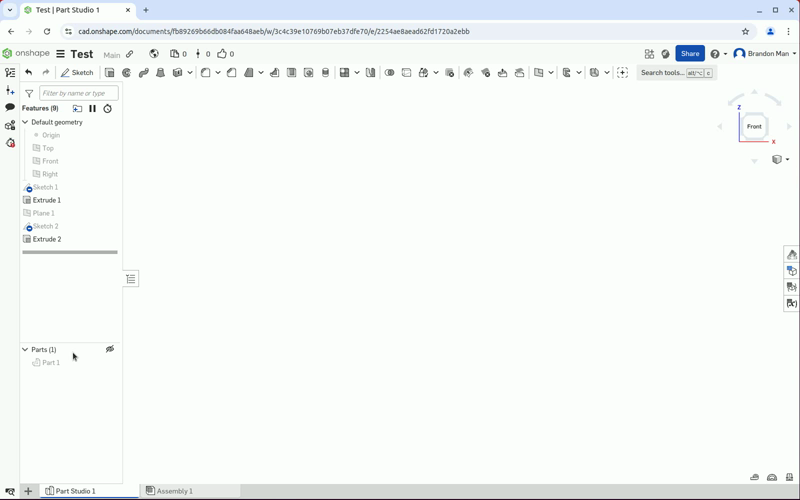
key_up(shift)
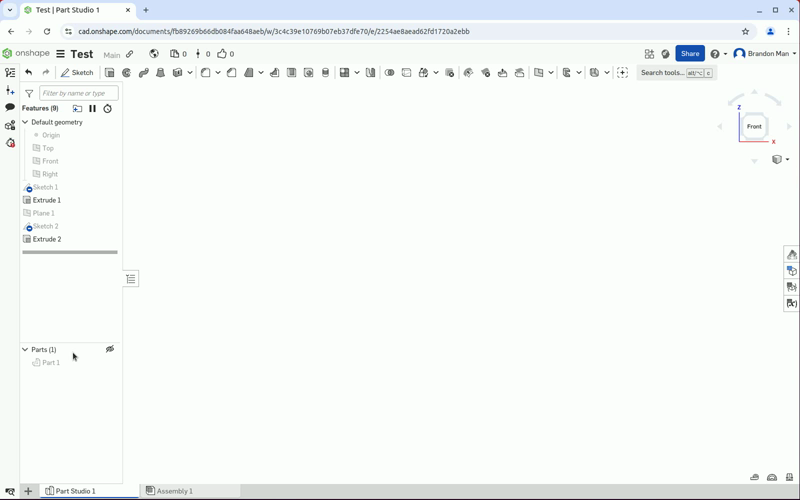
key(space)
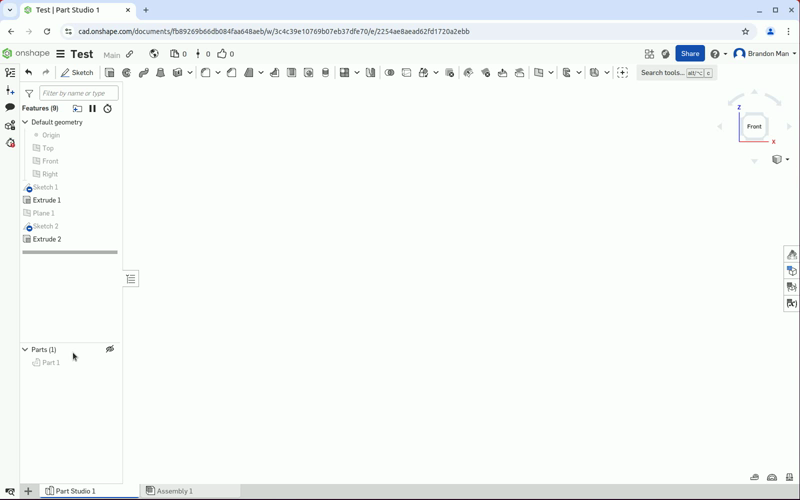
key_down(shift)
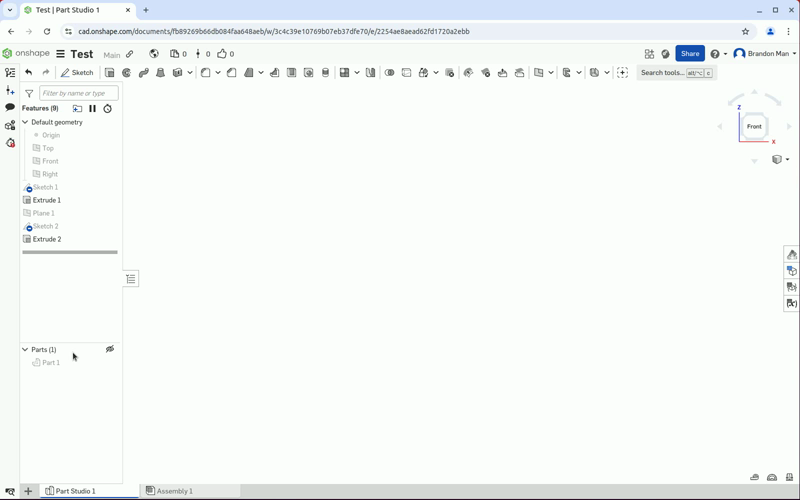
key(left)
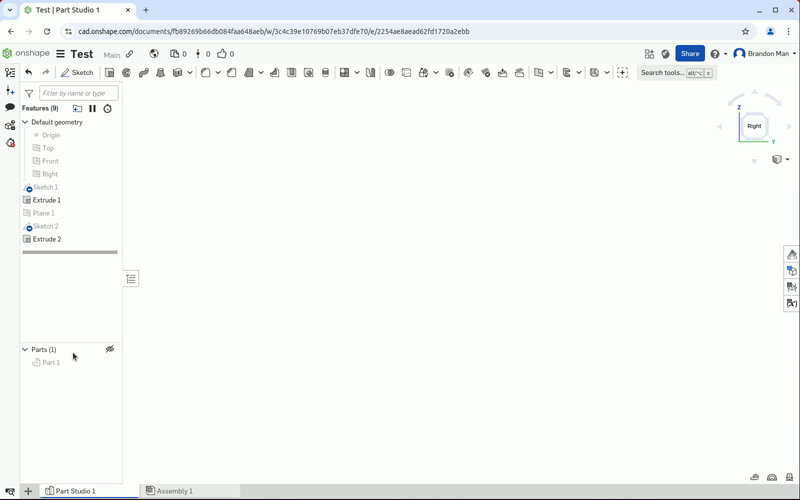
key_up(shift)
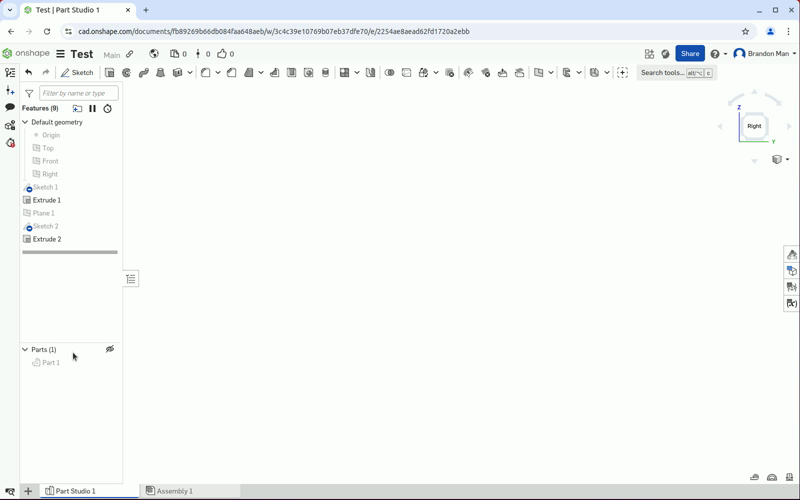
mouse_move(73, 352)
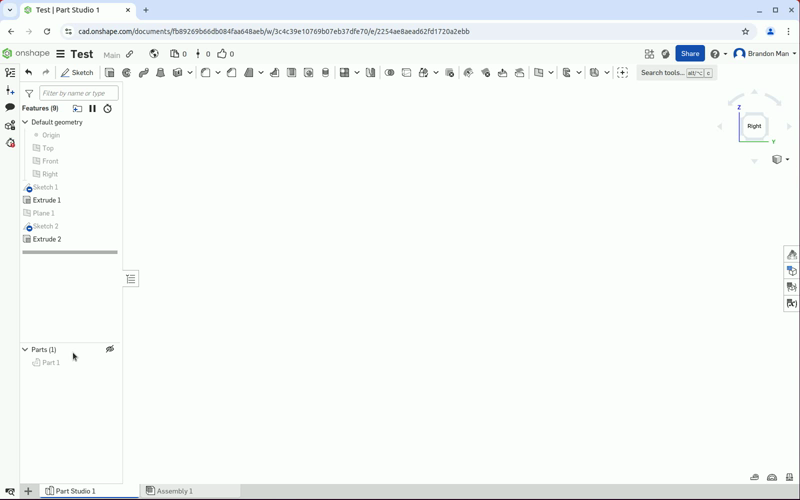
key(shift+y)
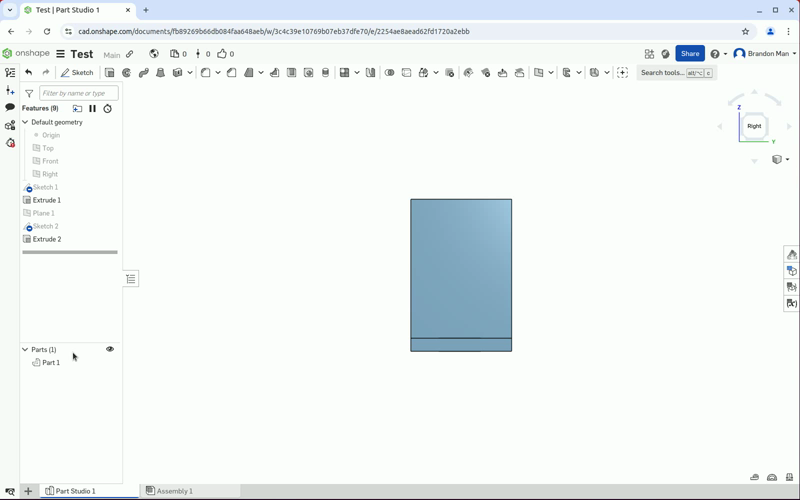
mouse_move(541, 75)
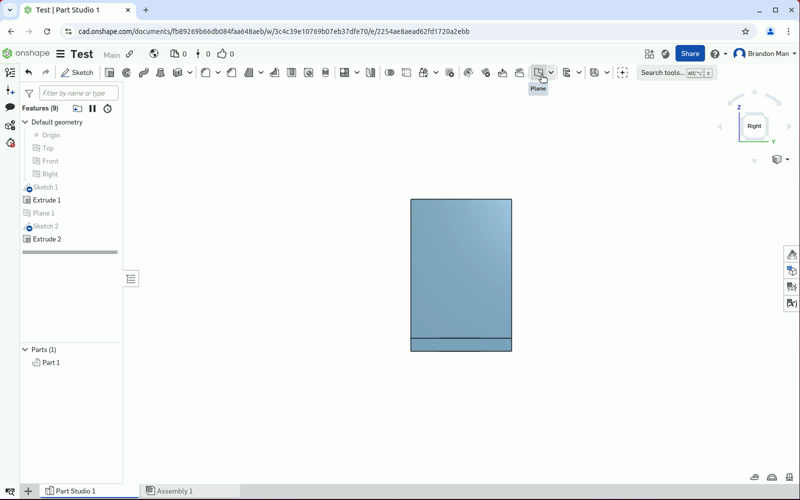
click(541, 75)
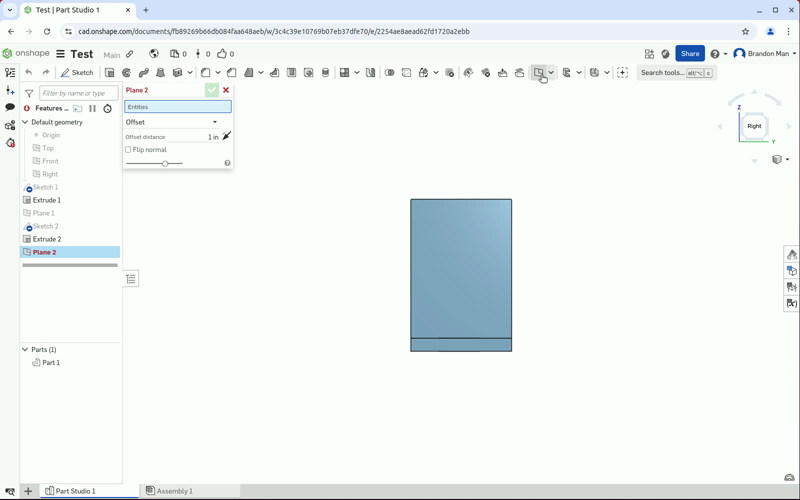
mouse_move(73, 176)
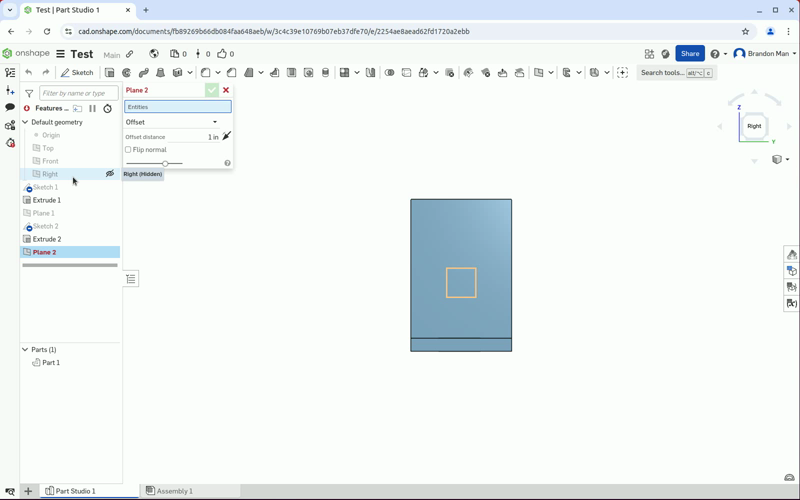
click(73, 176)
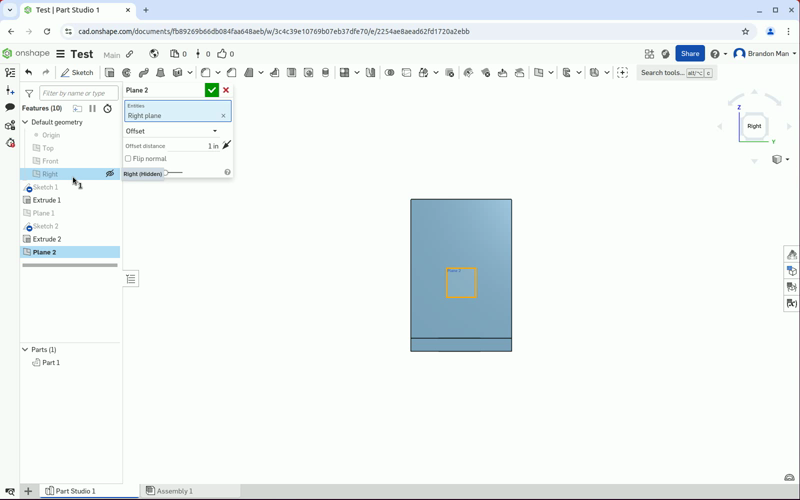
key(tab, 2)
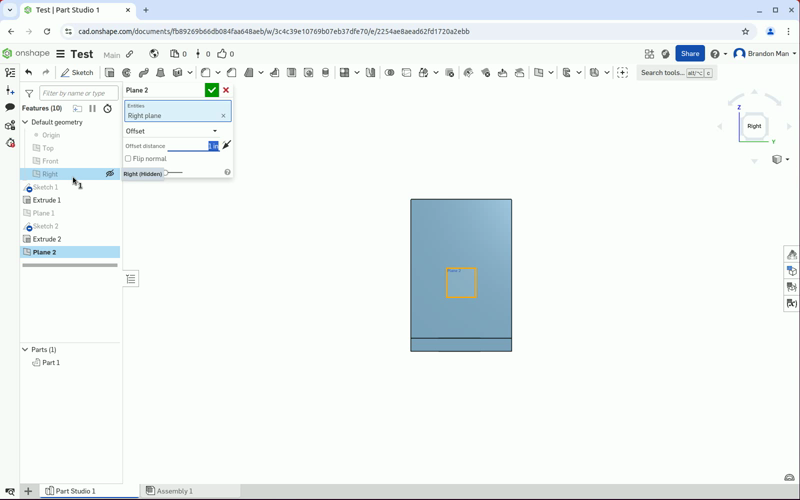
text(19.75)
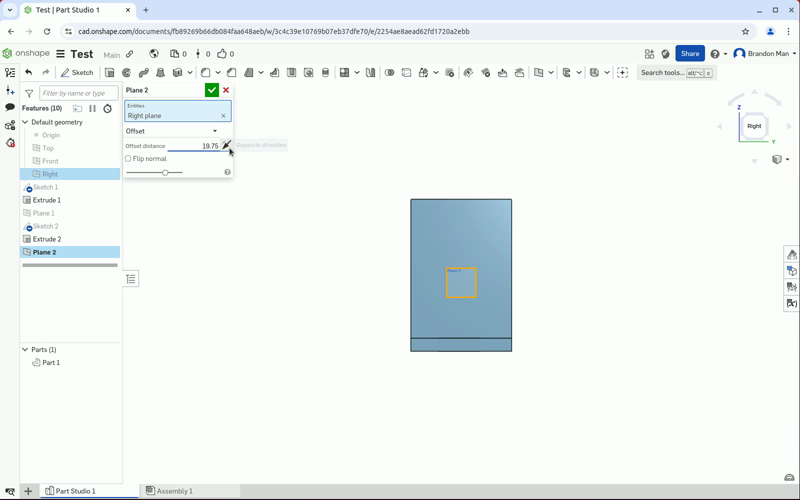
mouse_move(229, 147)
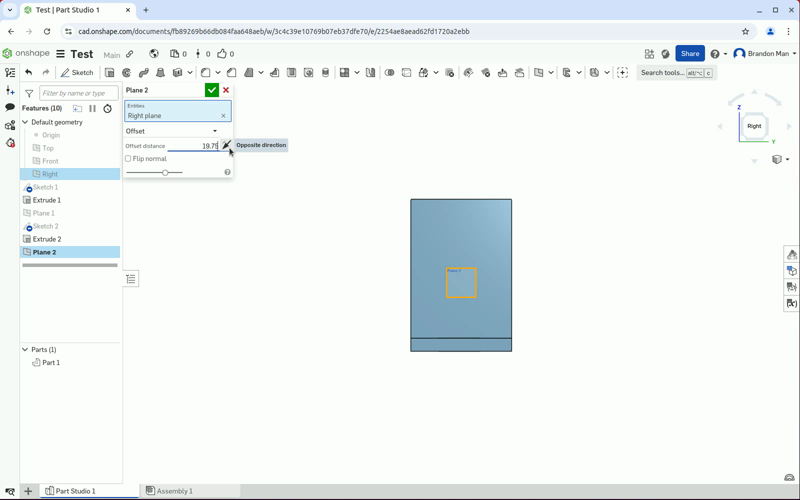
click(229, 147)
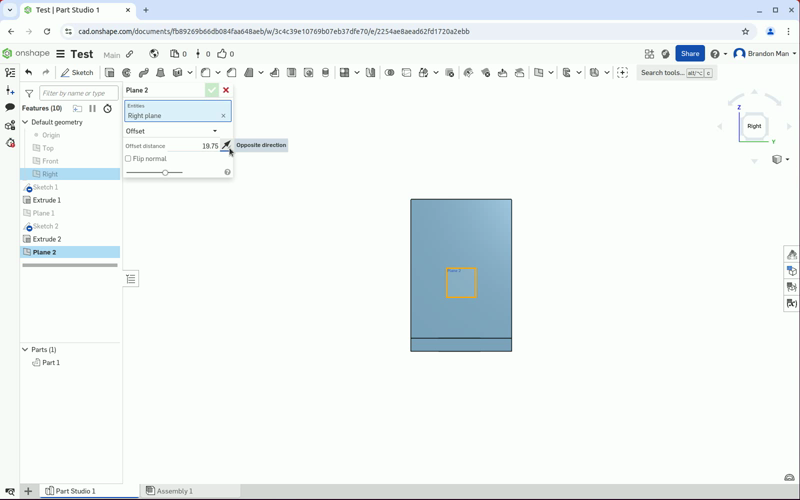
key(enter, 2)
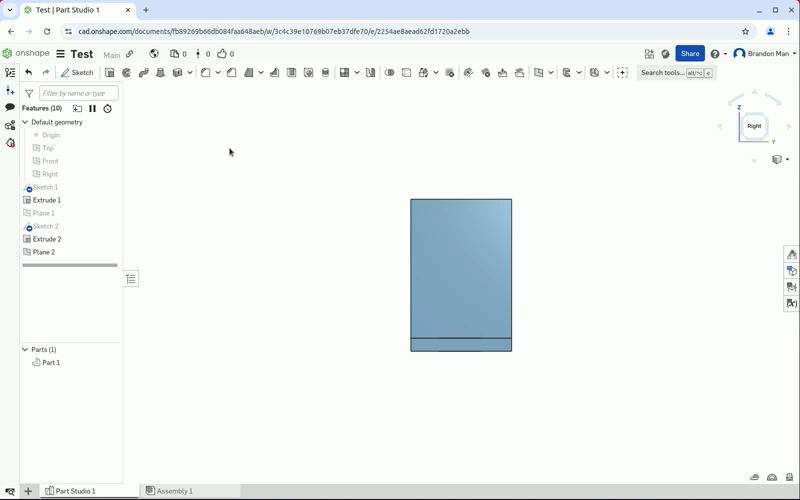
key(shift+s)
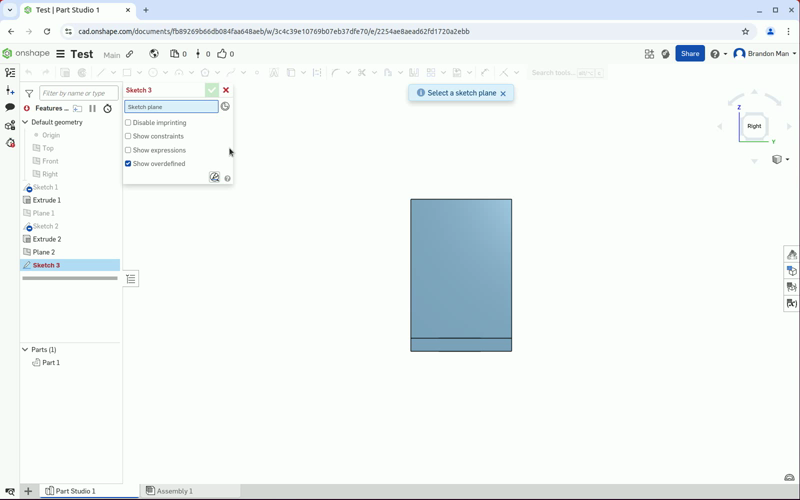
mouse_move(73, 254)
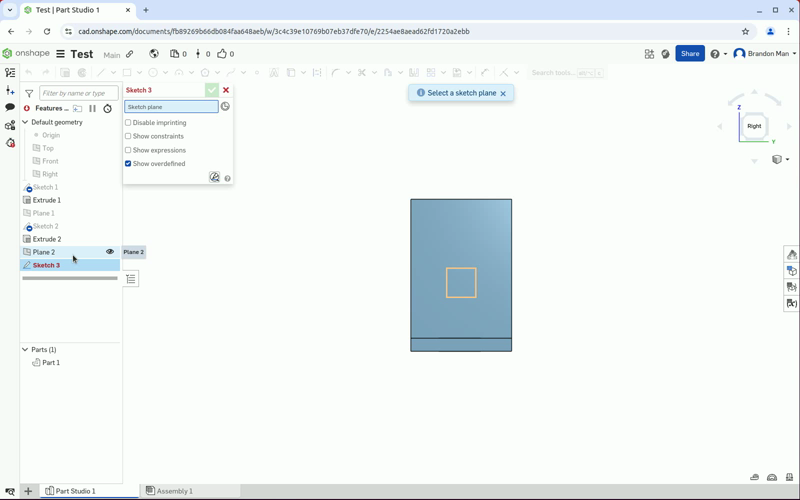
click(73, 254)
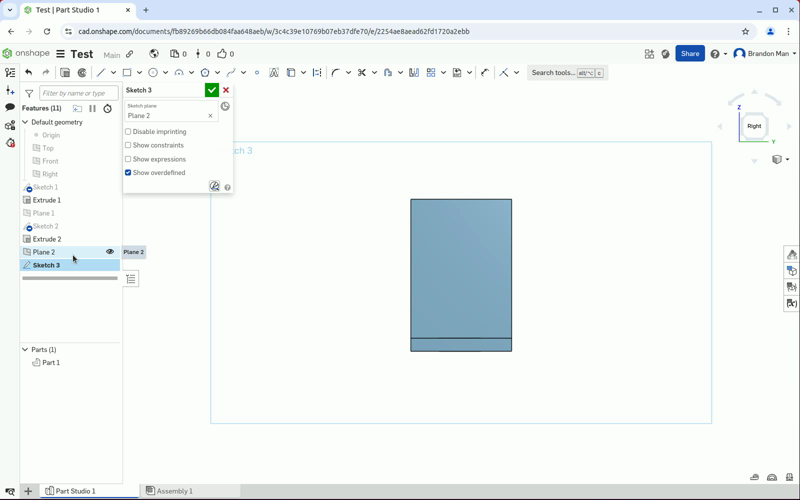
mouse_move(73, 352)
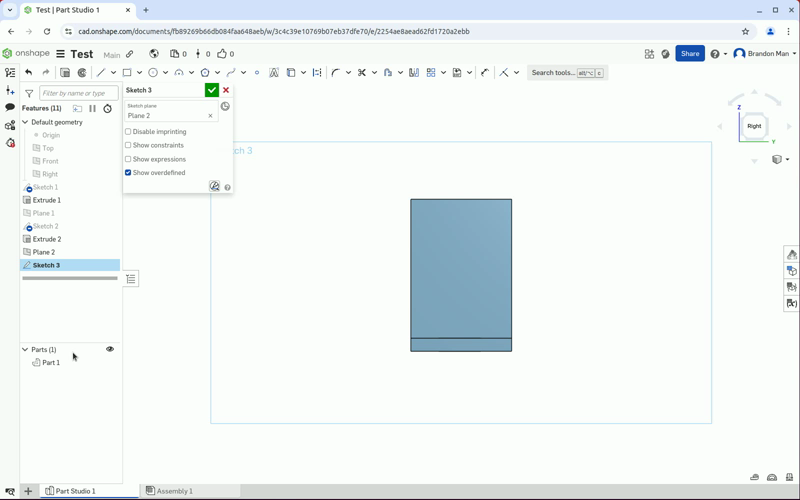
key(y)
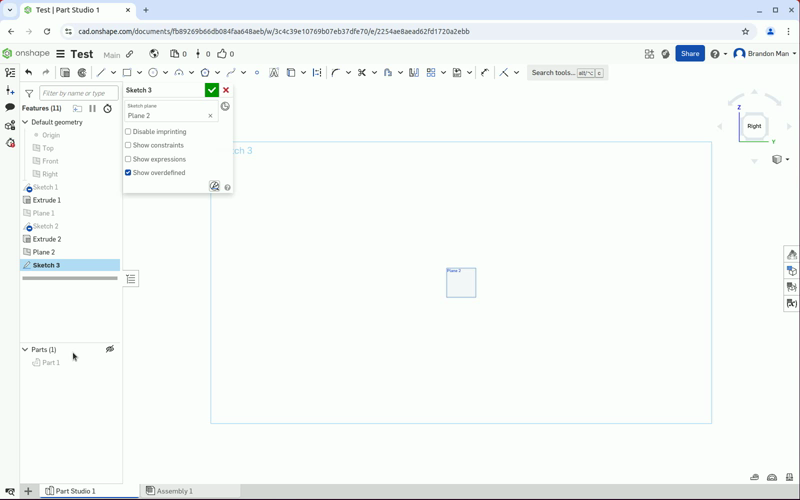
key(c)
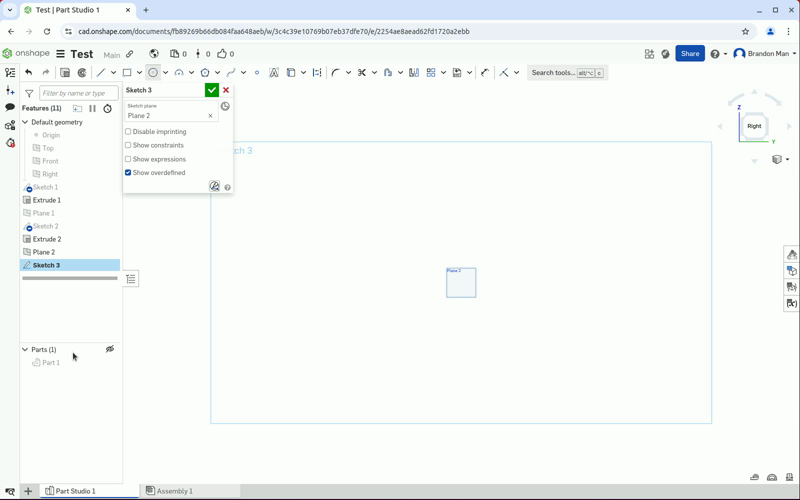
key_down(shift)
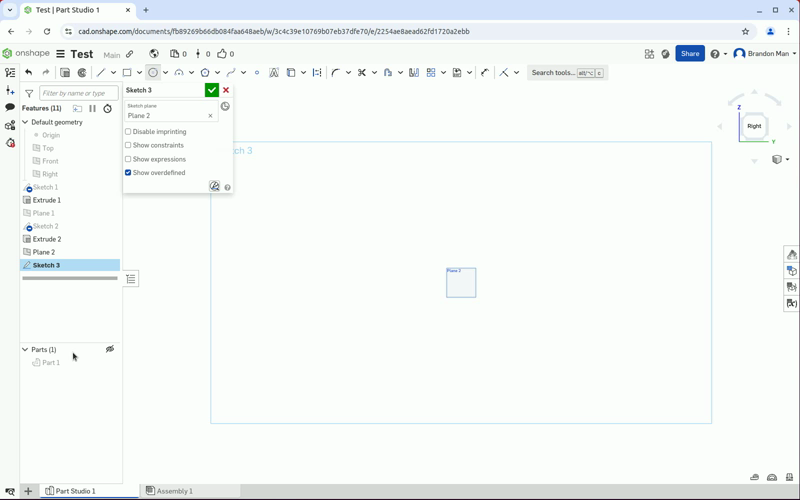
mouse_move(461, 282)
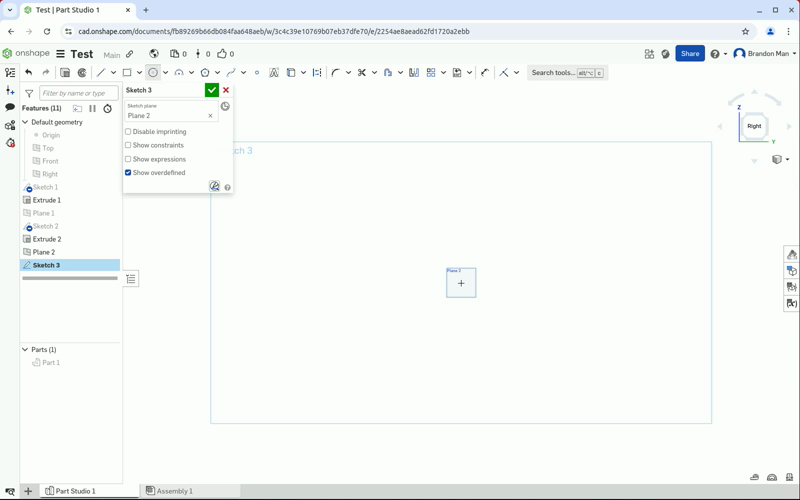
click(461, 282)
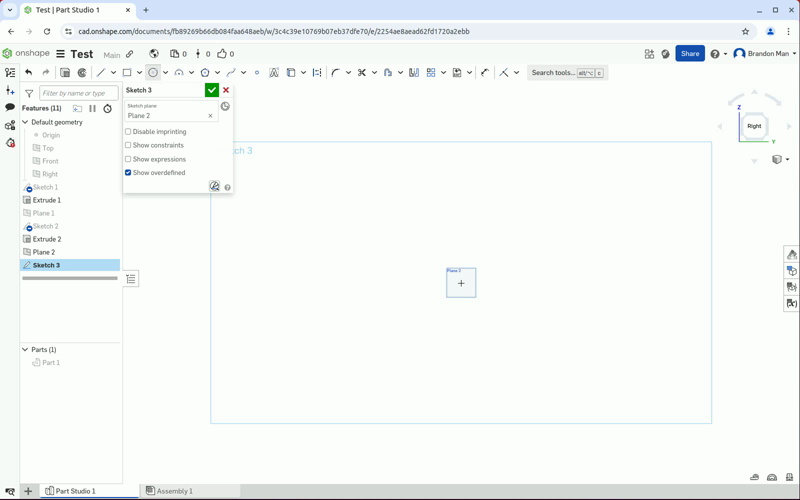
key_up(shift)
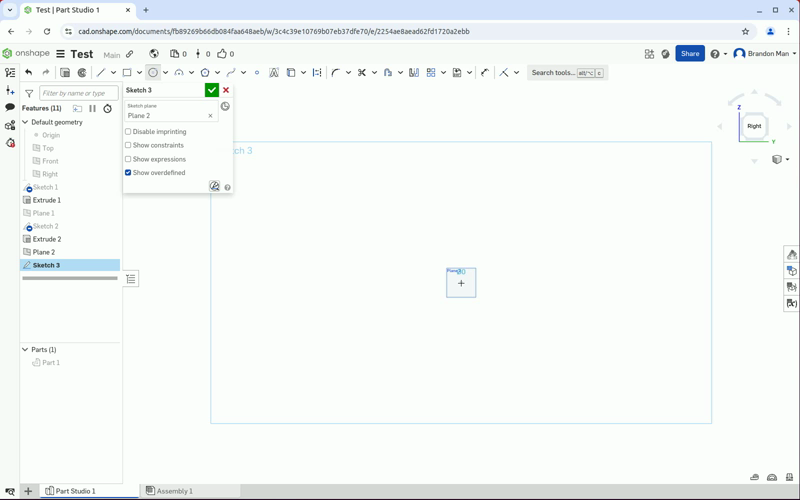
mouse_move(493, 282)
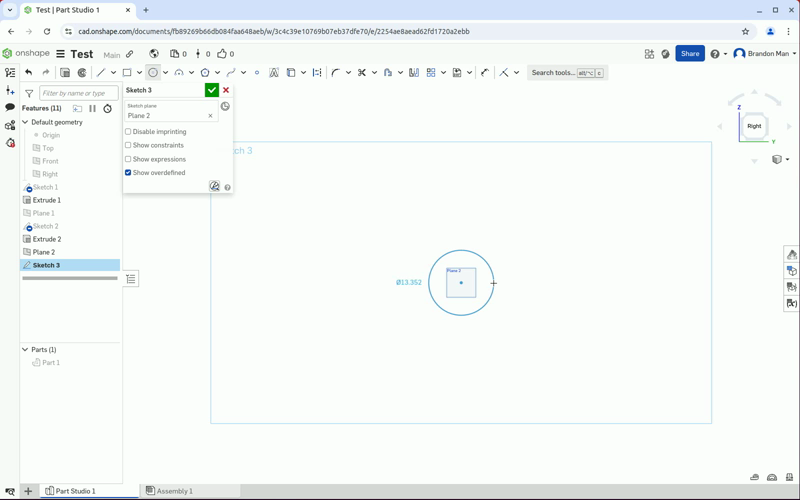
click(493, 282)
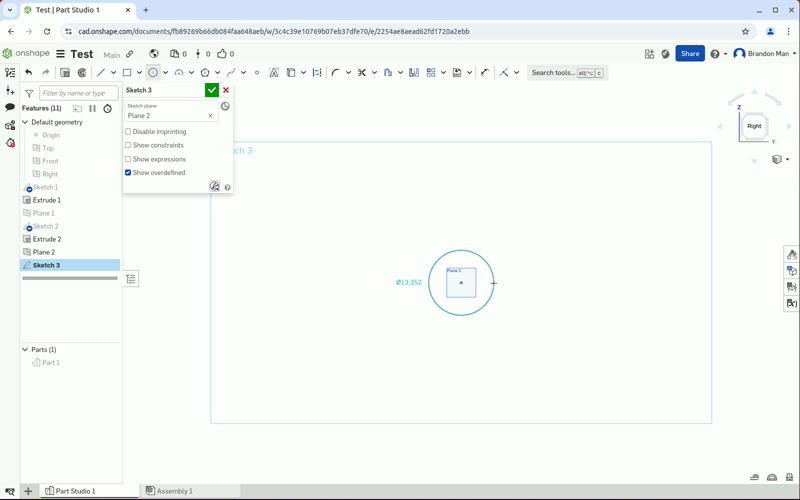
key(esc)
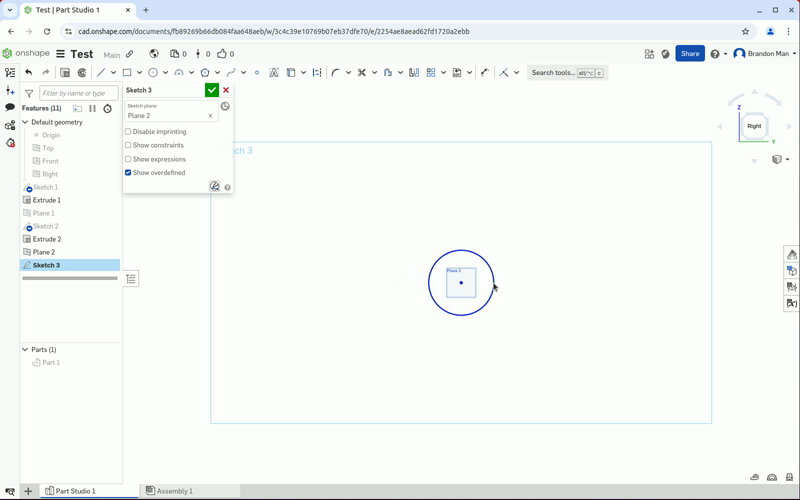
mouse_move(476, 292)
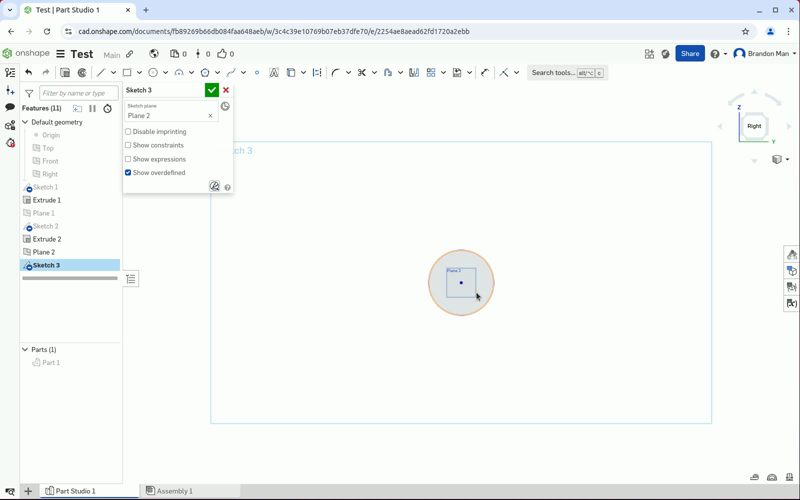
click(476, 292)
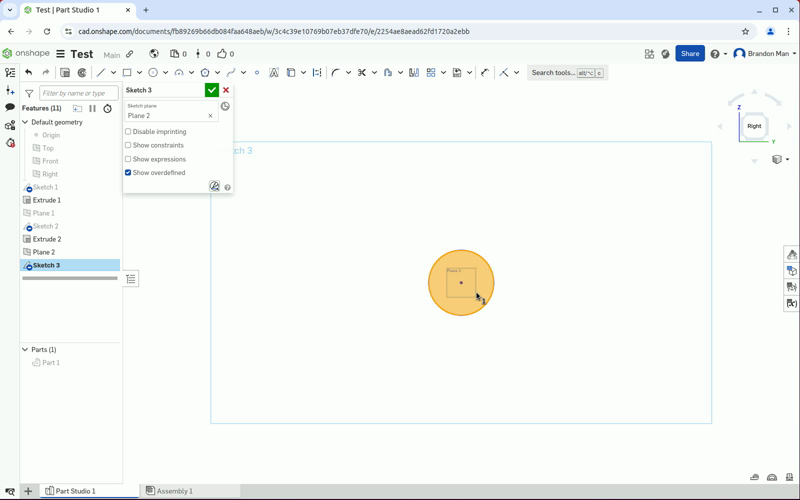
mouse_move(73, 352)
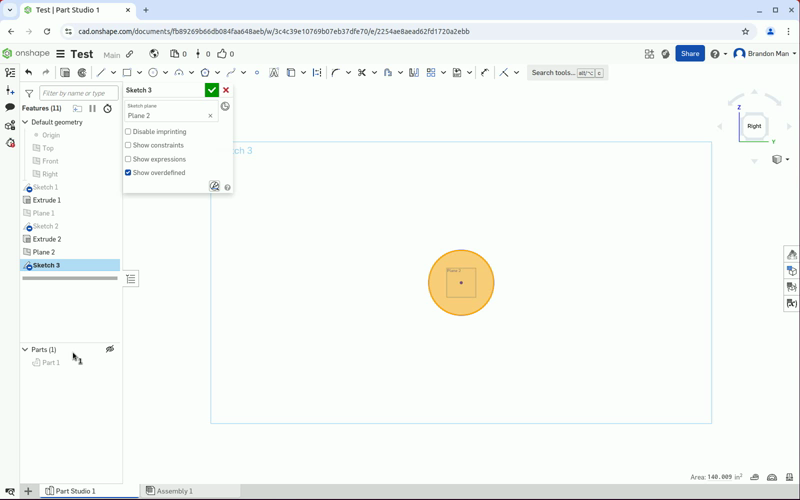
key(shift+y)
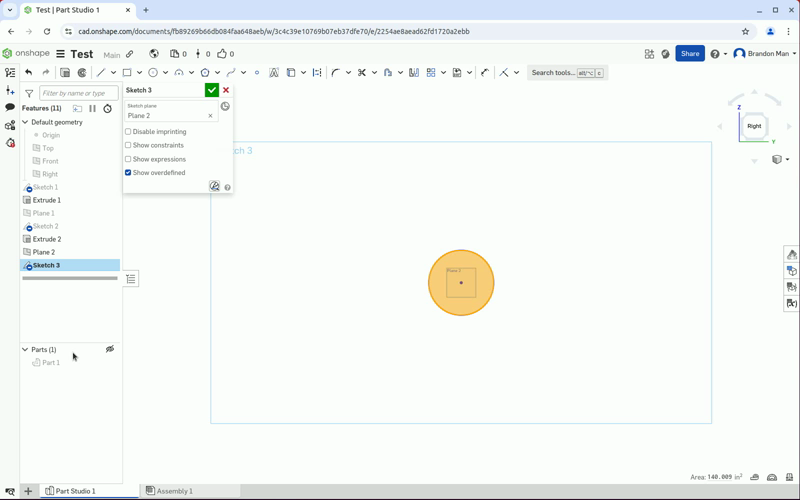
key(shift+e)
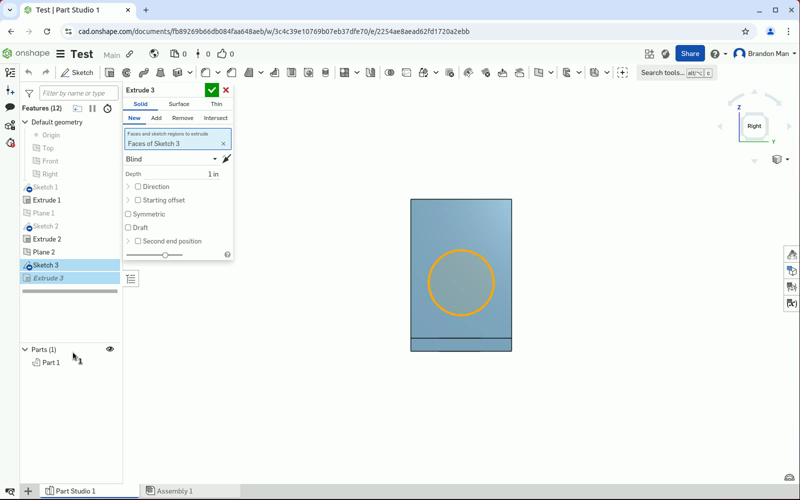
mouse_move(143, 106)
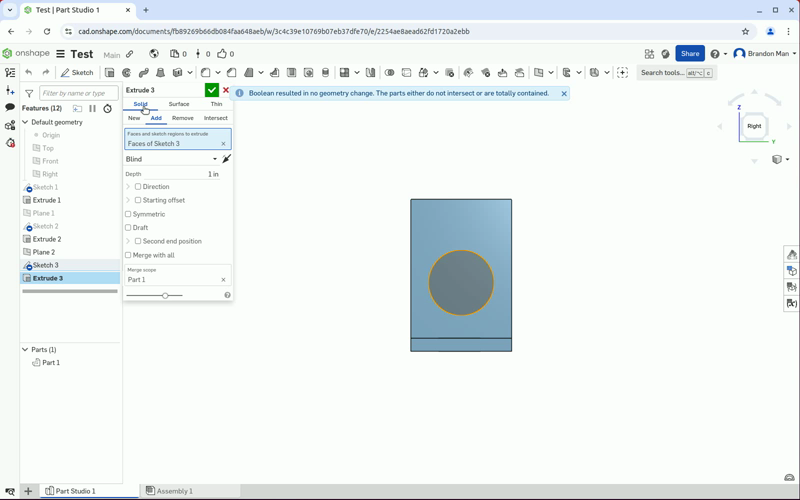
click(143, 106)
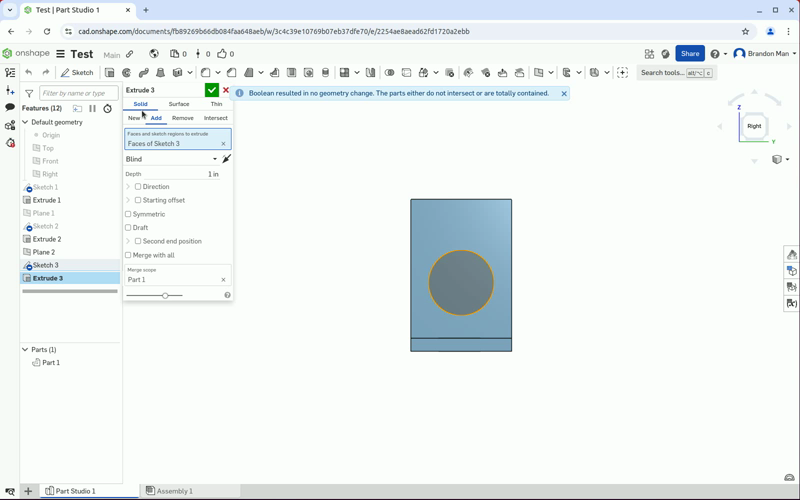
mouse_move(137, 120)
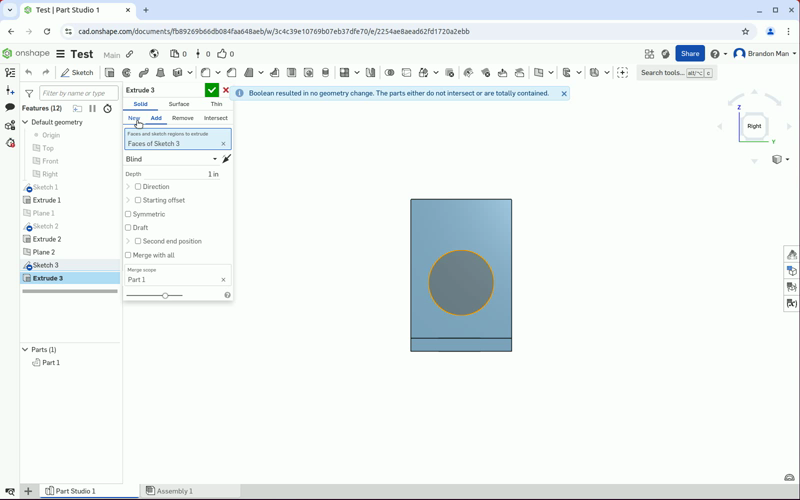
click(137, 120)
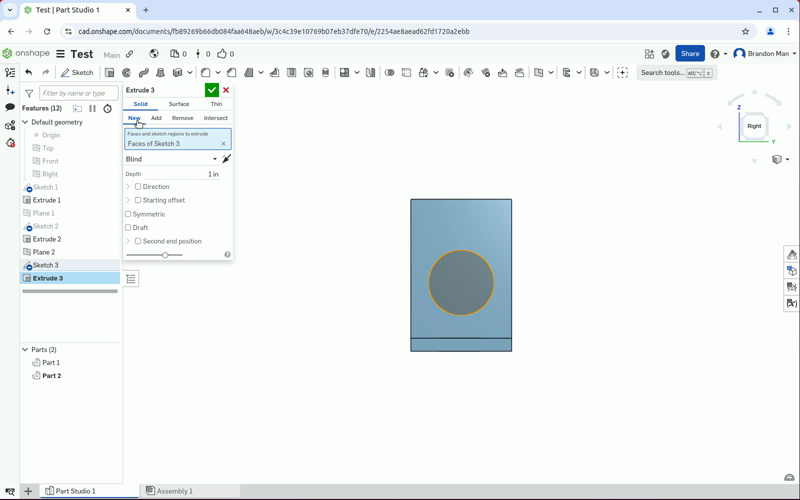
key(tab, 4)
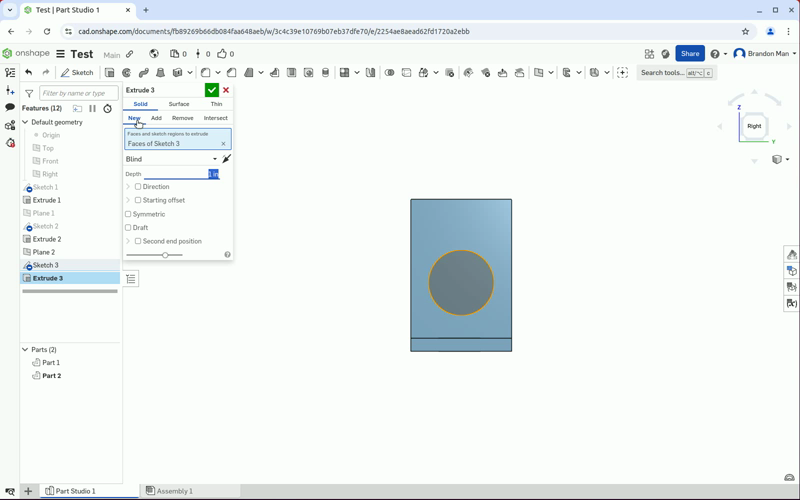
text(3.37)
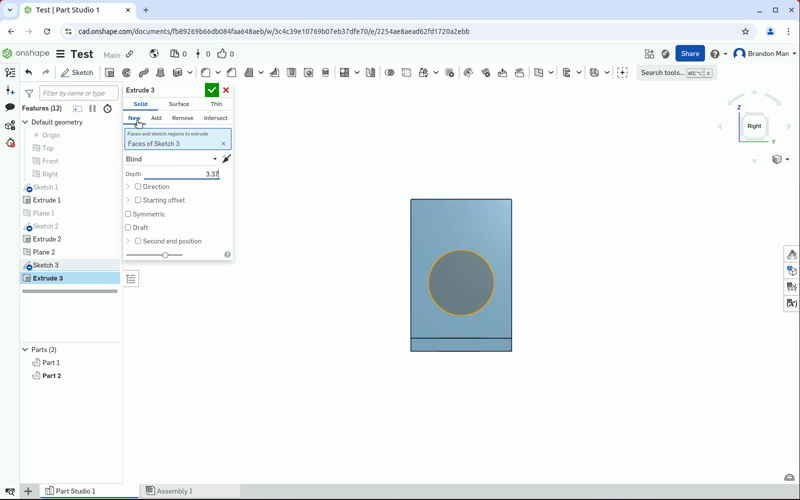
key(enter)
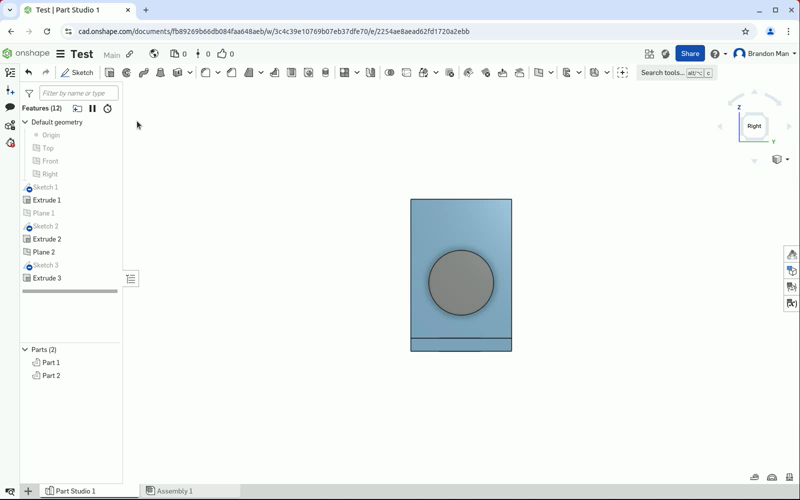
key(shift+h)
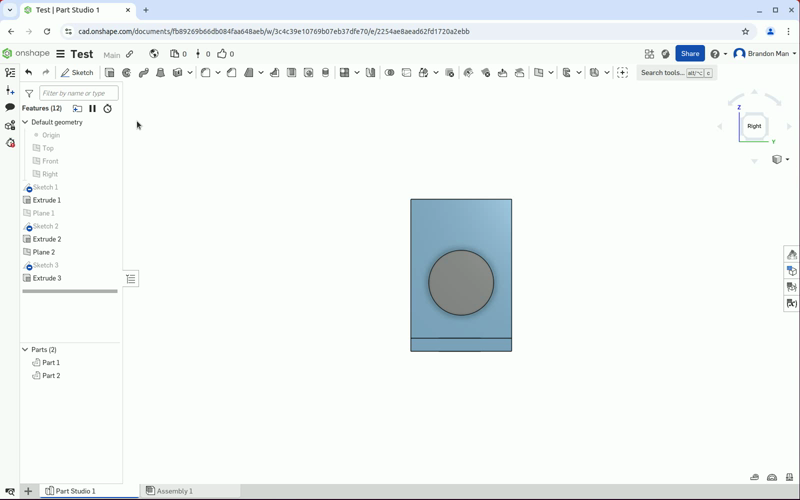
key(shift+h)
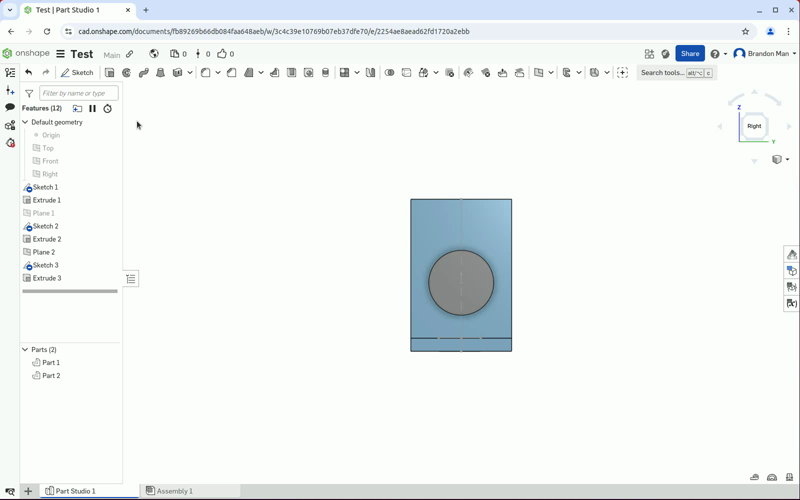
key(shift+7)
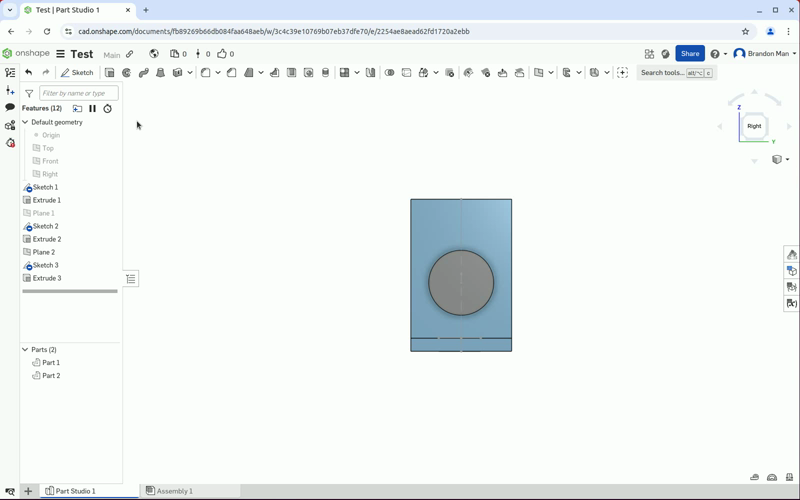
key(right, 2)
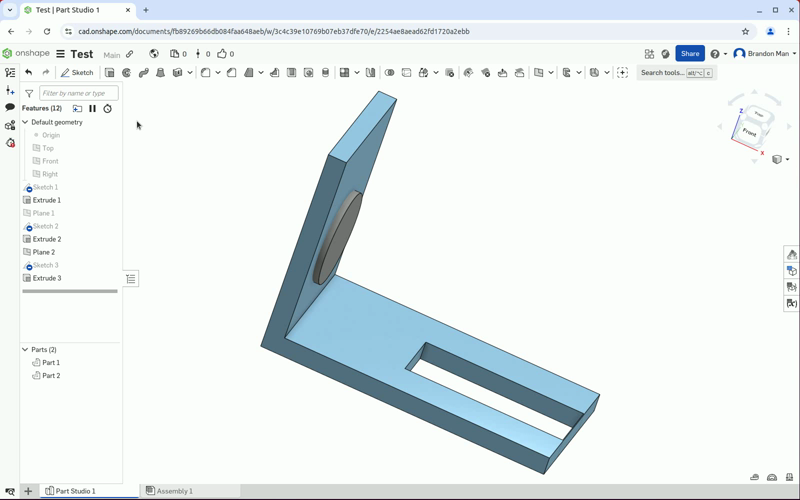
key(down, 2)
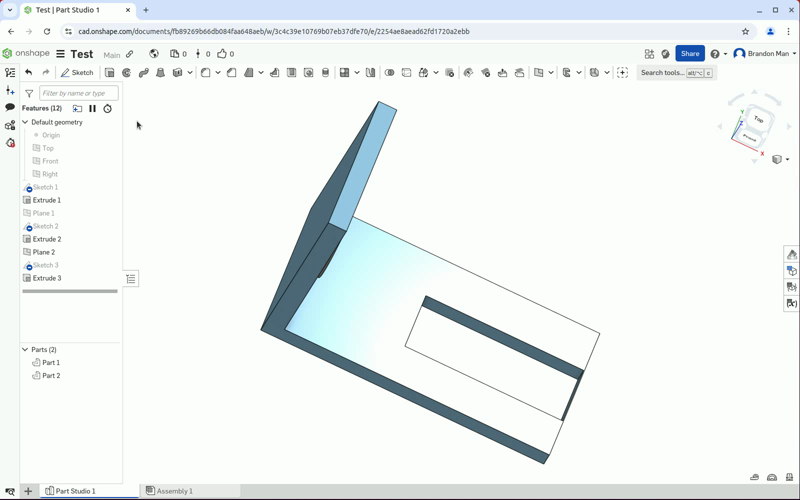
key(up, 2)
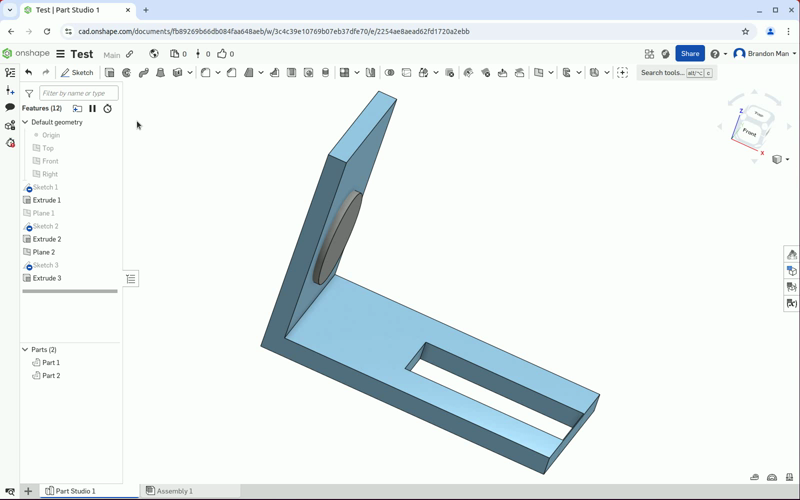
key(left, 2)
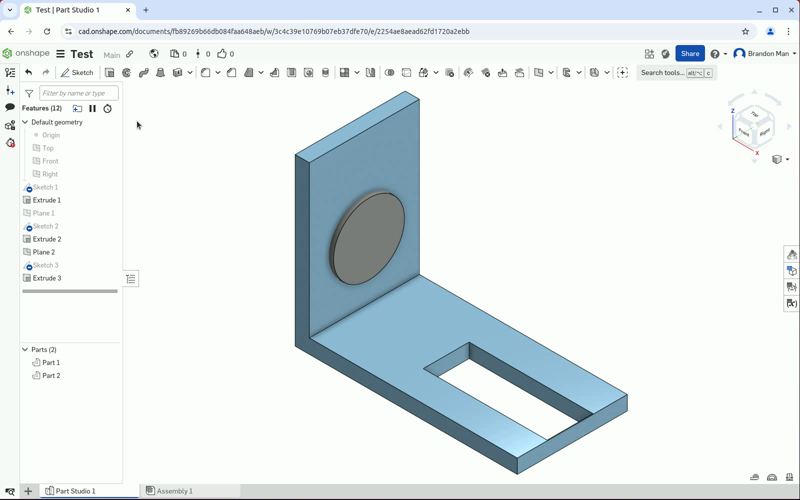
mouse_move(73, 189)
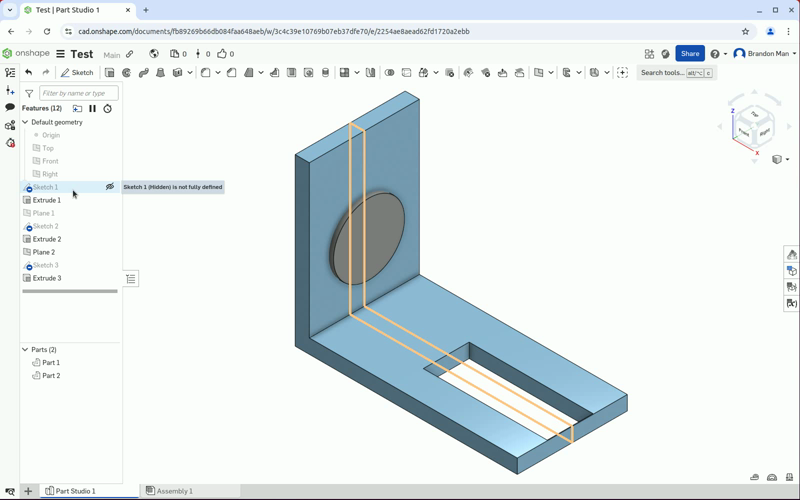
click(73, 189)